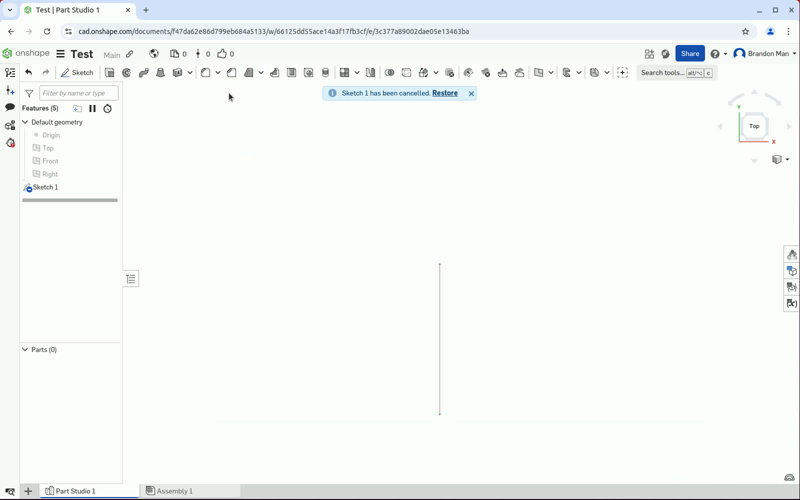
key(shift+h)
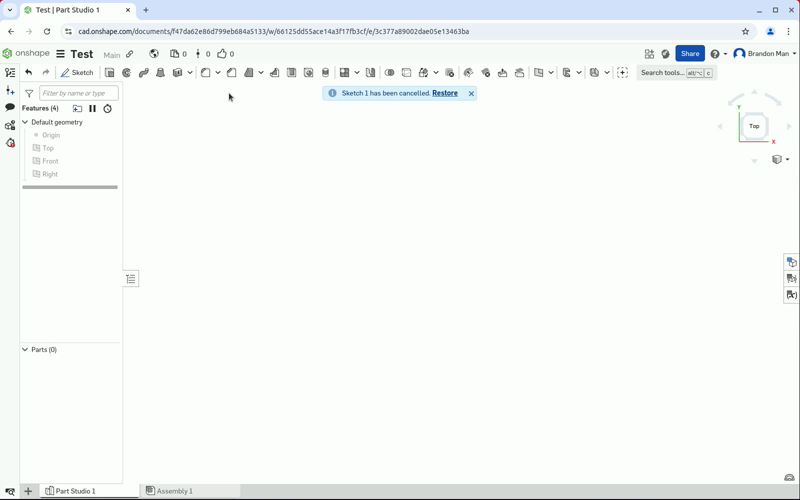
mouse_move(73, 352)
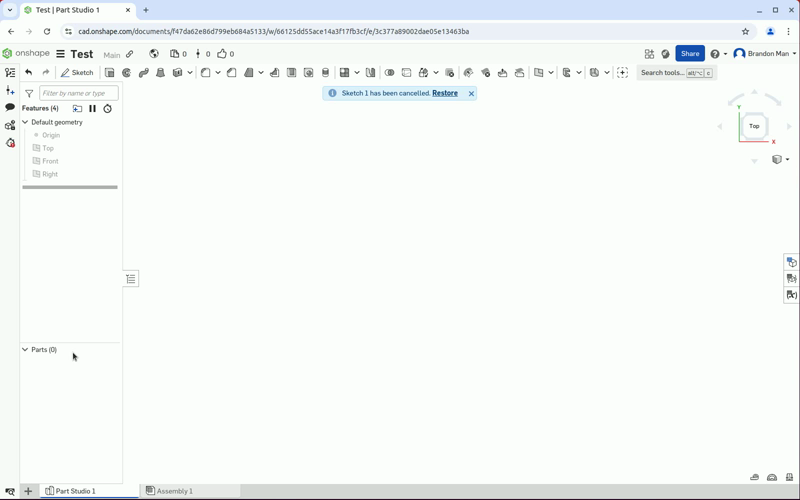
key(y)
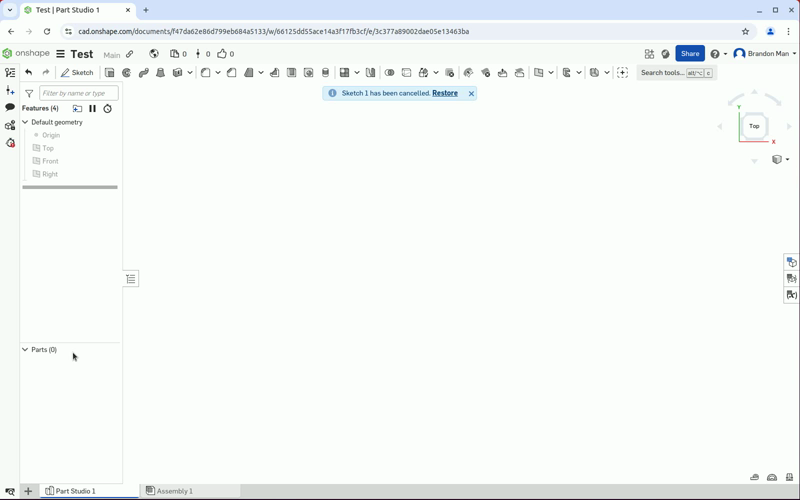
key(shift+p)
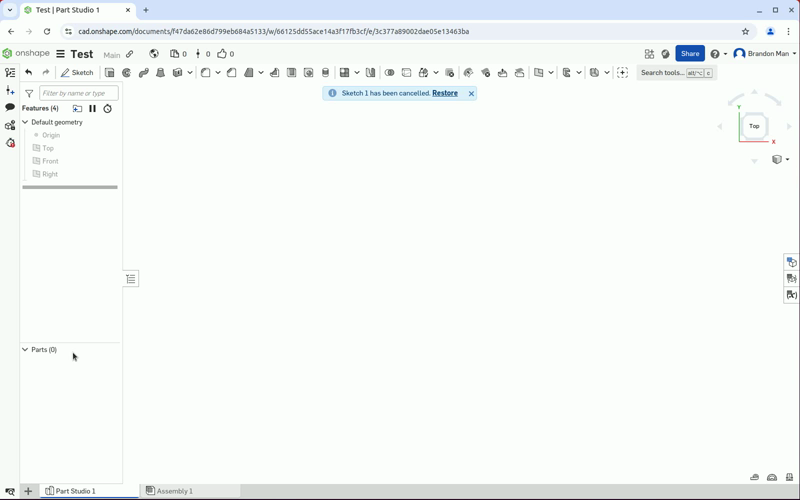
key(space)
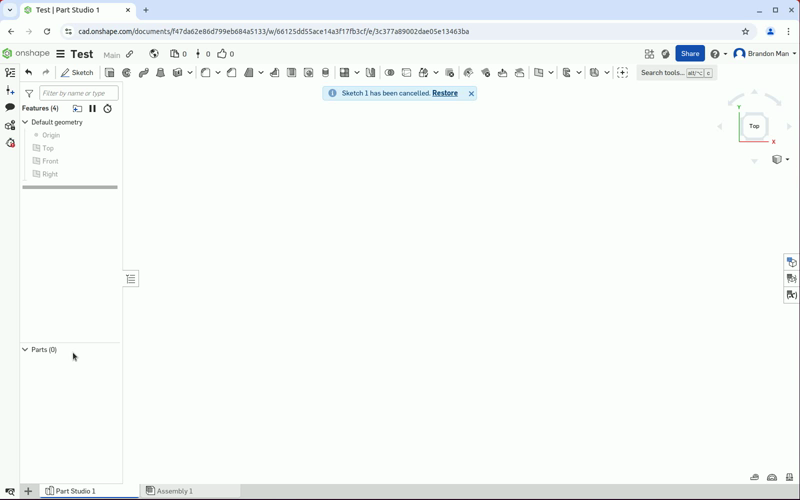
key_down(shift)
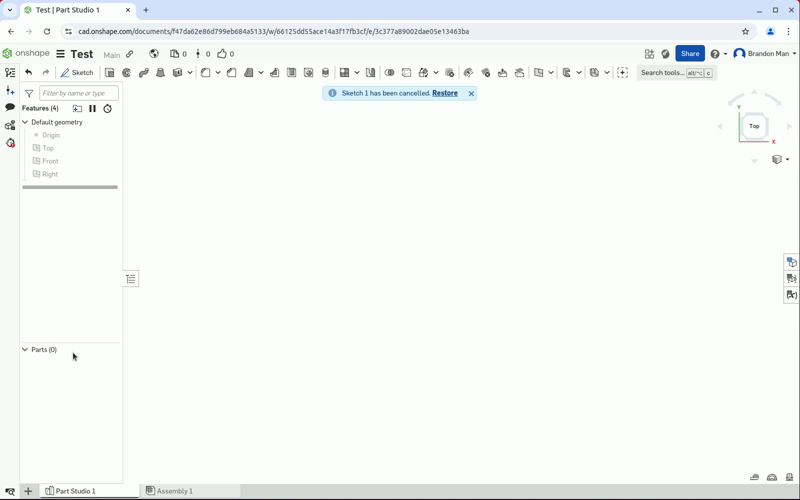
key(up)
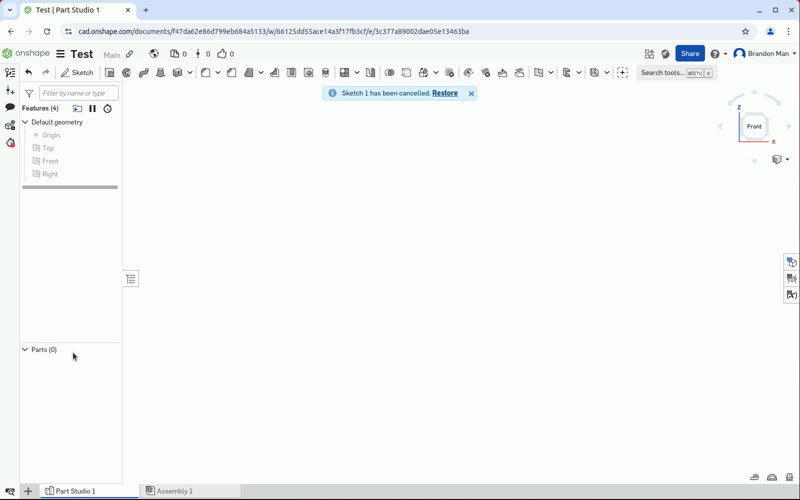
key_up(shift)
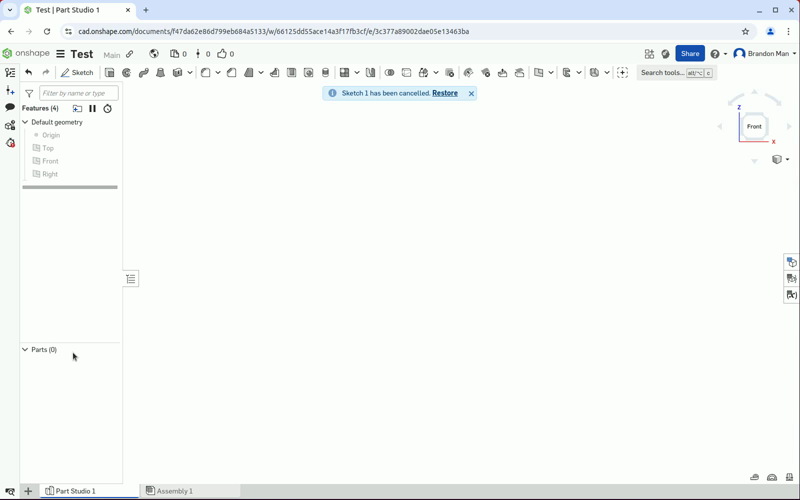
mouse_move(73, 352)
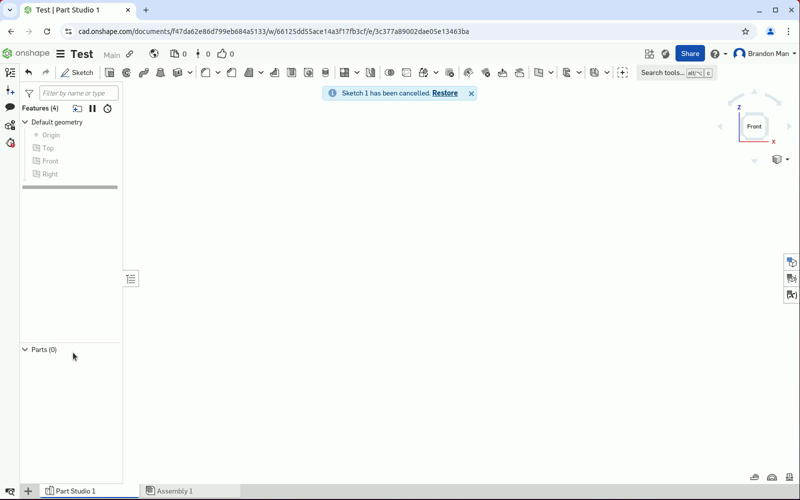
key(shift+y)
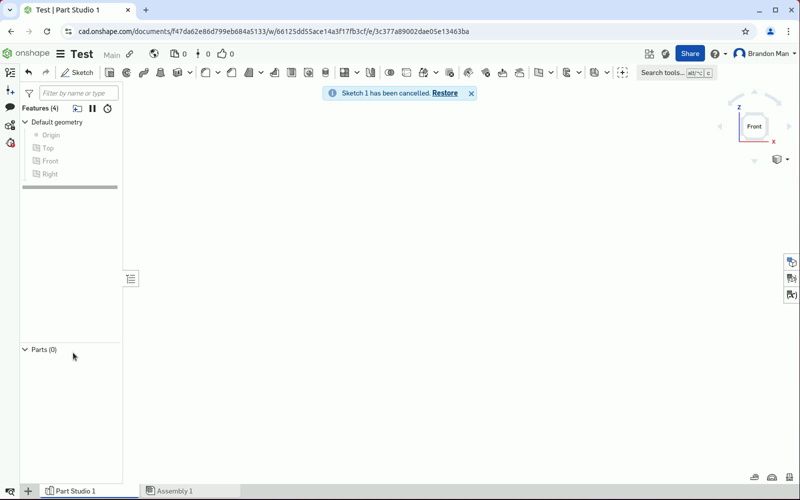
key(shift+s)
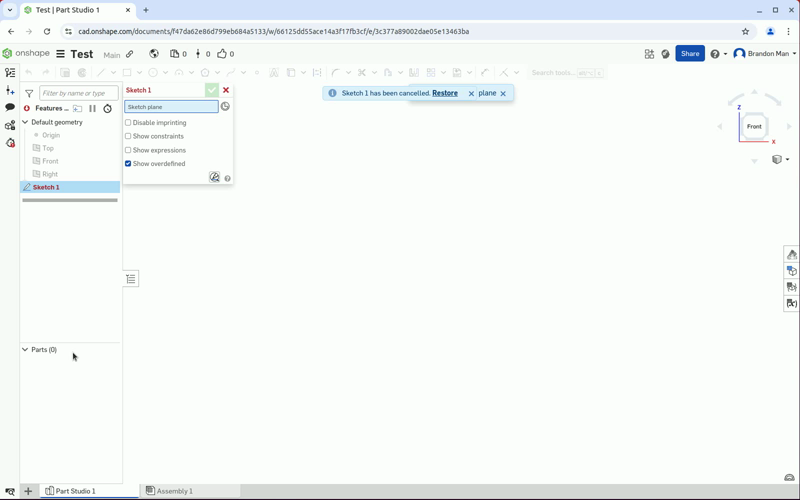
mouse_move(73, 163)
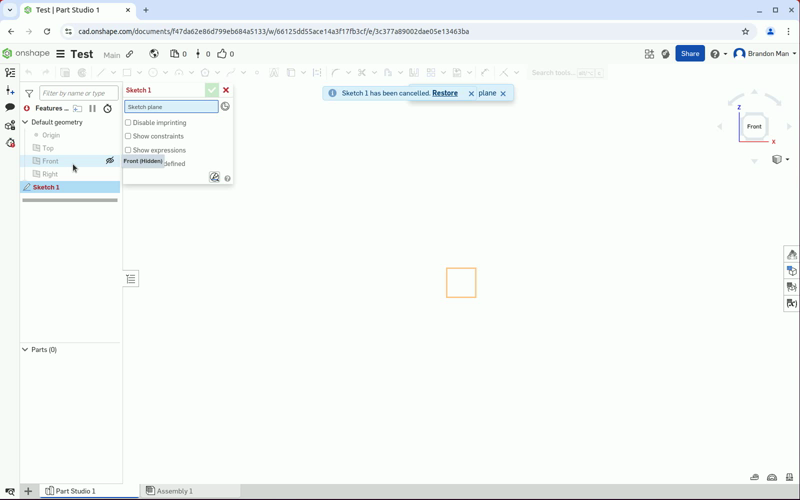
click(73, 163)
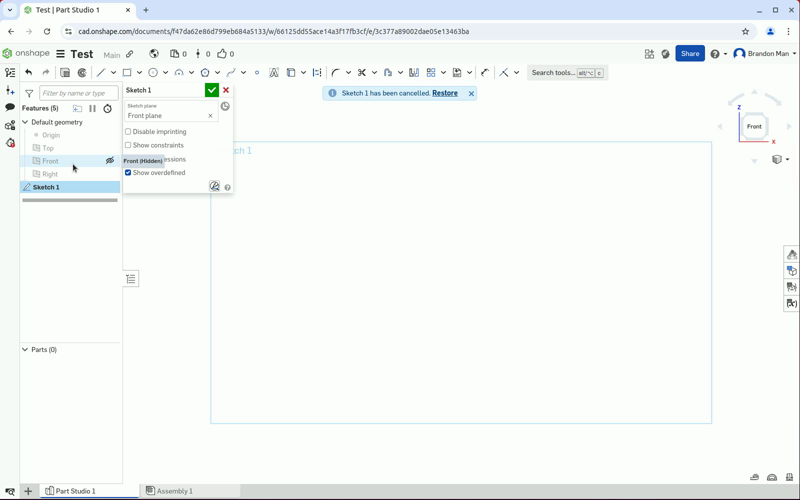
mouse_move(73, 352)
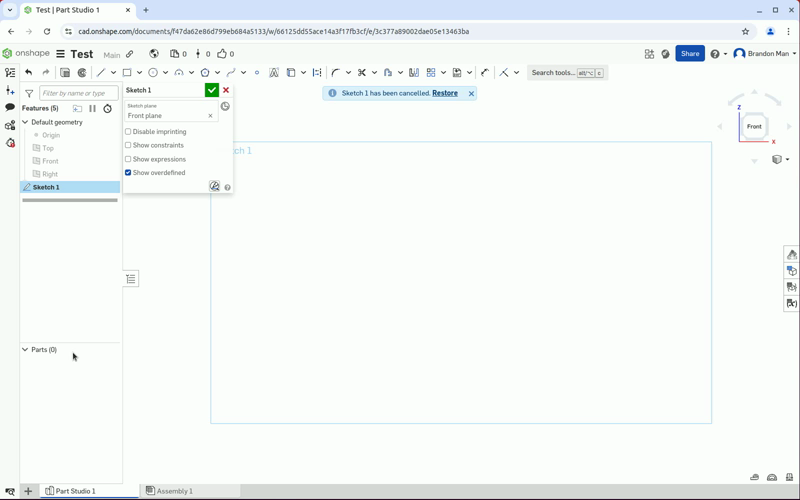
key(y)
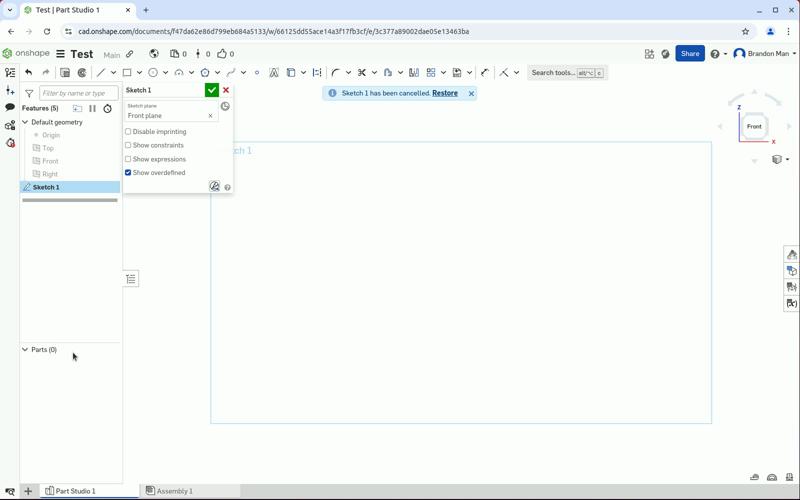
key(l)
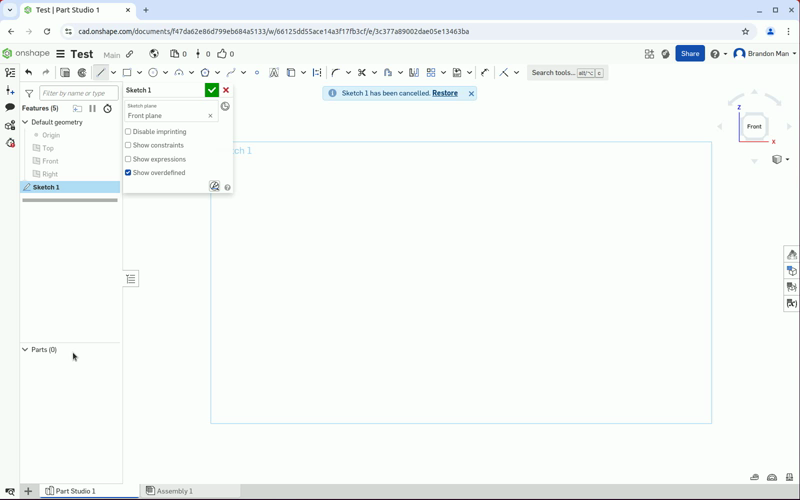
key_down(shift)
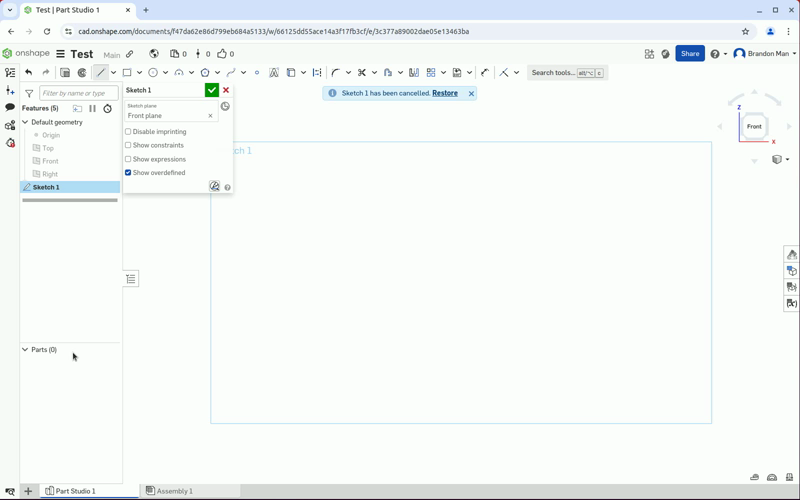
mouse_move(460, 282)
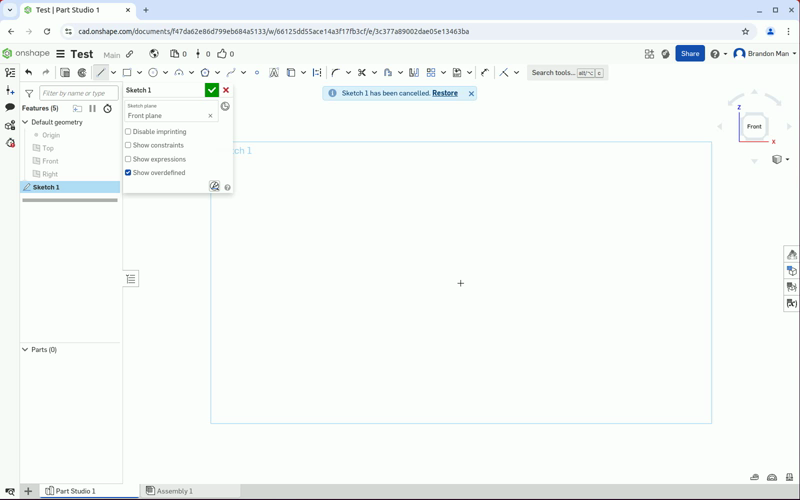
click(460, 282)
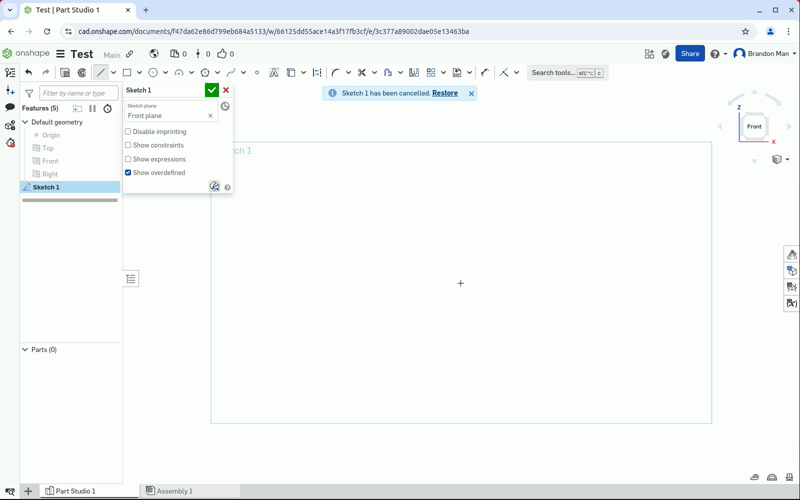
key_up(shift)
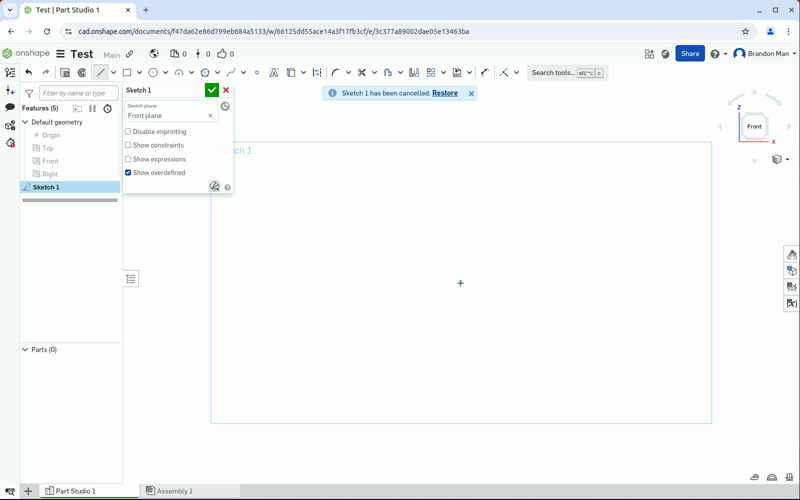
key_down(shift)
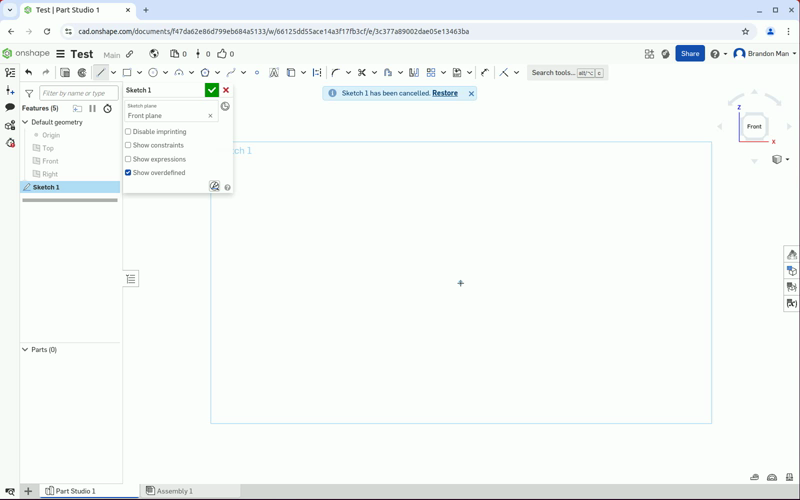
mouse_move(573, 282)
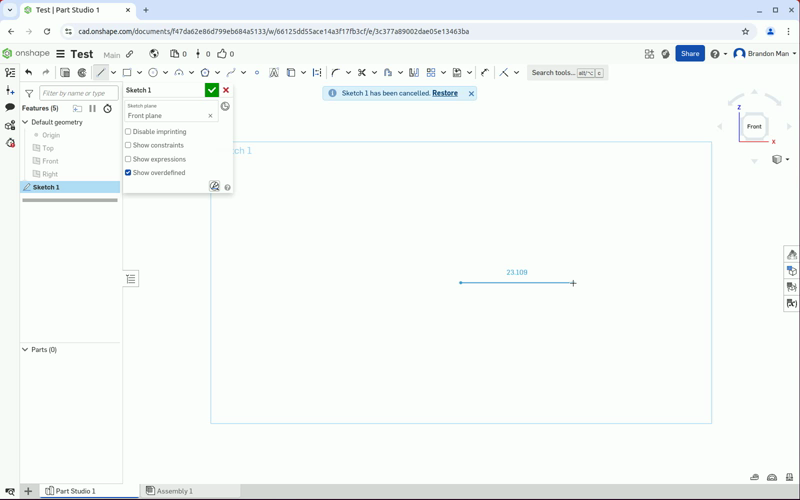
click(573, 282)
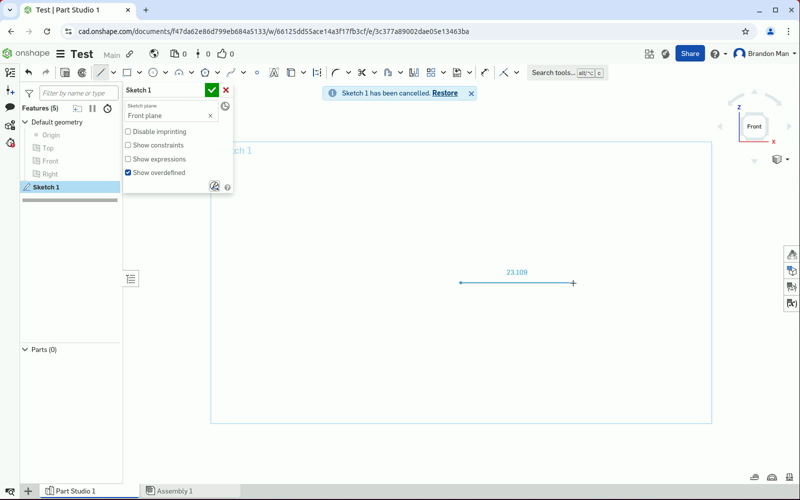
key_up(shift)
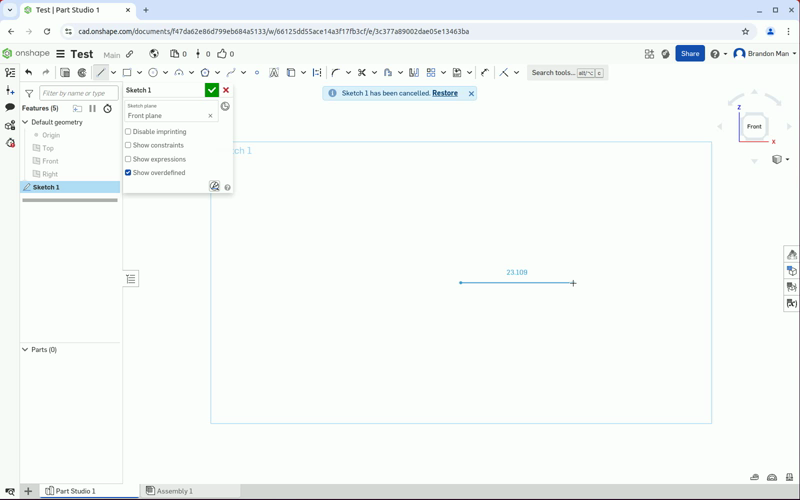
key_down(shift)
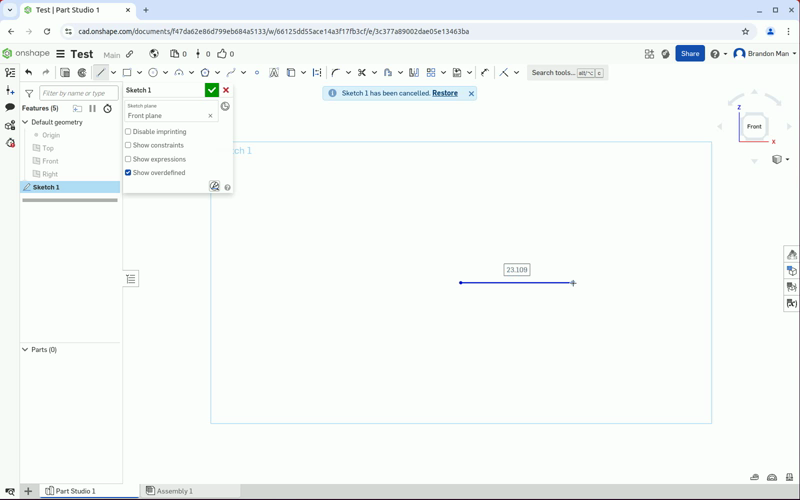
mouse_move(589, 282)
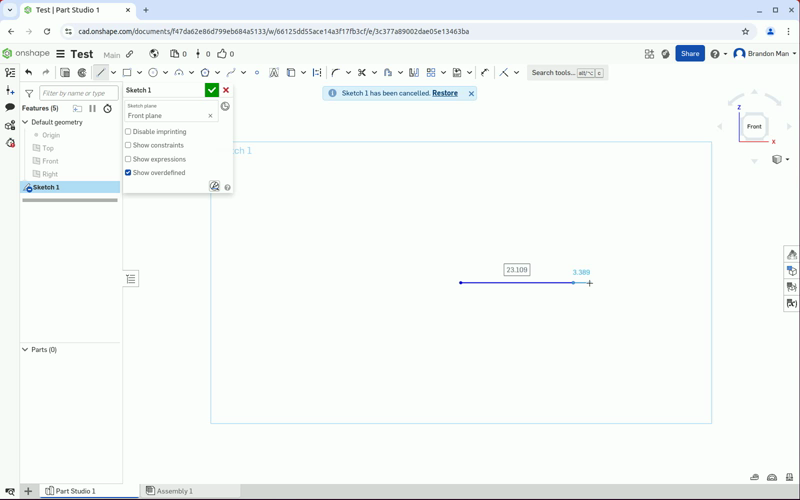
mouse_move(573, 245)
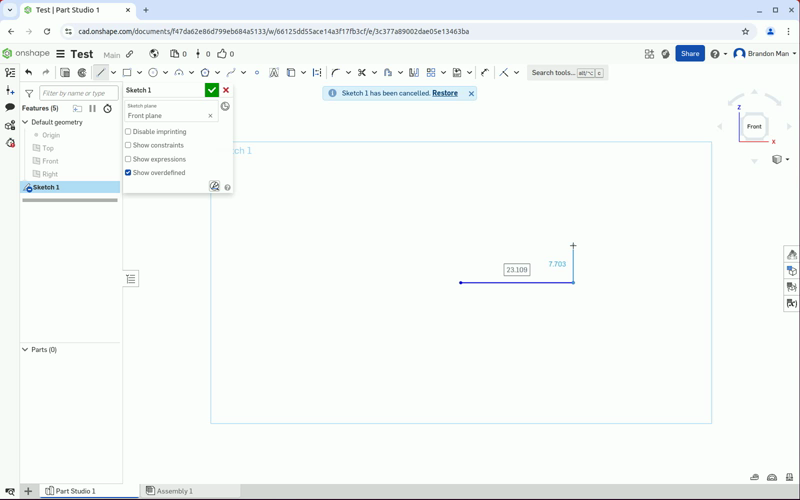
click(573, 245)
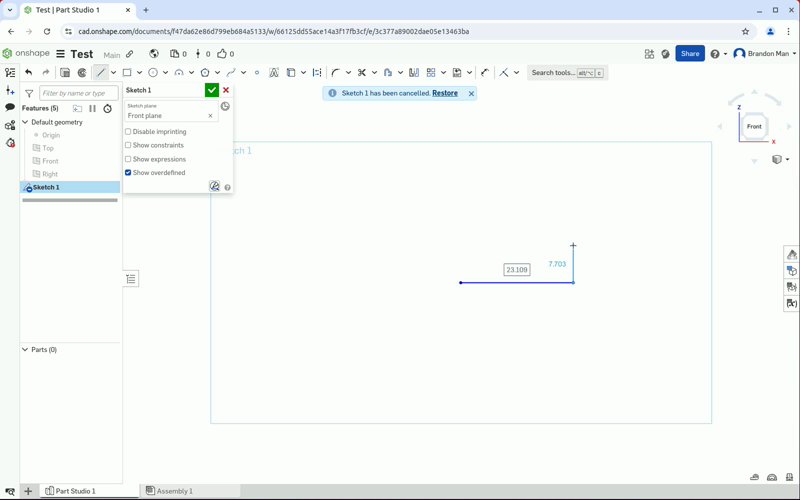
key_up(shift)
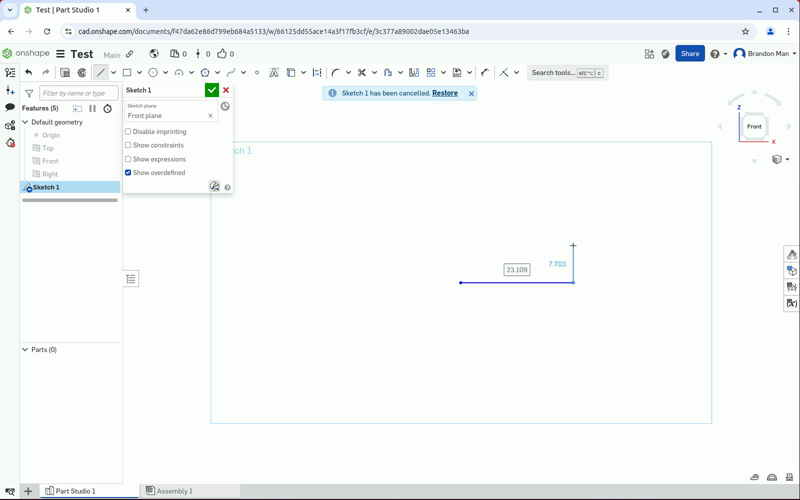
key_down(shift)
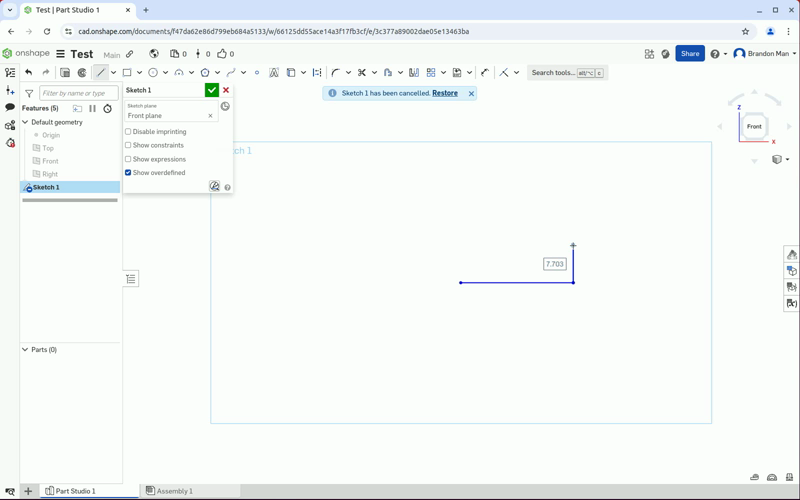
mouse_move(460, 245)
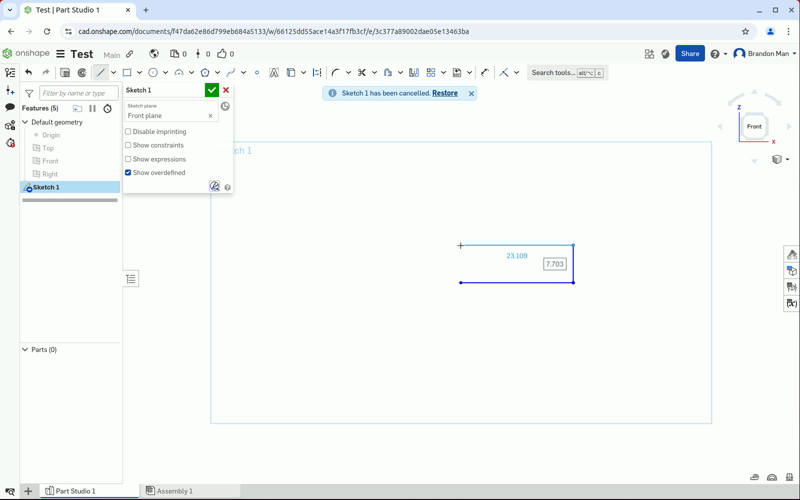
click(460, 245)
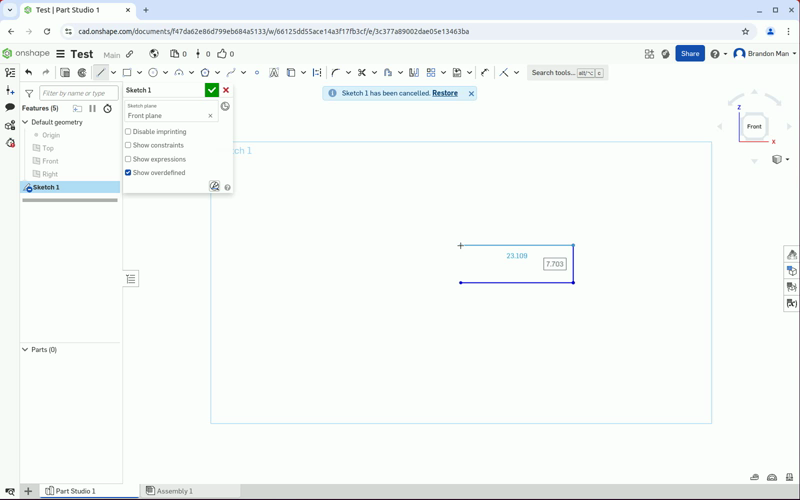
key_up(shift)
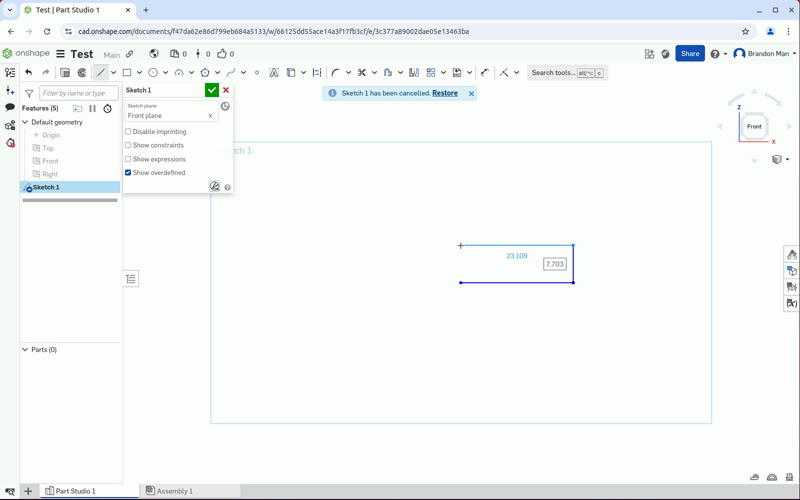
mouse_move(490, 245)
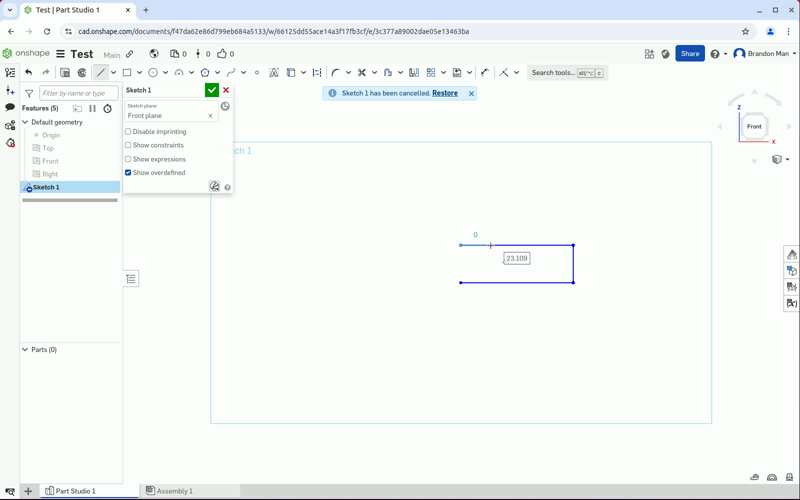
key_down(shift)
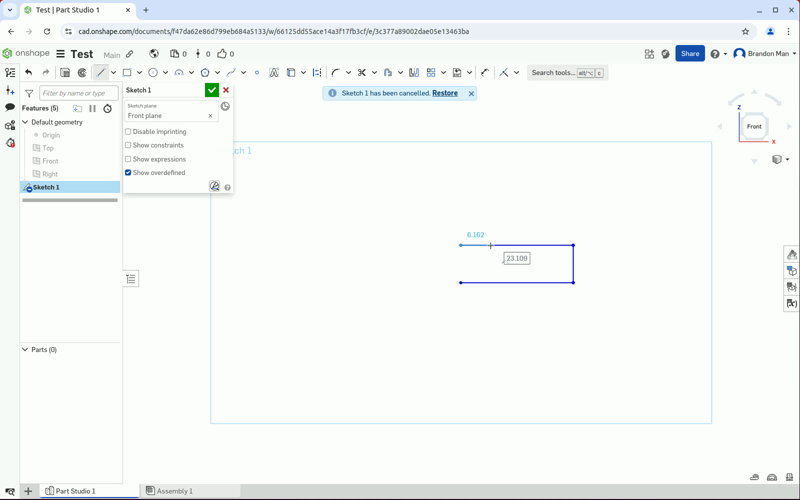
mouse_move(460, 282)
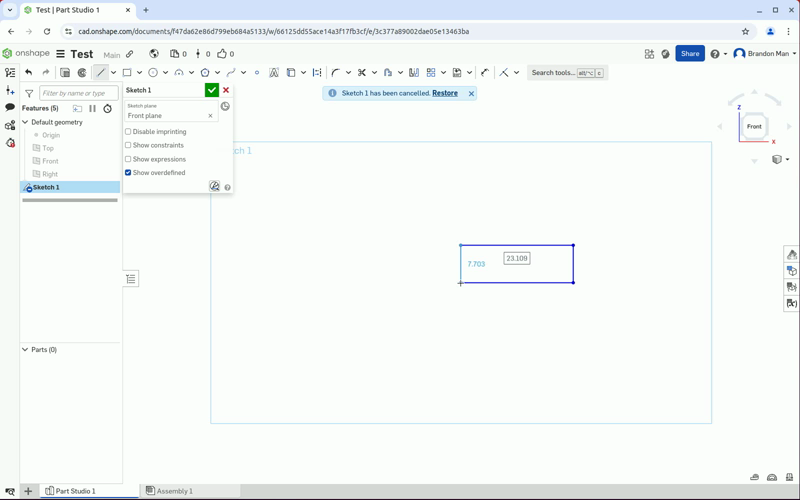
key_up(shift)
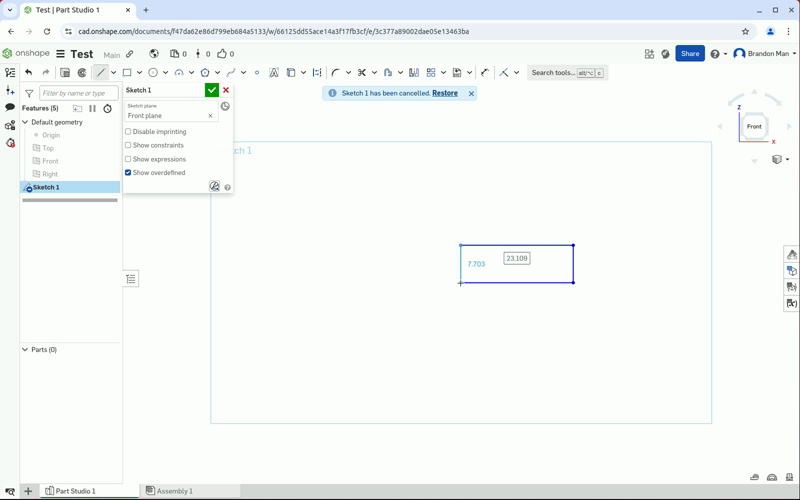
click(460, 282)
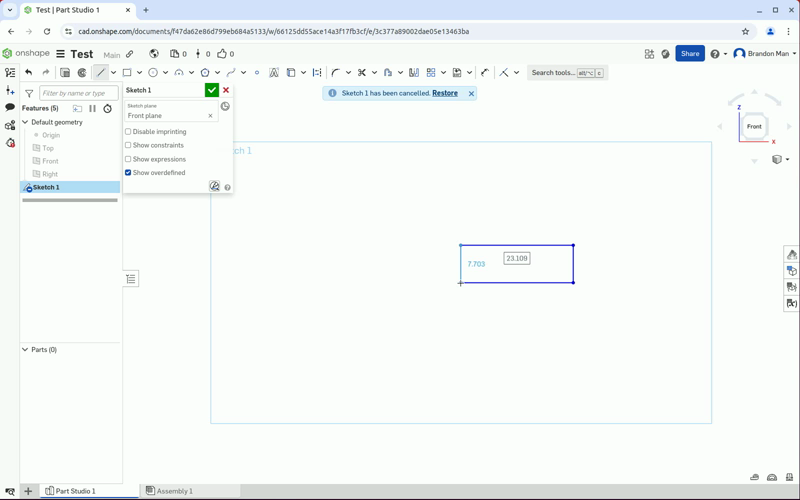
key(esc)
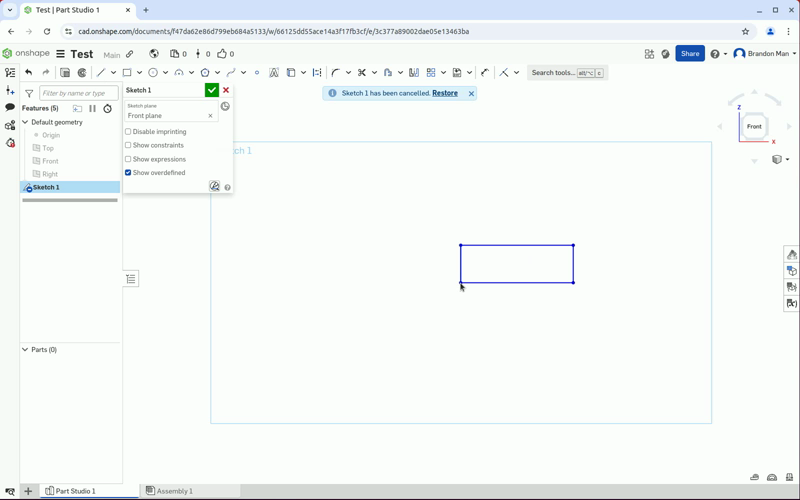
mouse_move(506, 272)
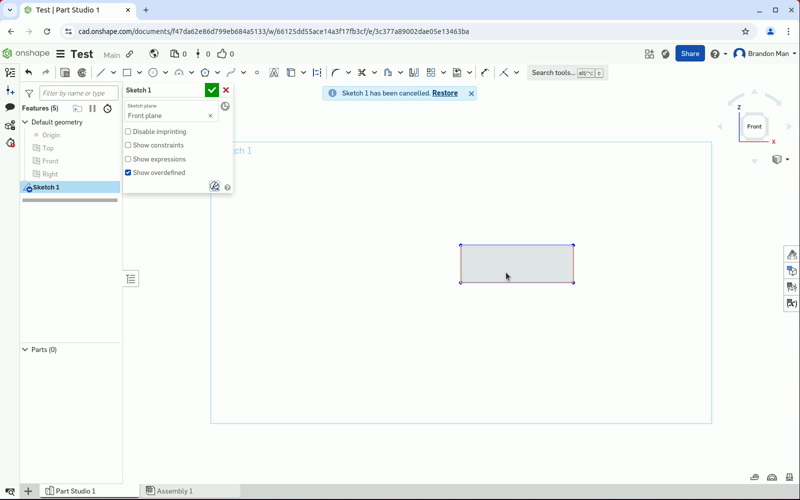
click(506, 272)
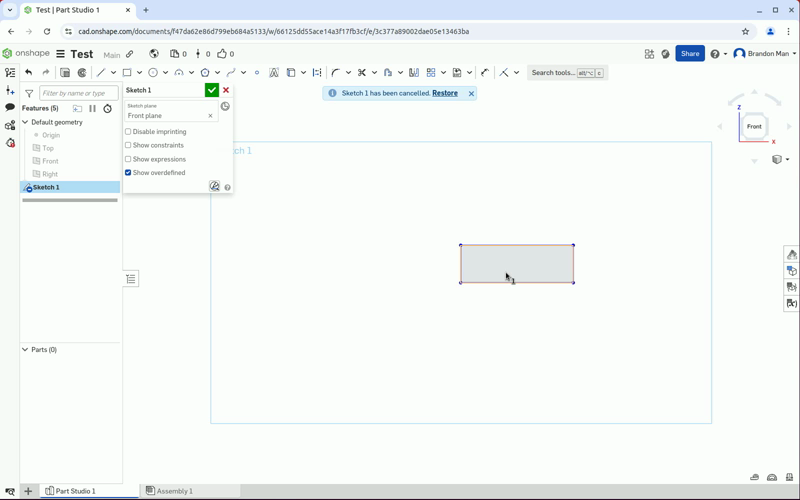
mouse_move(73, 352)
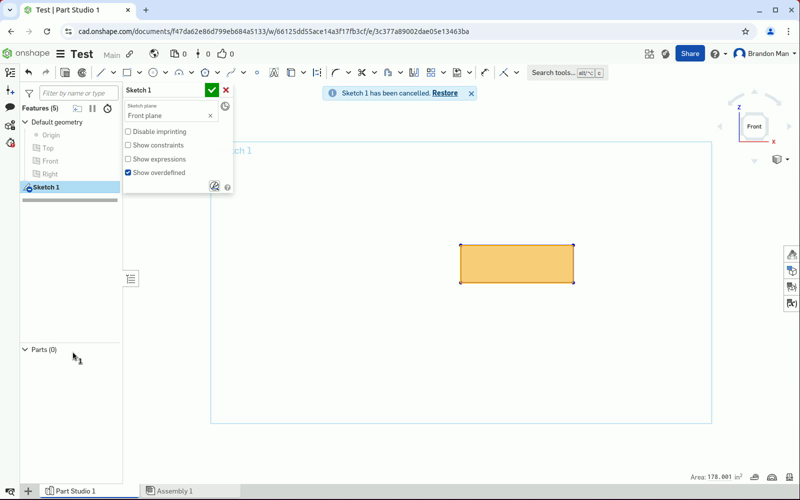
key(shift+y)
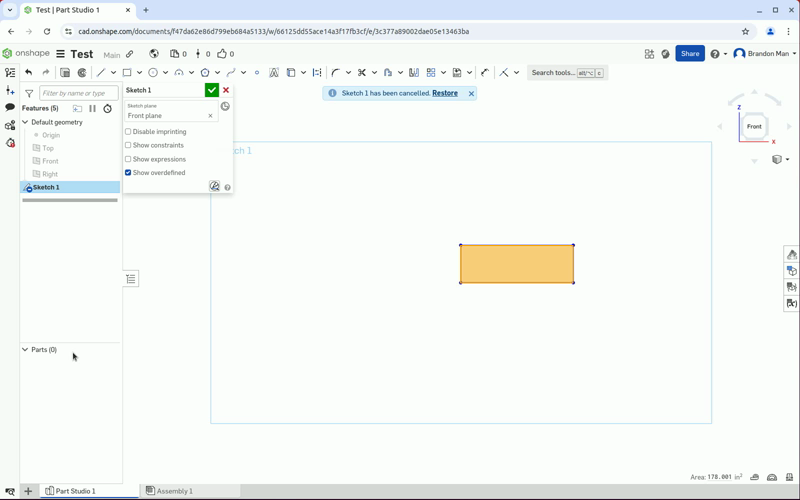
key(shift+e)
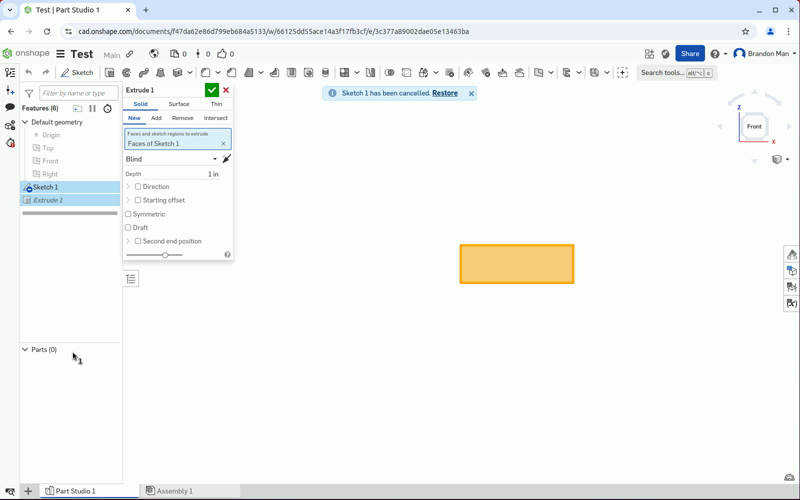
mouse_move(143, 106)
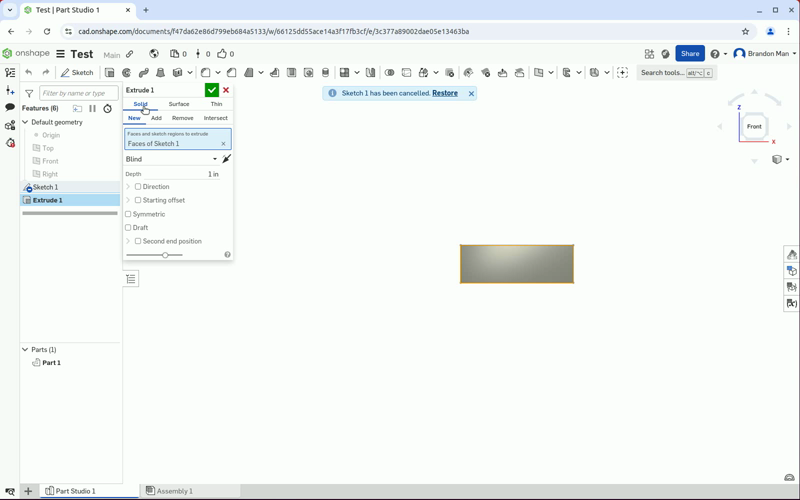
click(143, 106)
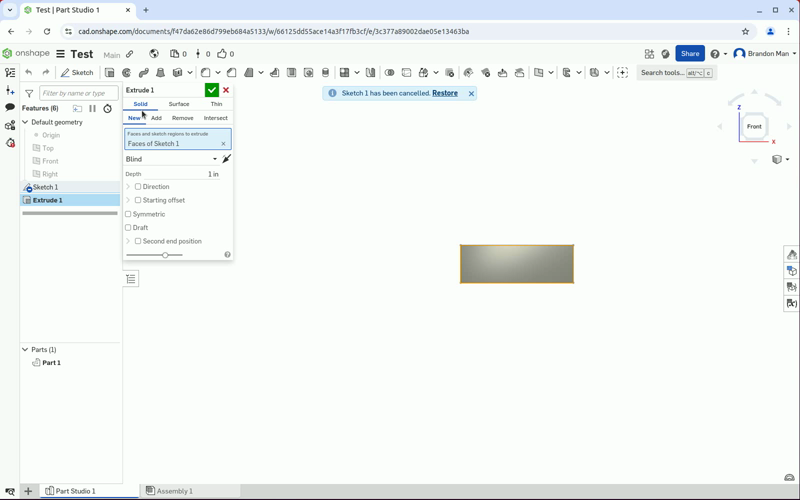
mouse_move(137, 120)
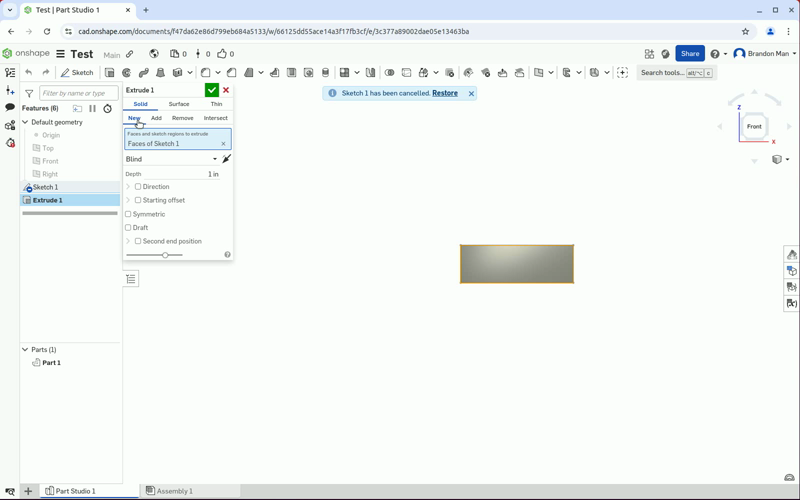
click(137, 120)
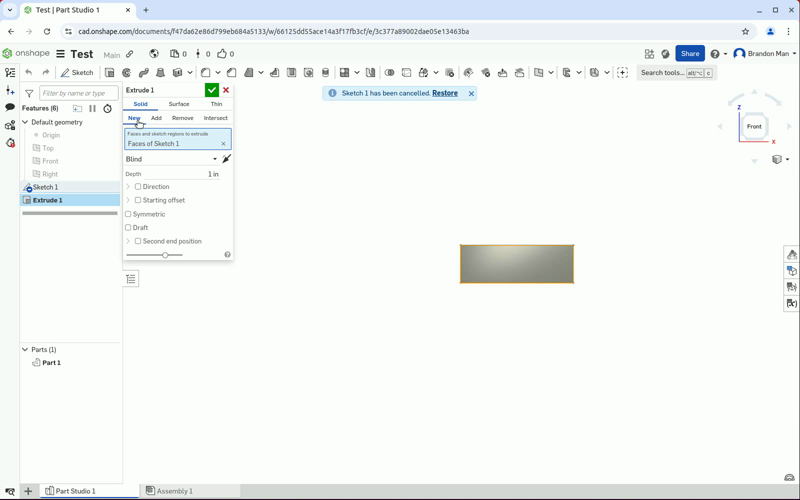
key(tab, 4)
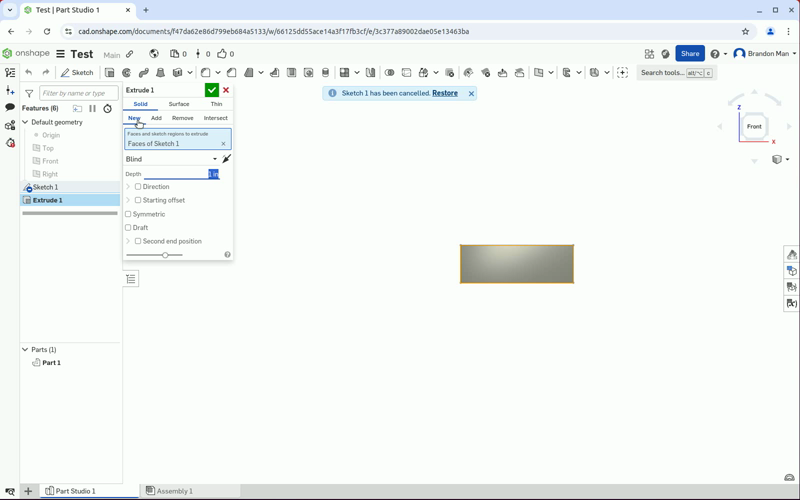
text(11.554)
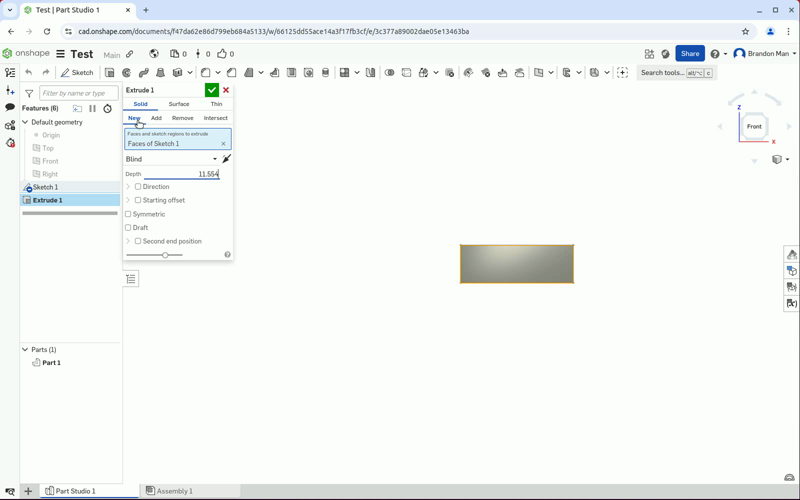
key(enter)
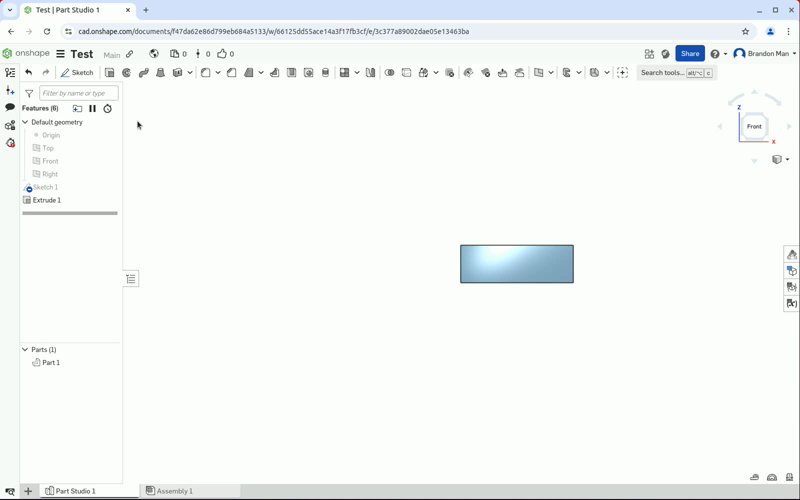
key(shift+h)
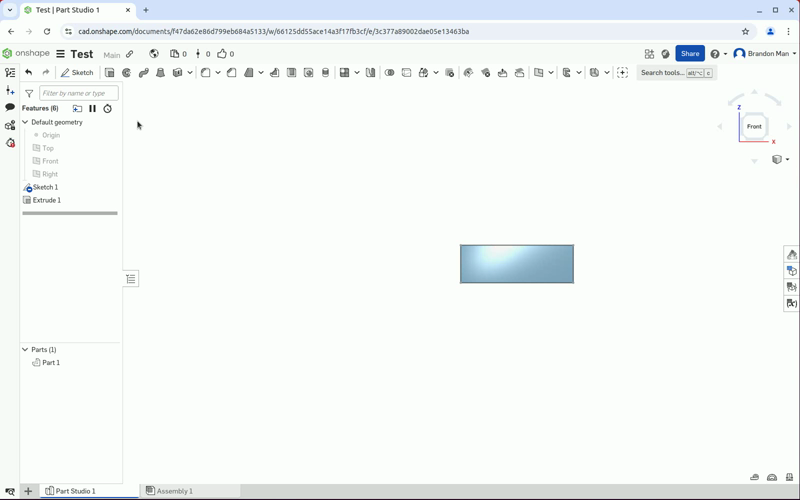
key(shift+h)
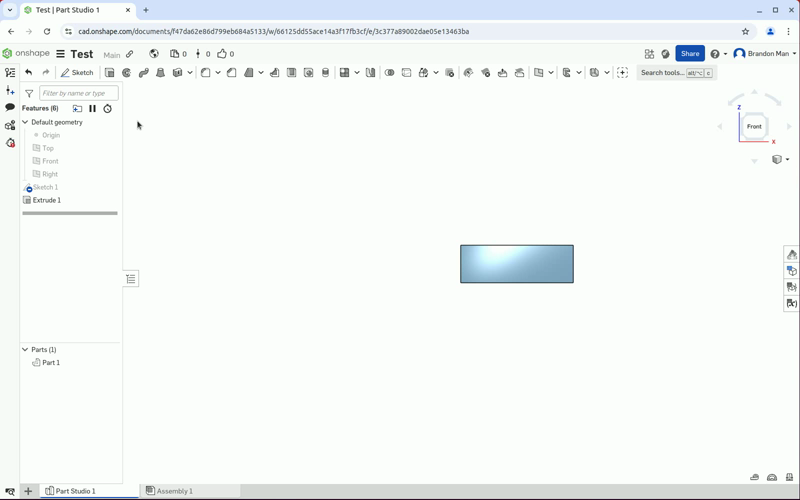
mouse_move(73, 189)
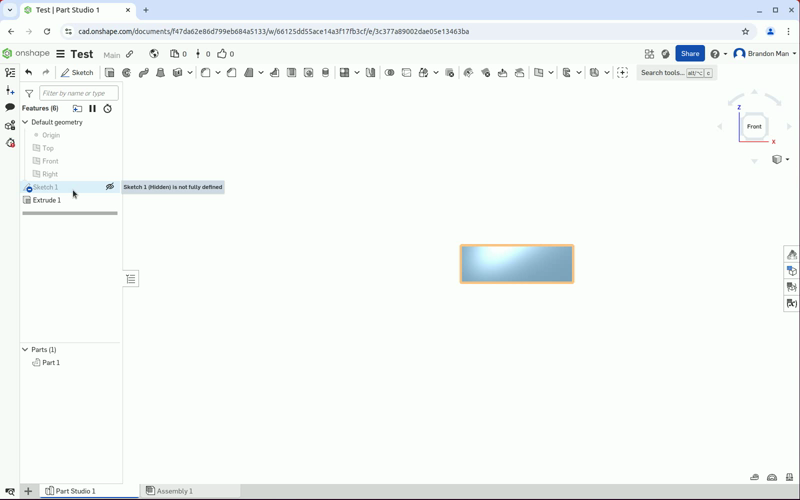
click(73, 189)
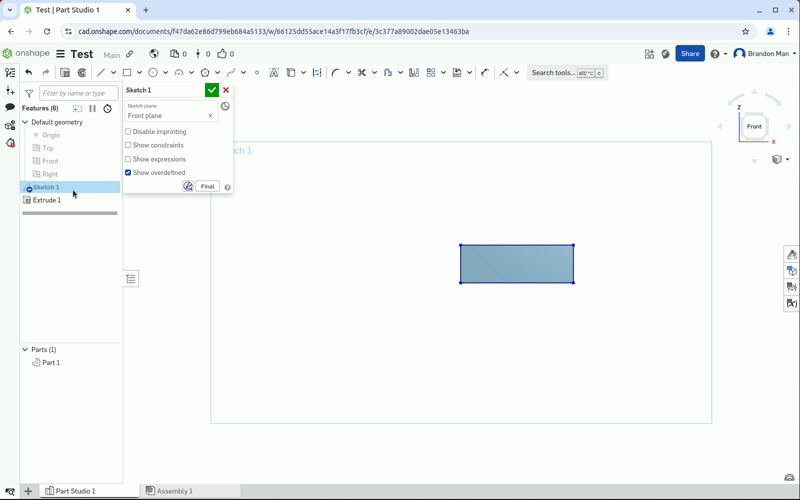
mouse_move(229, 92)
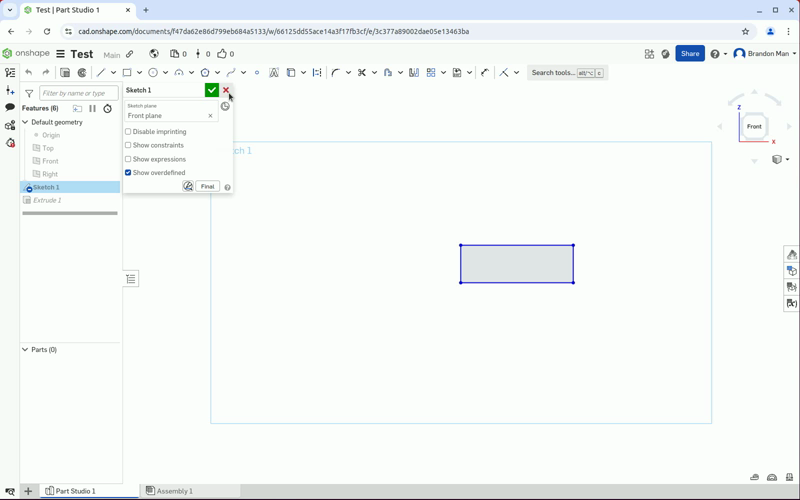
click(229, 92)
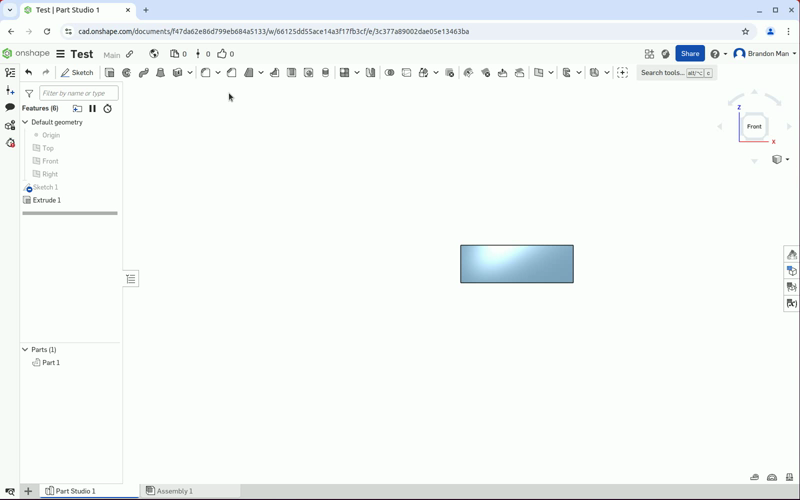
mouse_move(73, 352)
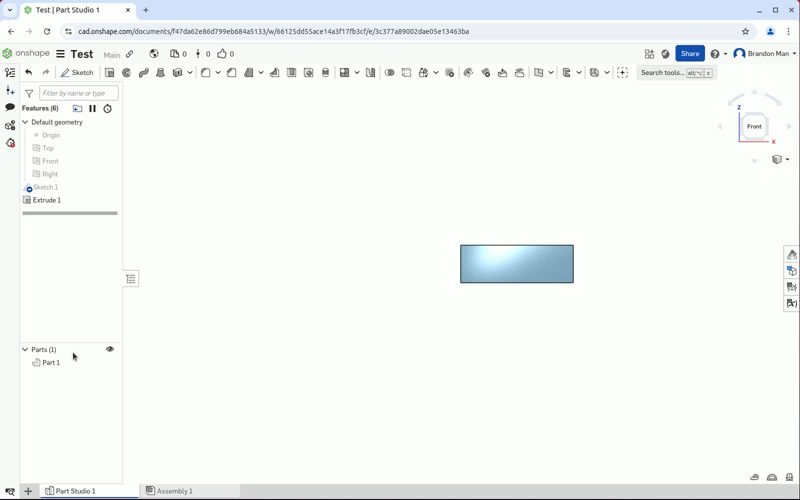
key(y)
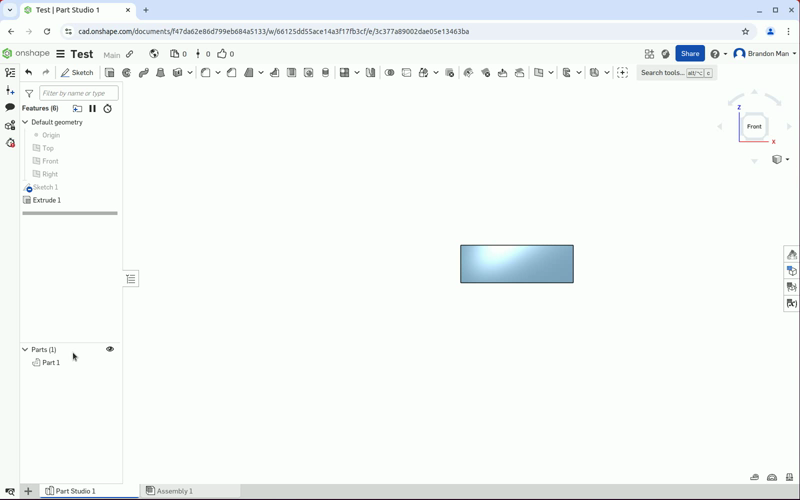
key(shift+p)
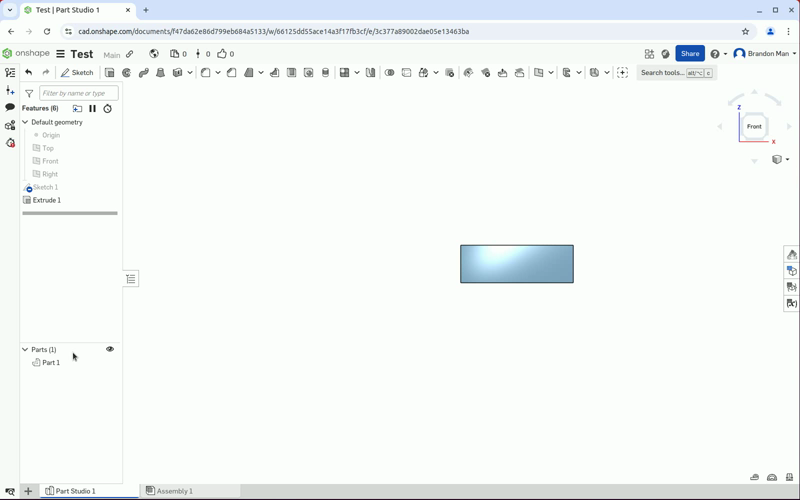
key(space)
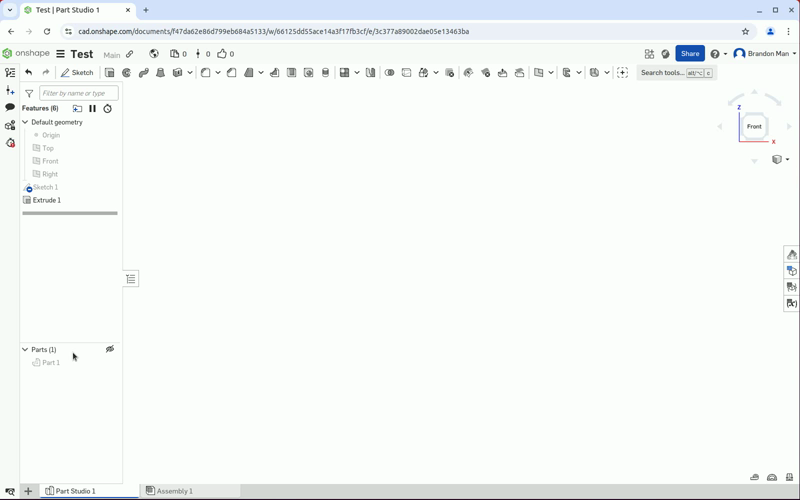
key_down(shift)
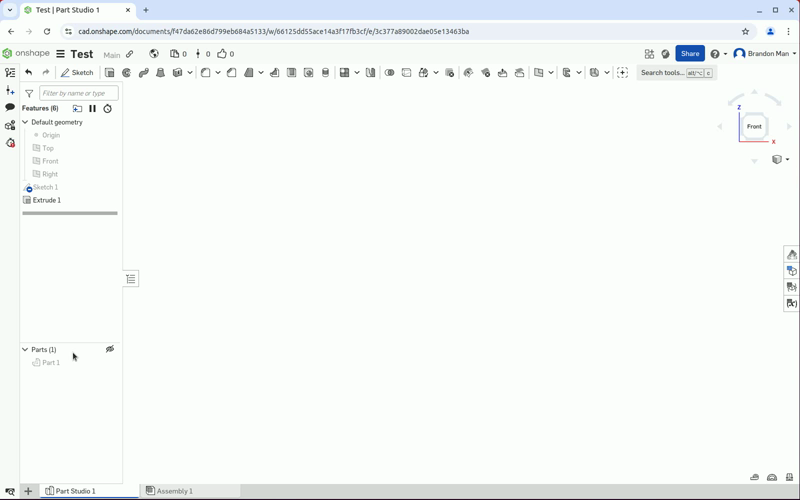
key(down)
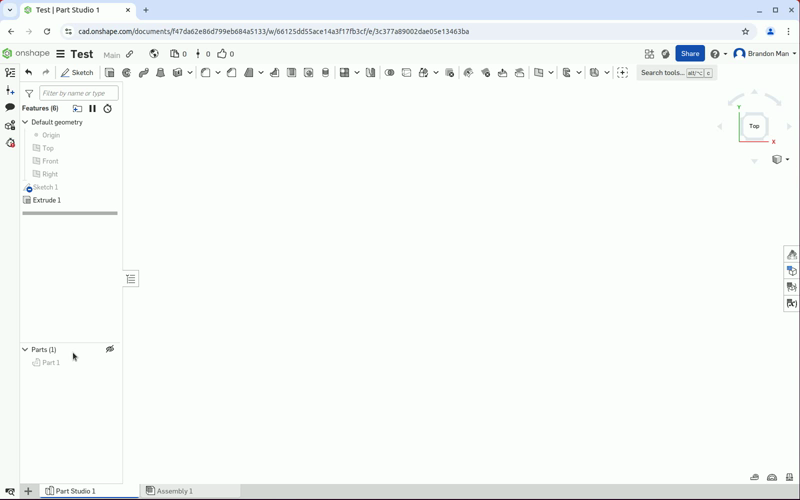
key_up(shift)
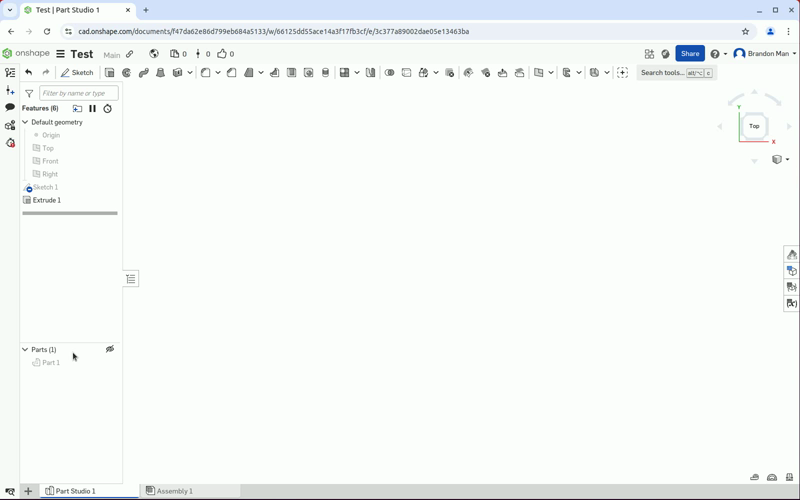
mouse_move(73, 352)
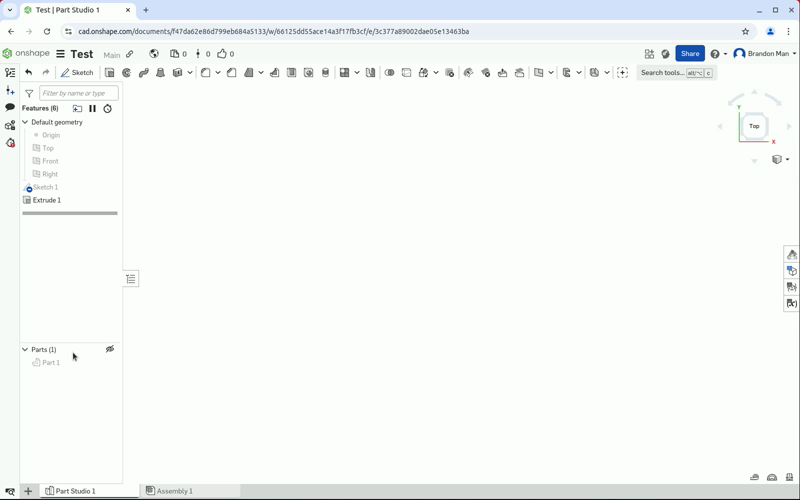
key(shift+y)
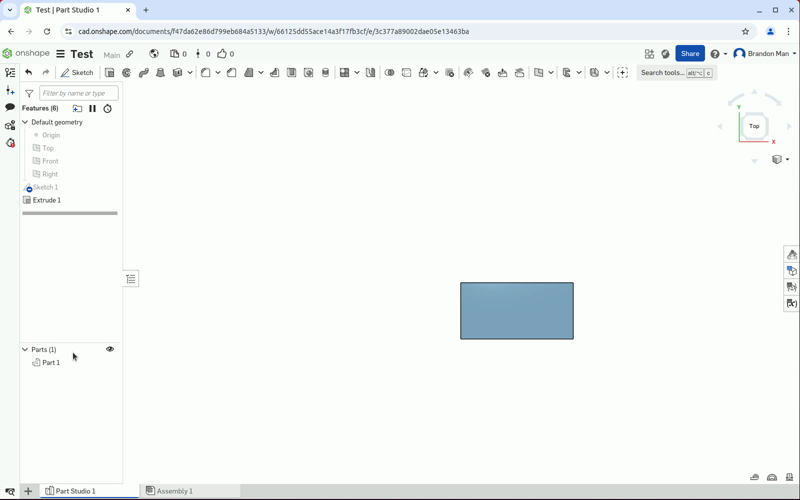
mouse_move(541, 75)
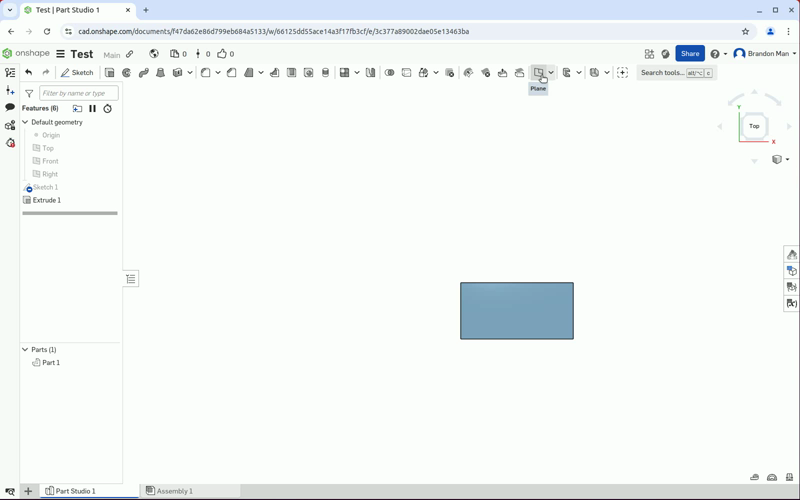
click(541, 75)
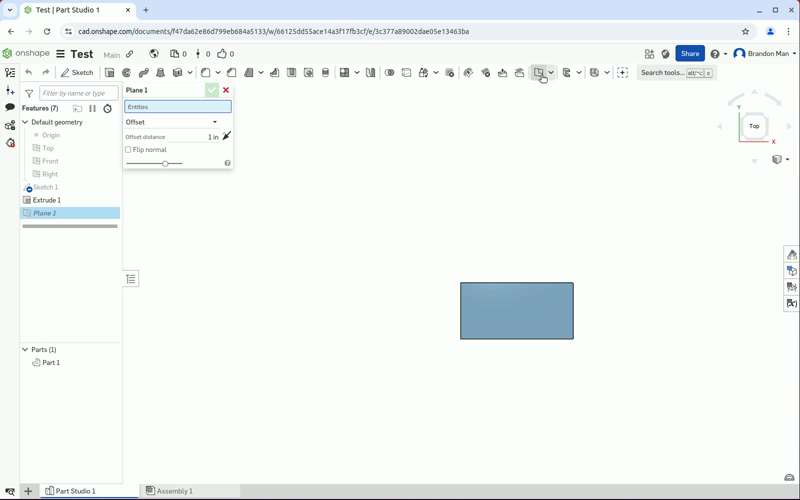
mouse_move(73, 150)
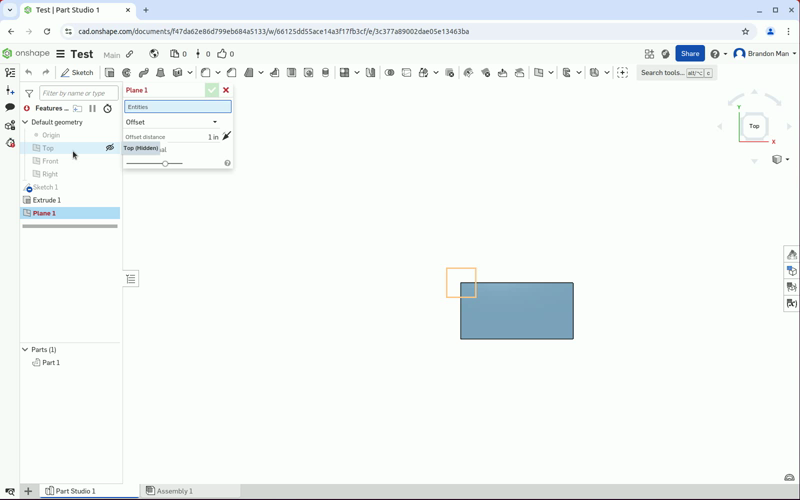
click(73, 150)
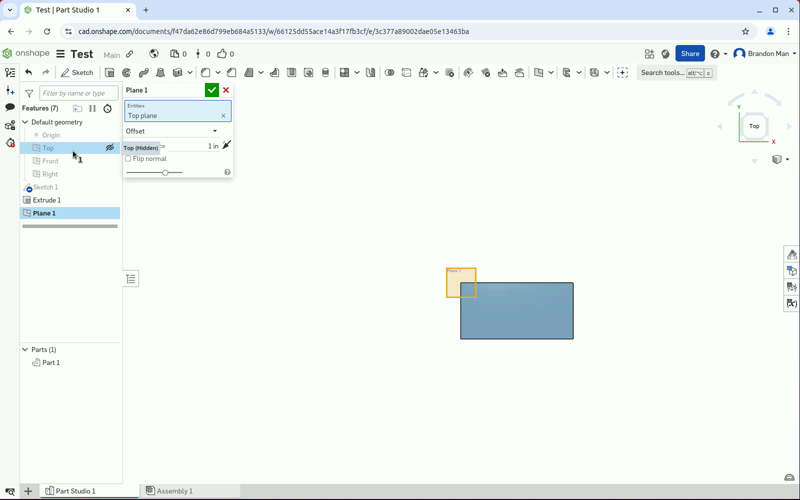
key(tab, 2)
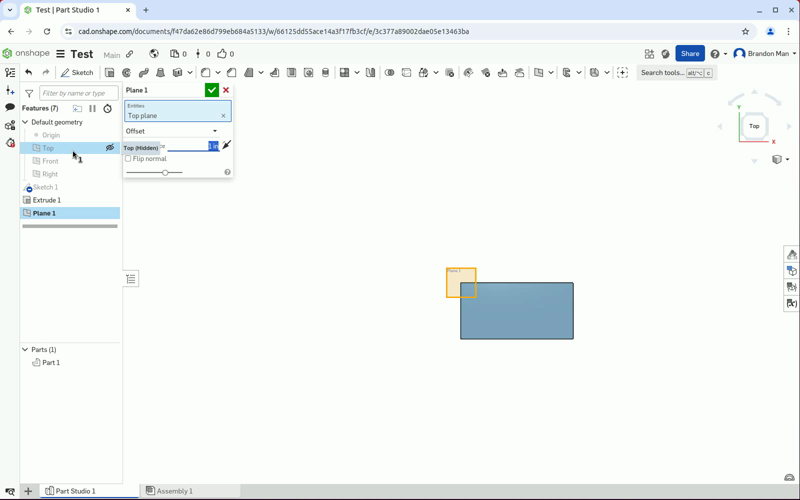
text(7.703)
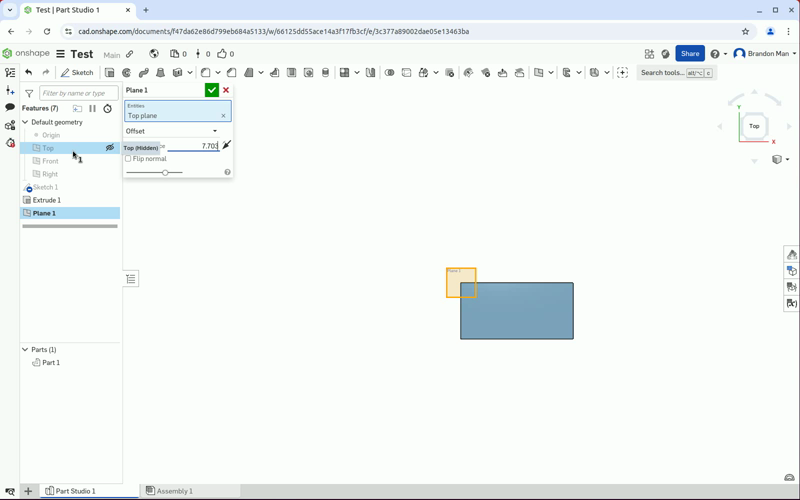
key(enter, 2)
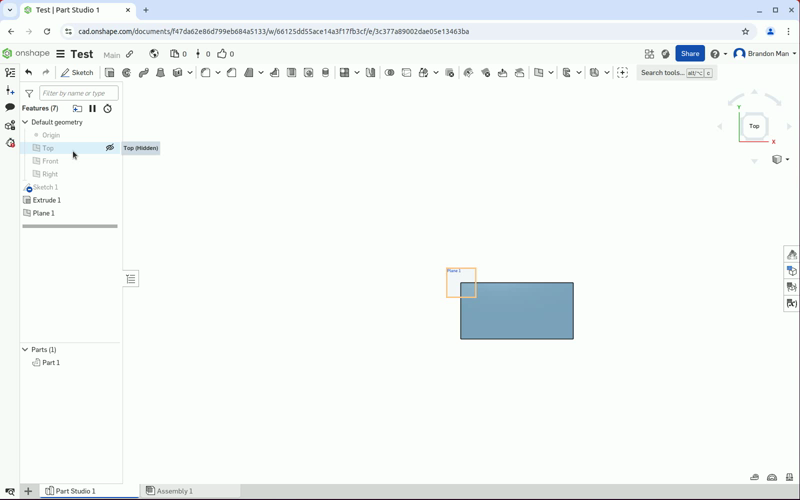
key(shift+s)
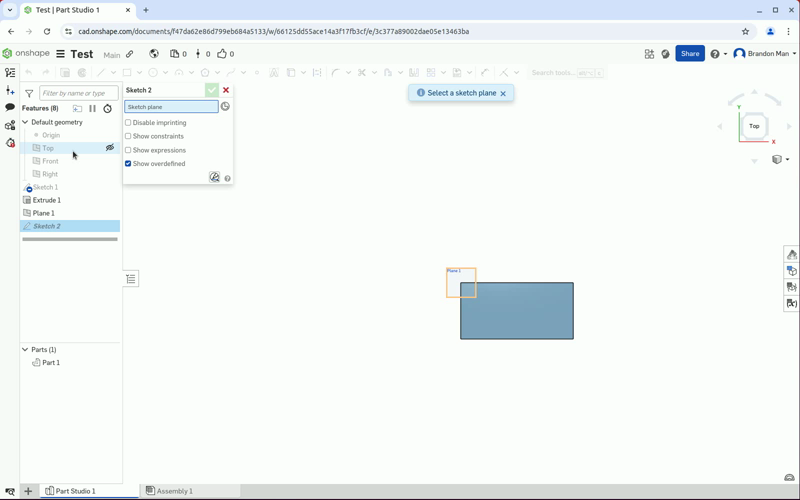
mouse_move(73, 215)
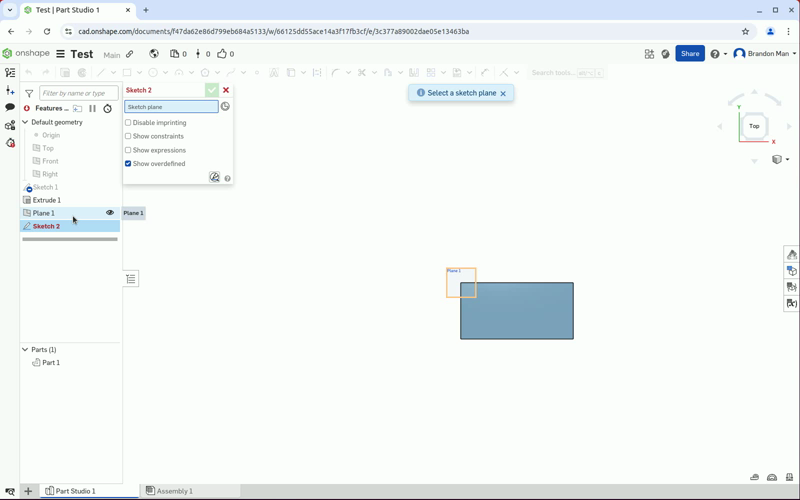
click(73, 215)
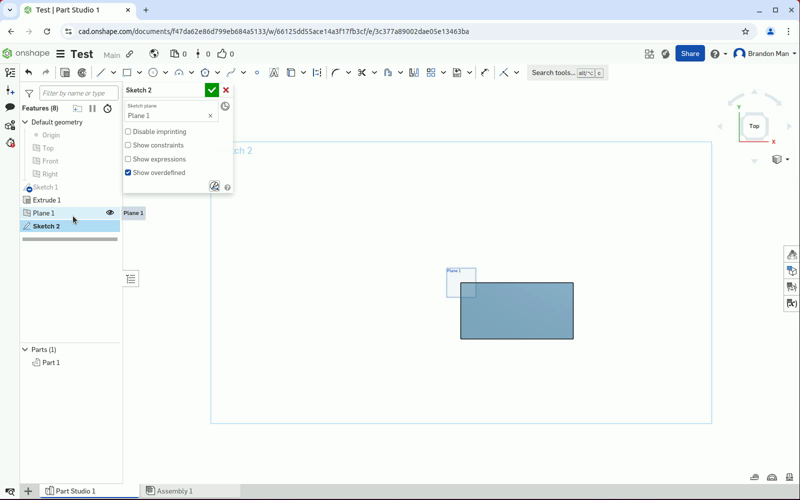
mouse_move(73, 352)
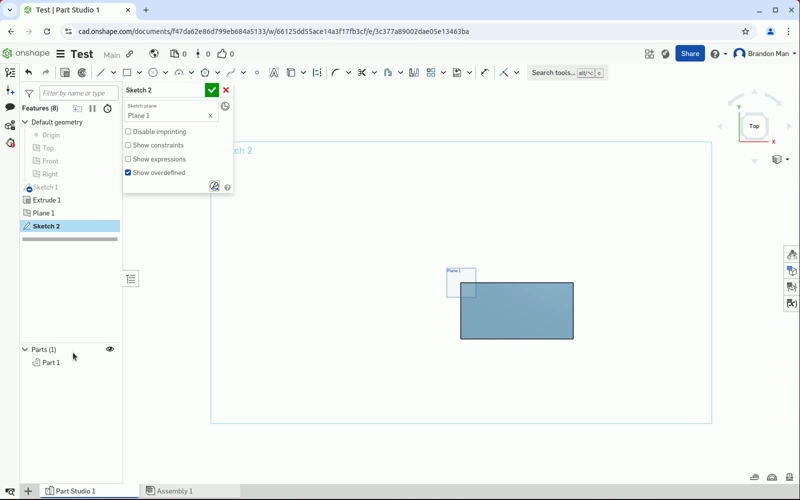
key(y)
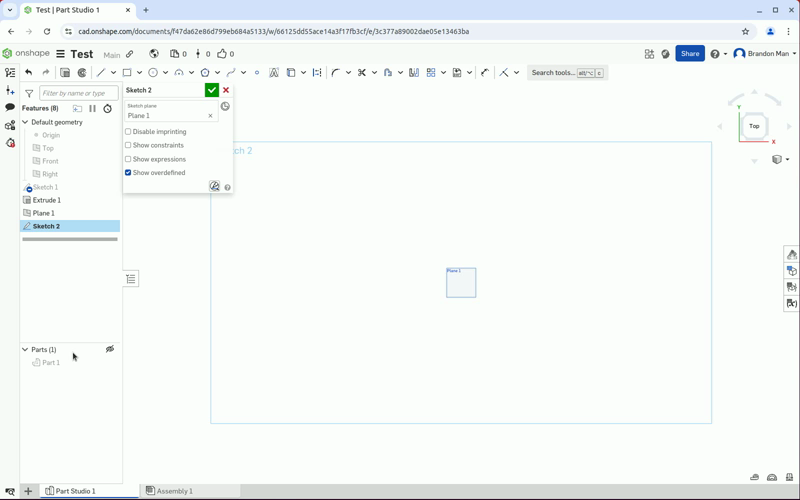
key(l)
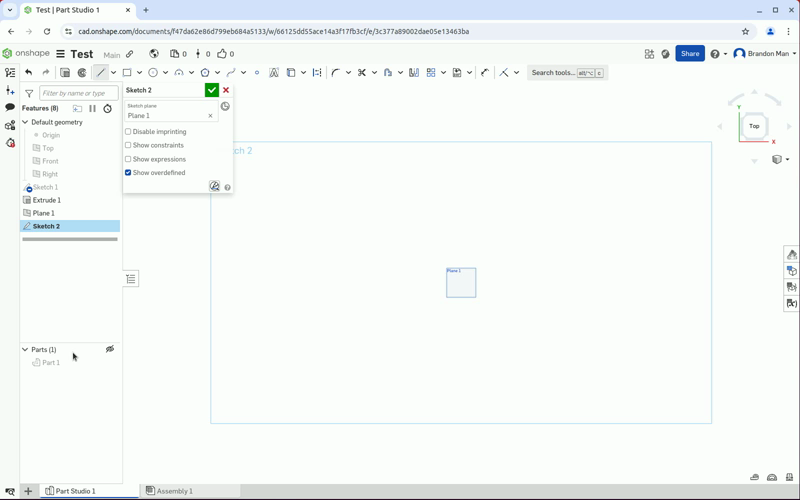
key_down(shift)
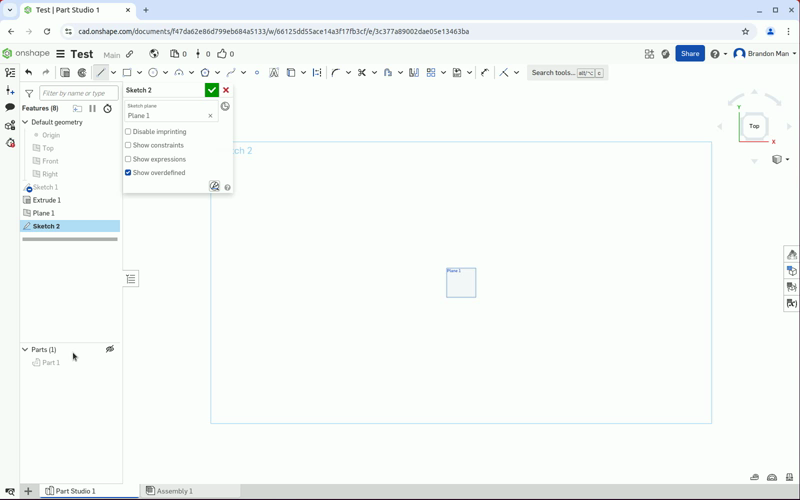
mouse_move(477, 339)
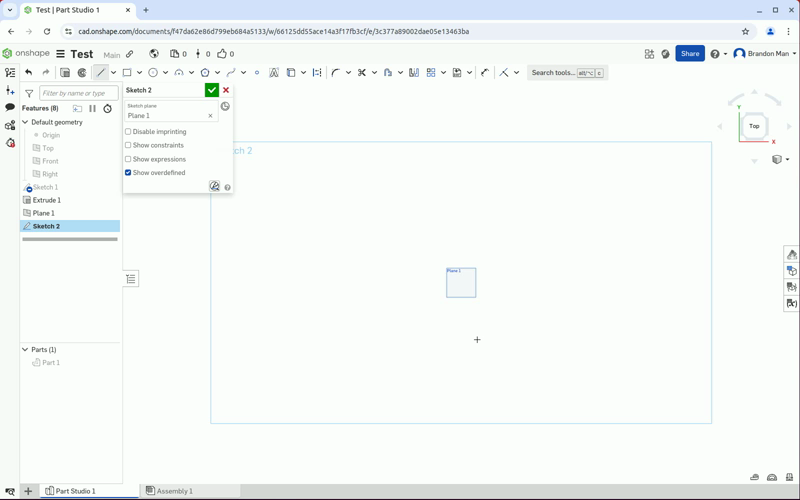
click(477, 339)
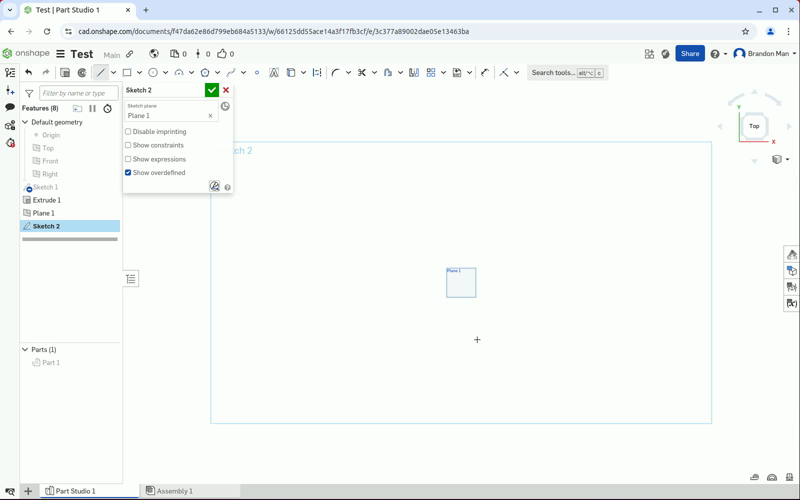
key_up(shift)
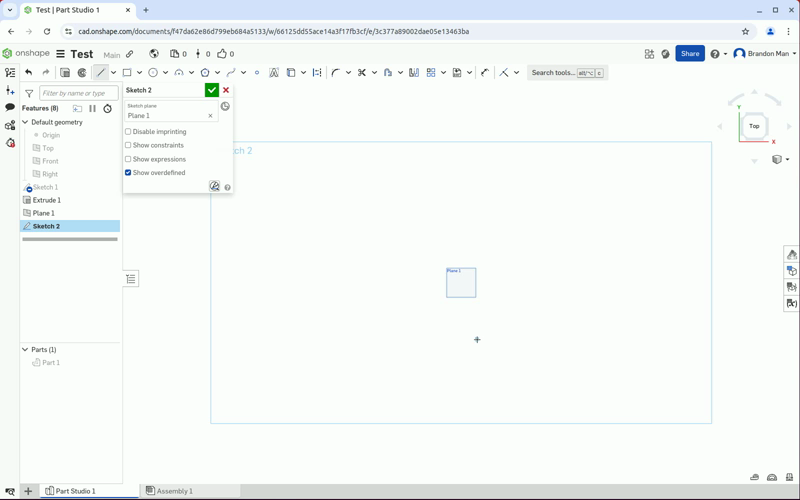
key_down(shift)
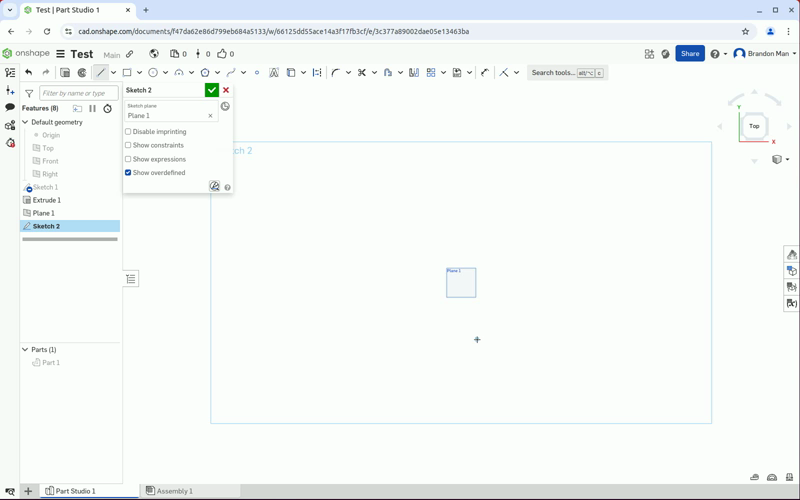
mouse_move(573, 339)
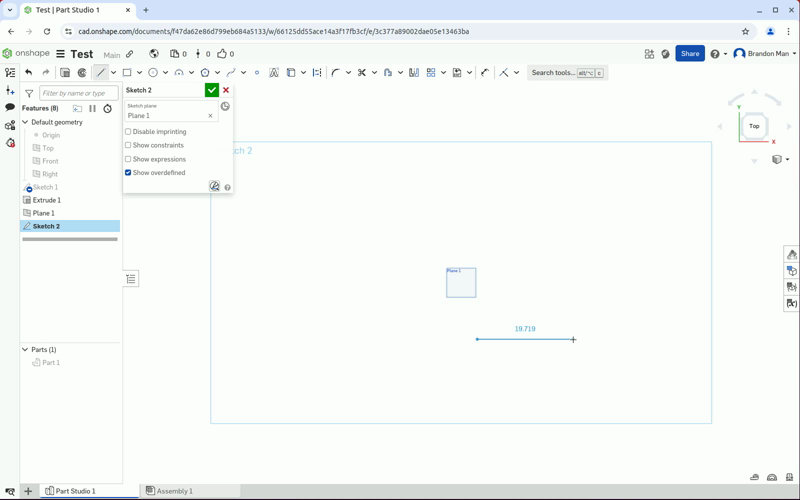
click(573, 339)
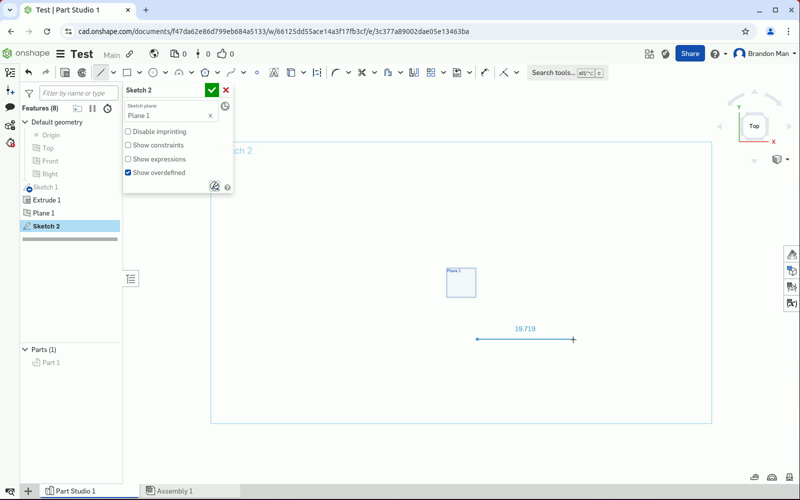
key_up(shift)
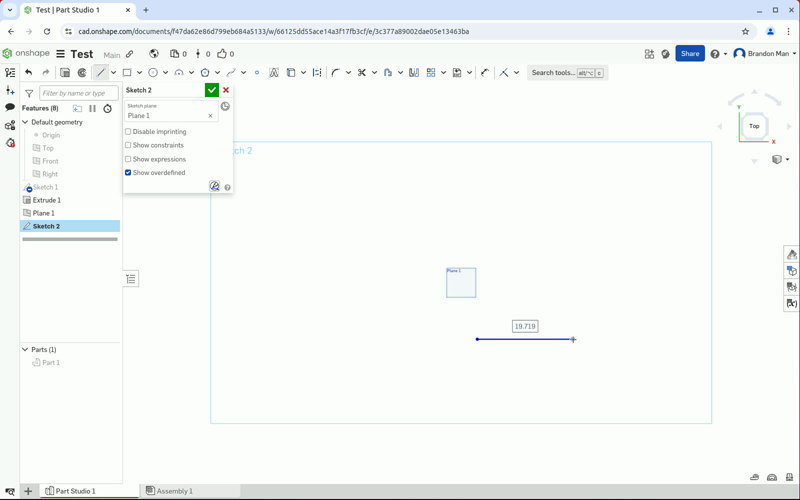
key_down(shift)
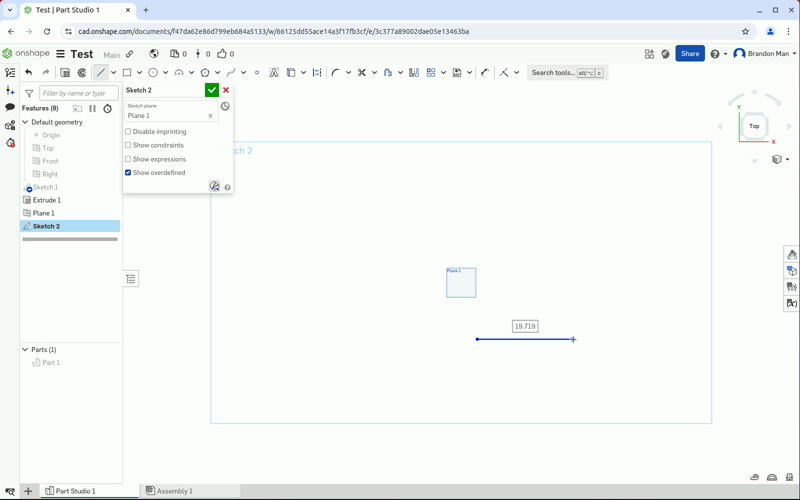
mouse_move(589, 339)
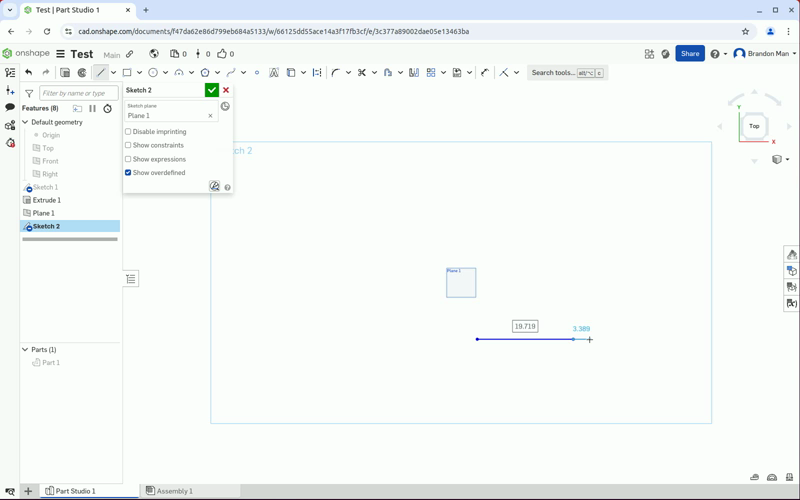
mouse_move(573, 301)
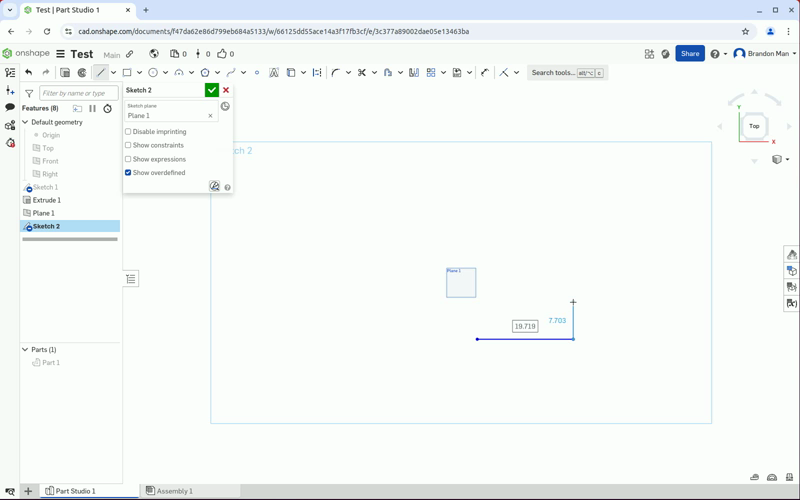
click(573, 301)
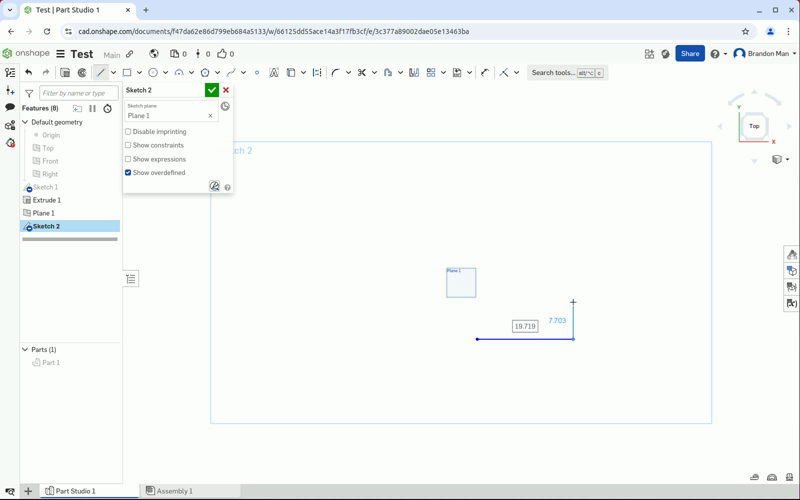
key_up(shift)
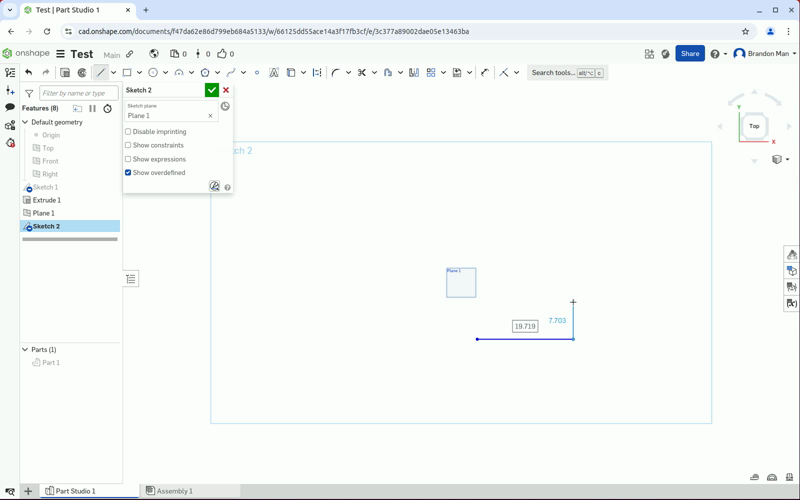
key_down(shift)
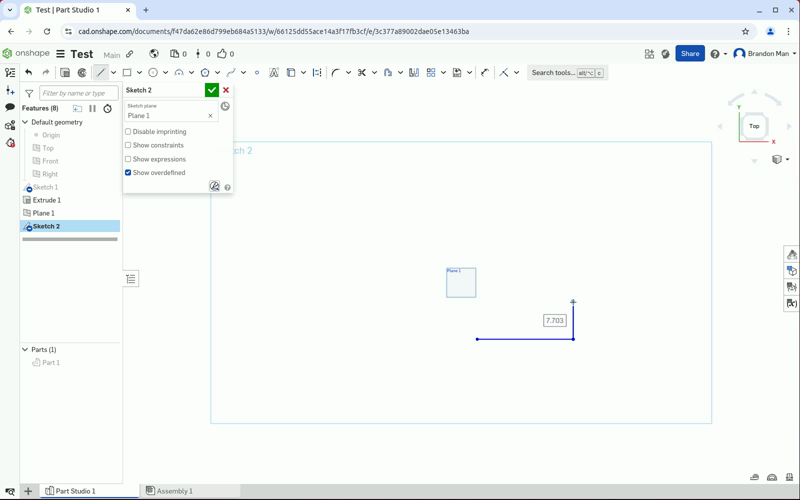
mouse_move(477, 301)
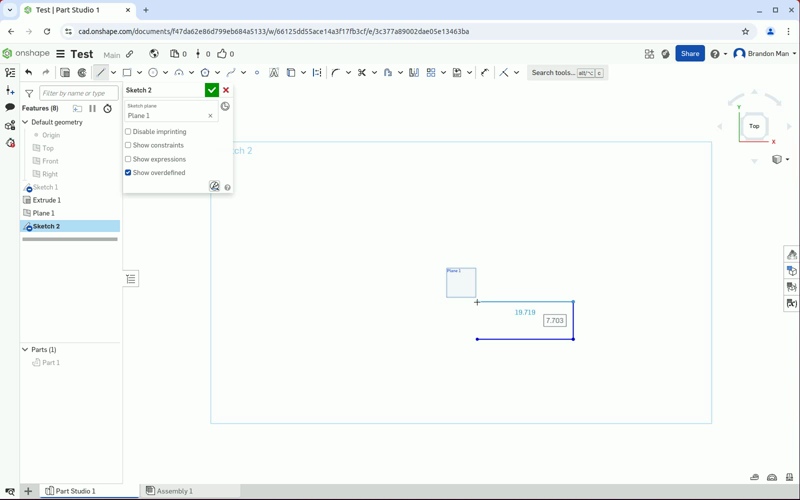
click(477, 301)
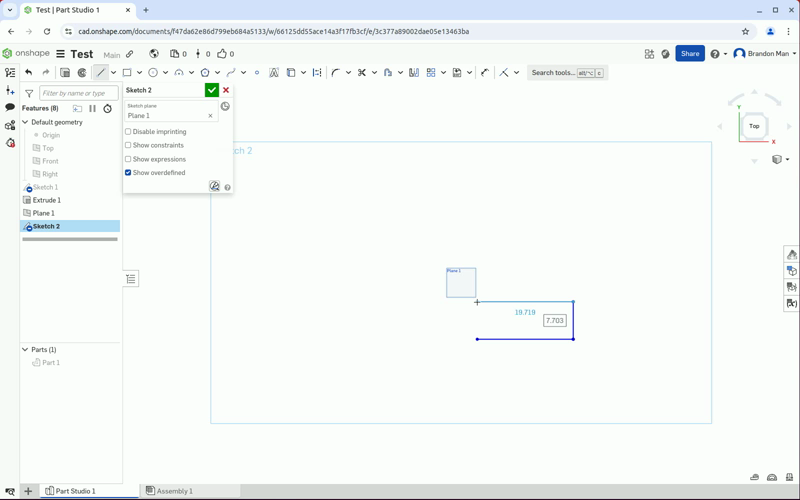
key_up(shift)
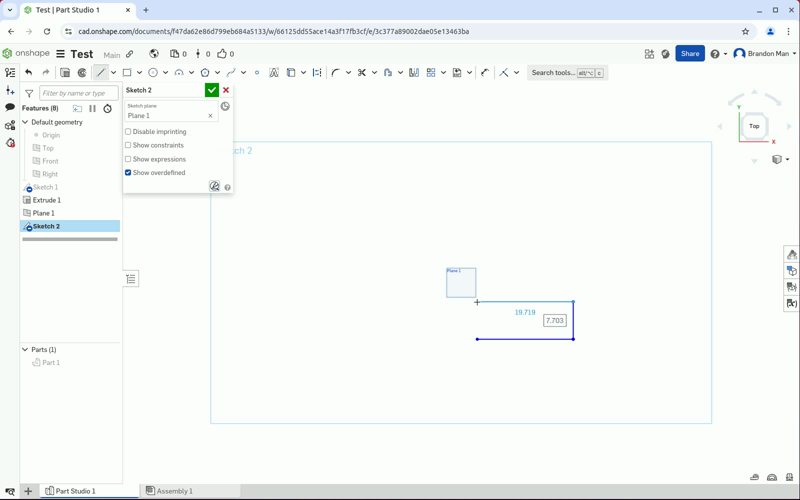
mouse_move(507, 301)
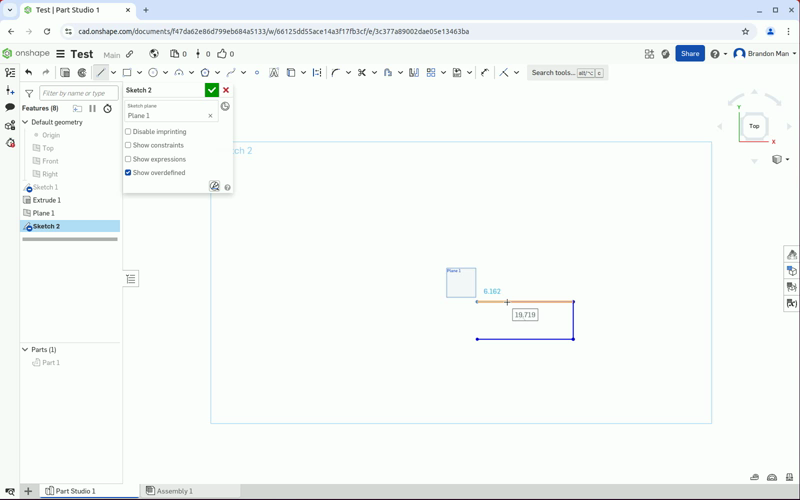
key_down(shift)
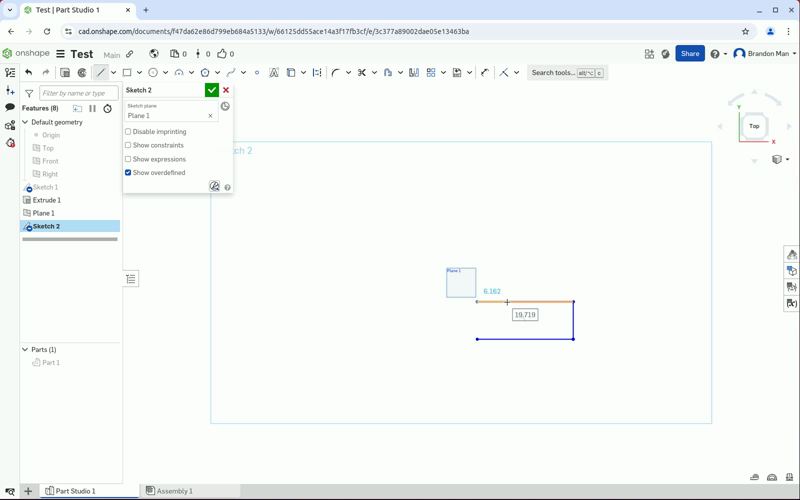
mouse_move(477, 339)
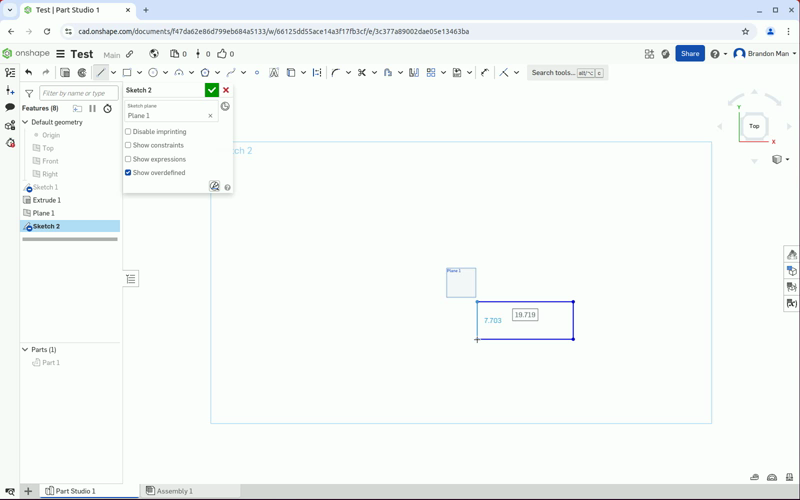
key_up(shift)
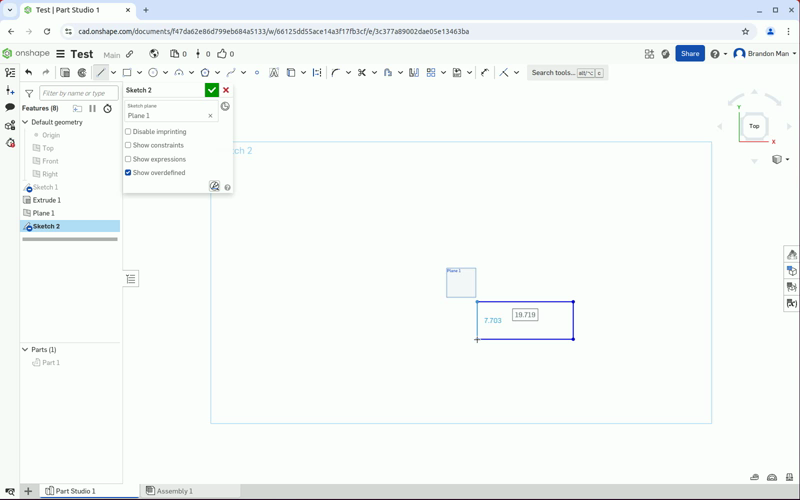
click(477, 339)
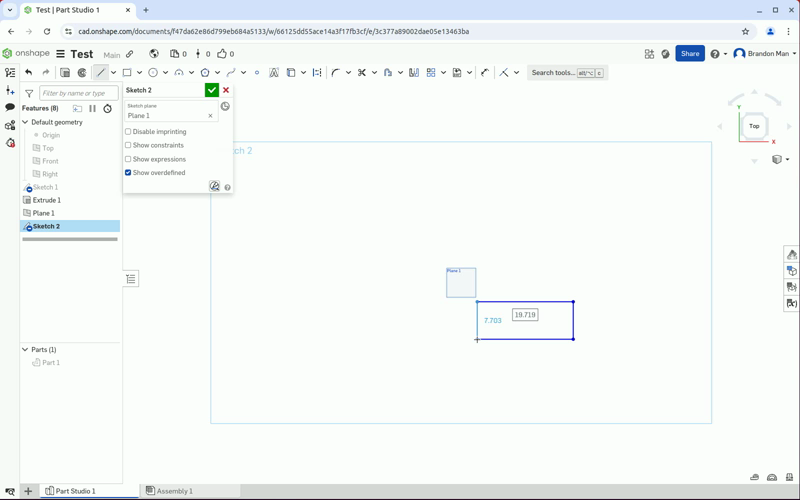
key(esc)
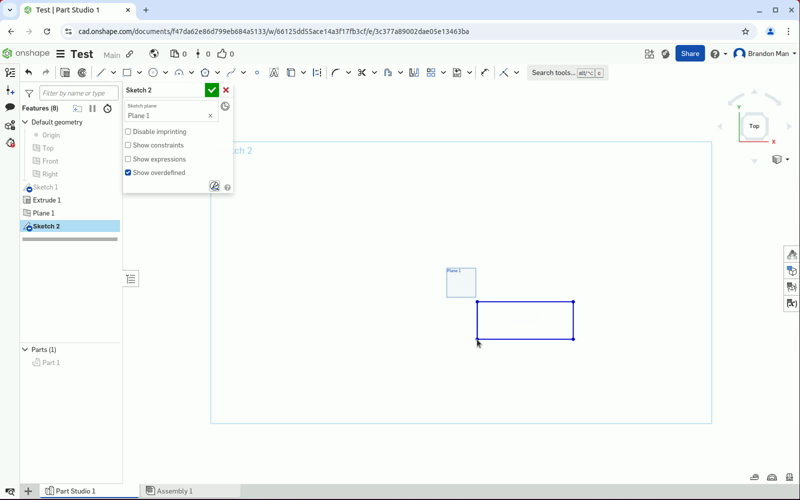
mouse_move(532, 317)
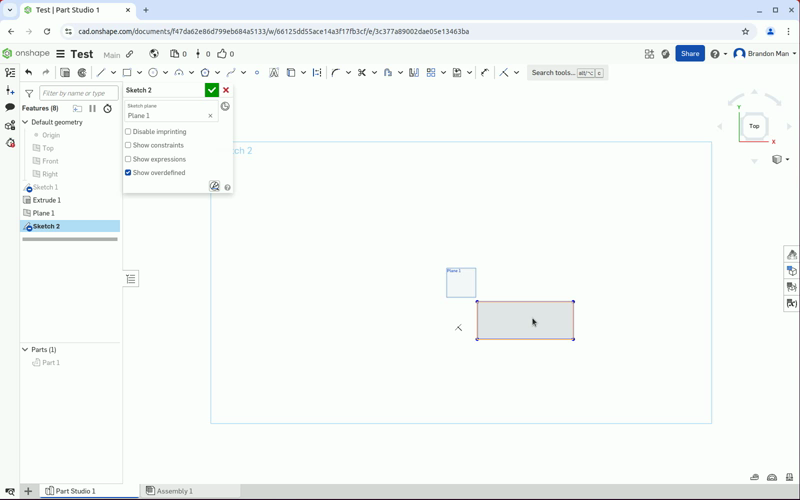
click(532, 317)
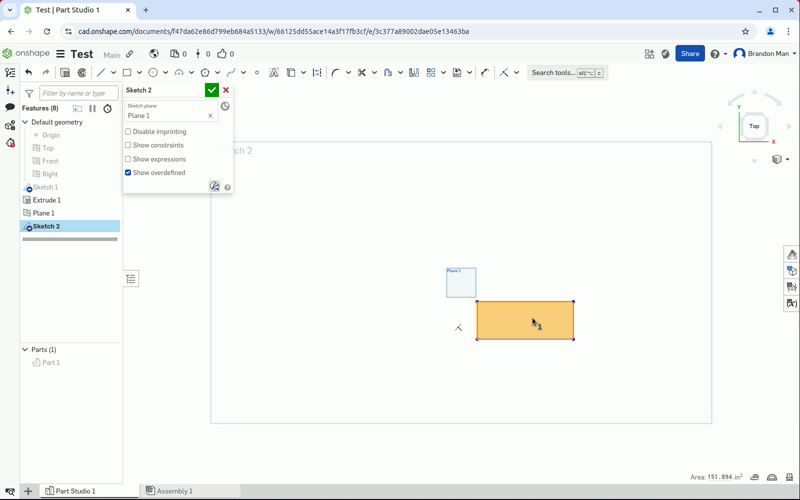
mouse_move(73, 352)
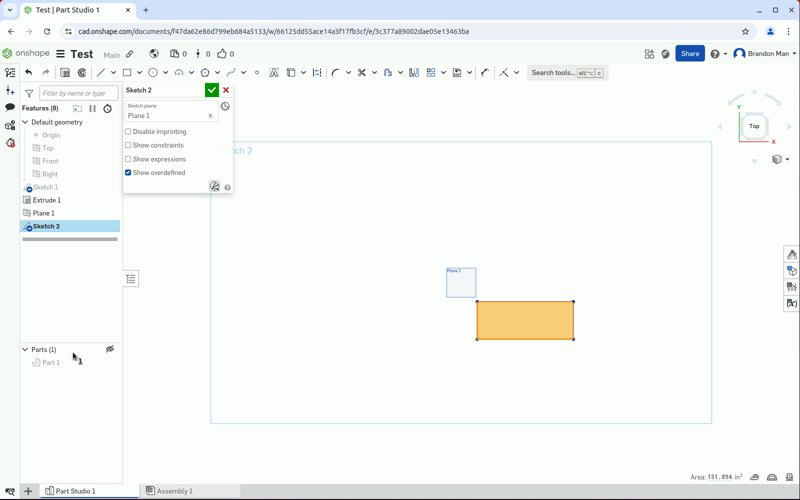
key(shift+y)
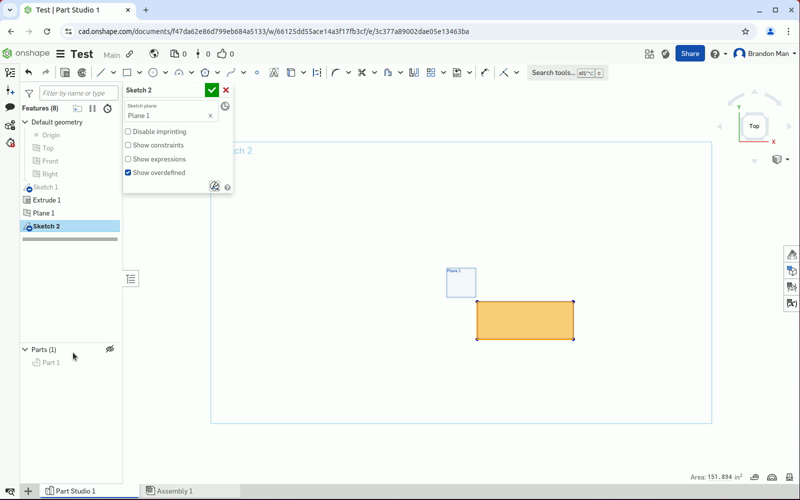
key(shift+e)
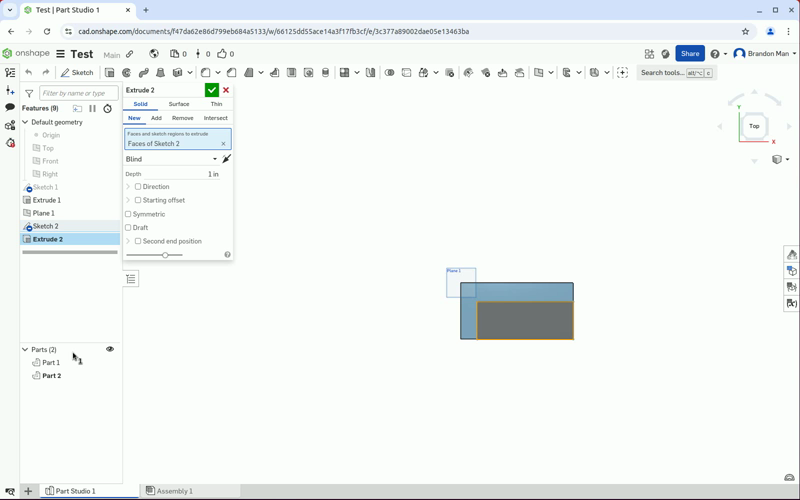
mouse_move(143, 106)
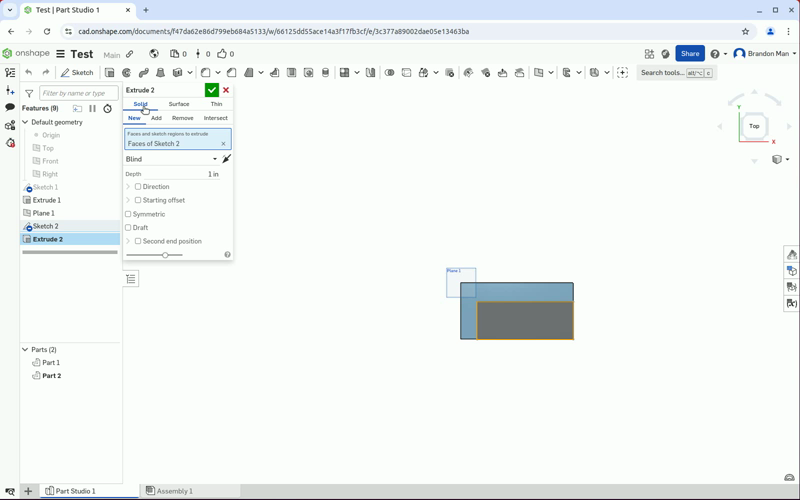
click(143, 106)
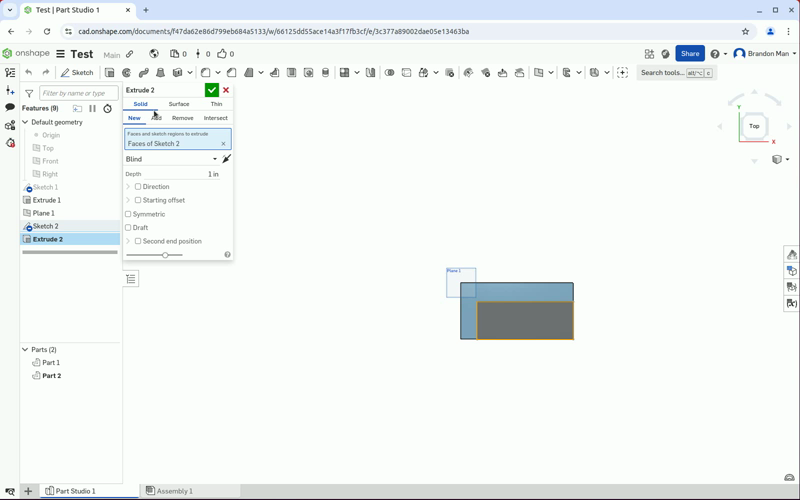
mouse_move(186, 120)
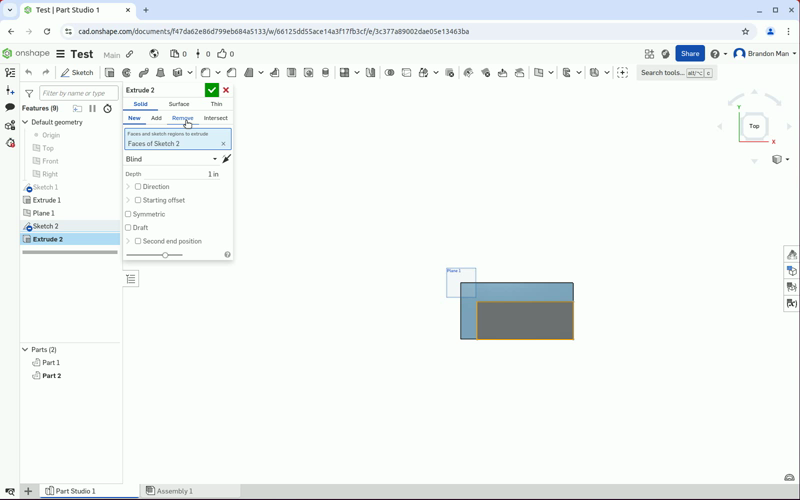
click(186, 120)
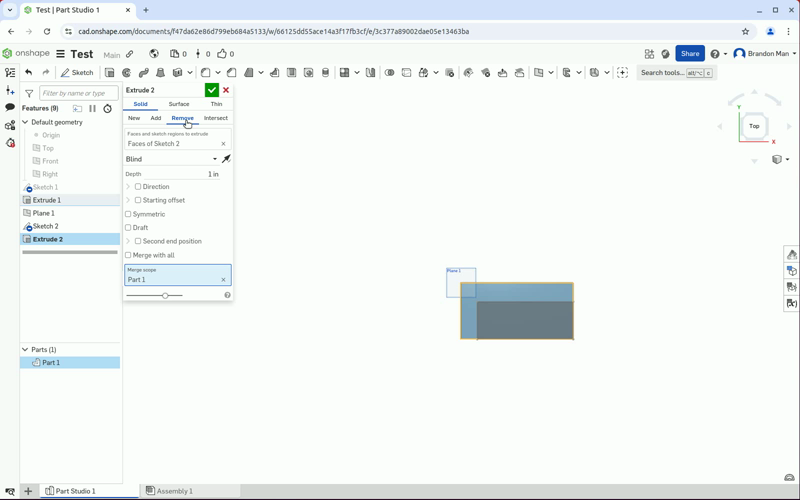
key(tab, 4)
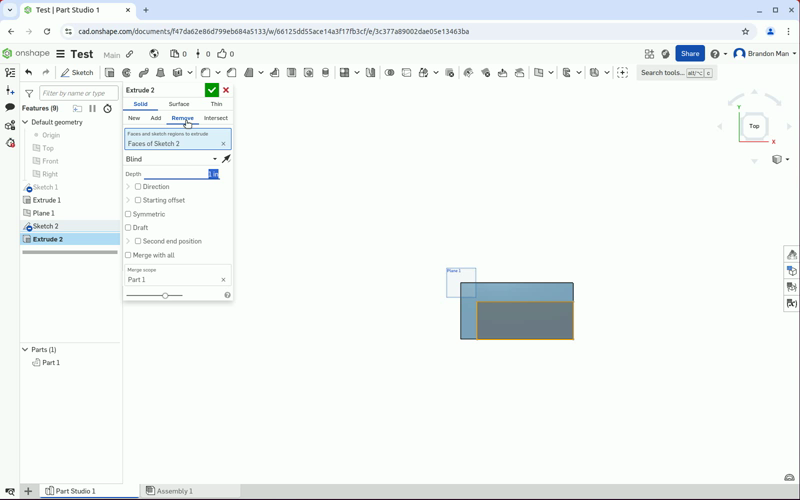
text(7.703)
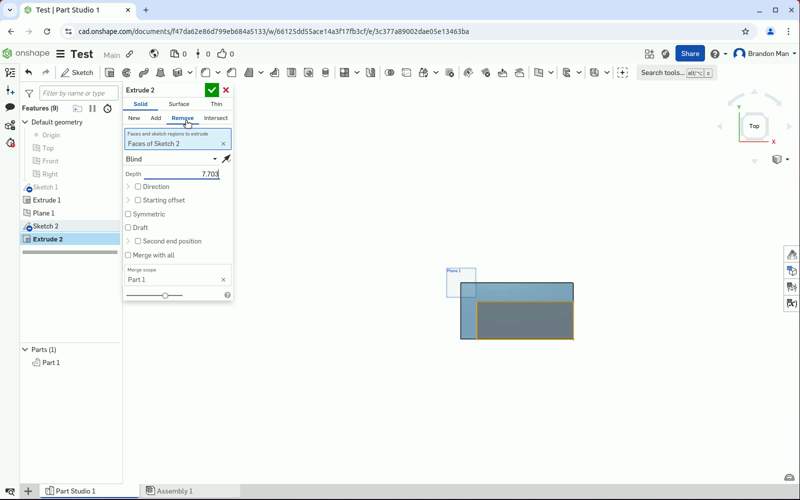
key(tab, 6)
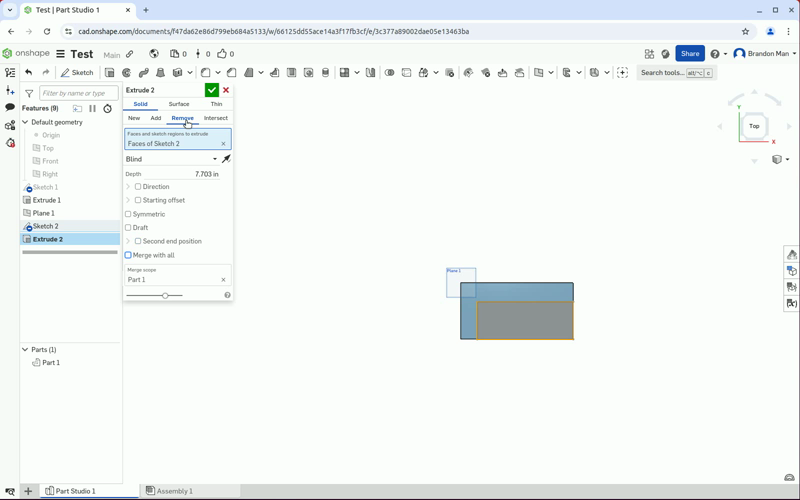
key(space)
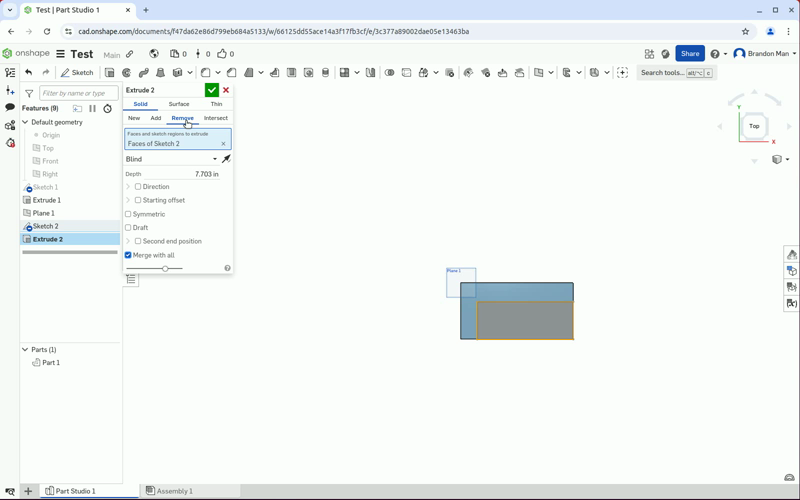
key(enter)
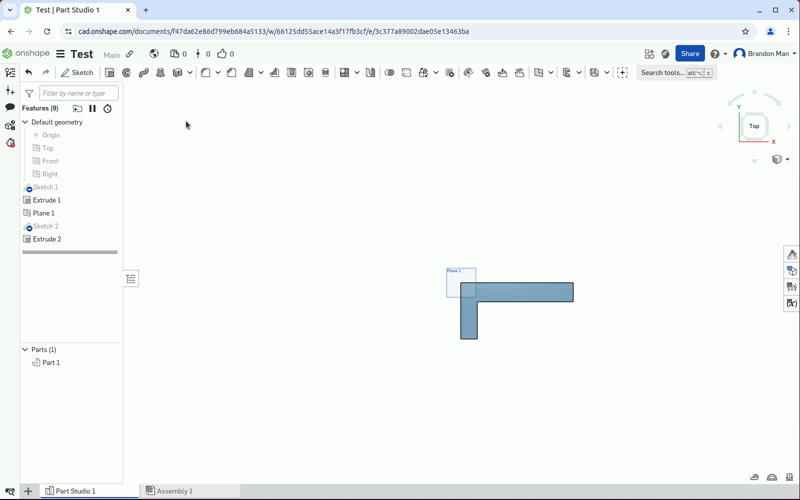
key(shift+h)
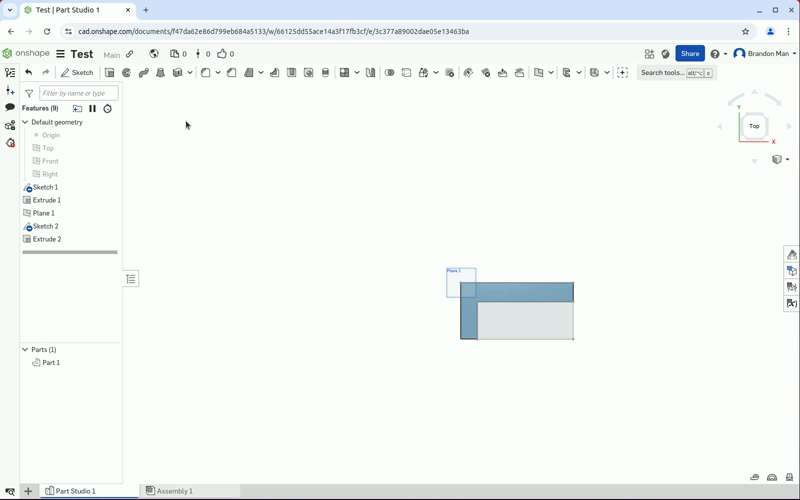
key(shift+h)
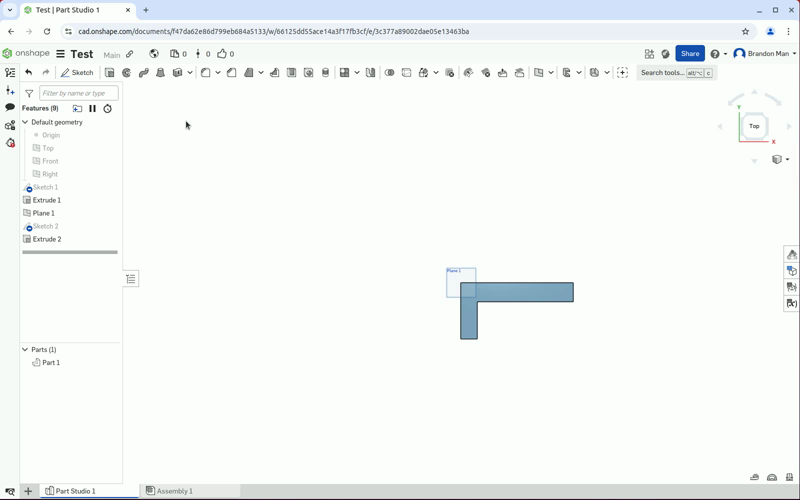
mouse_move(73, 189)
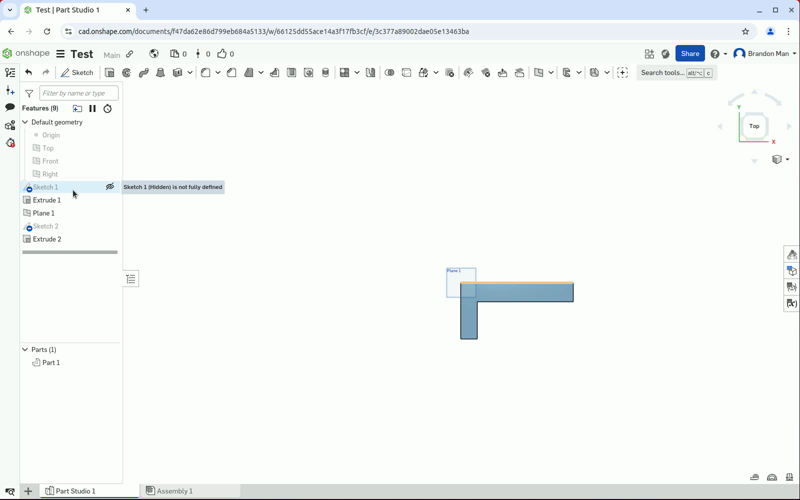
click(73, 189)
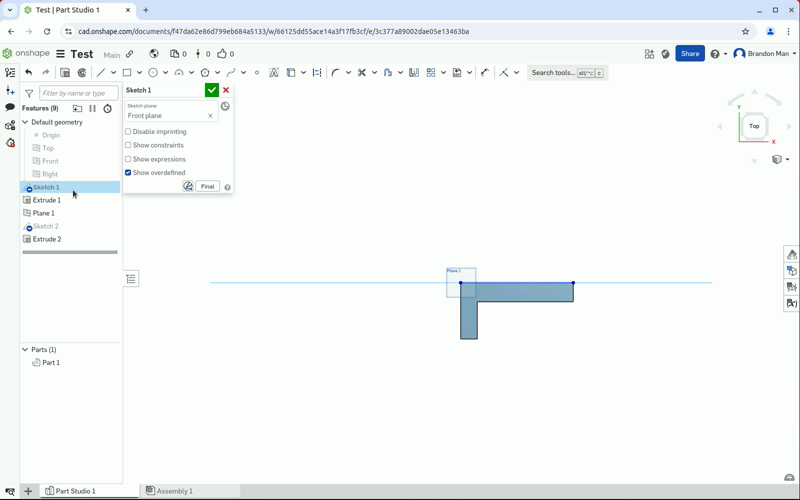
mouse_move(229, 92)
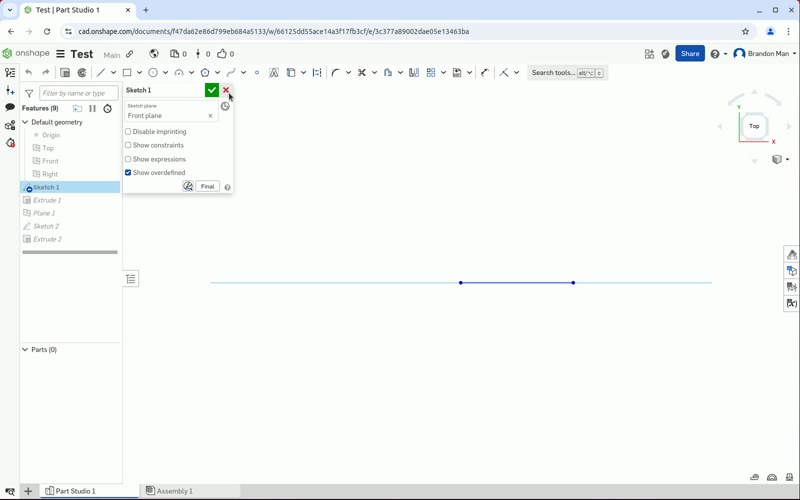
click(229, 92)
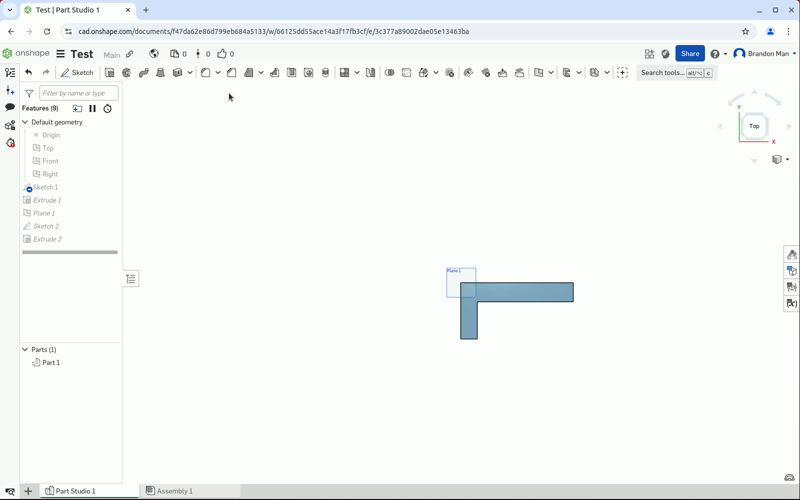
mouse_move(73, 352)
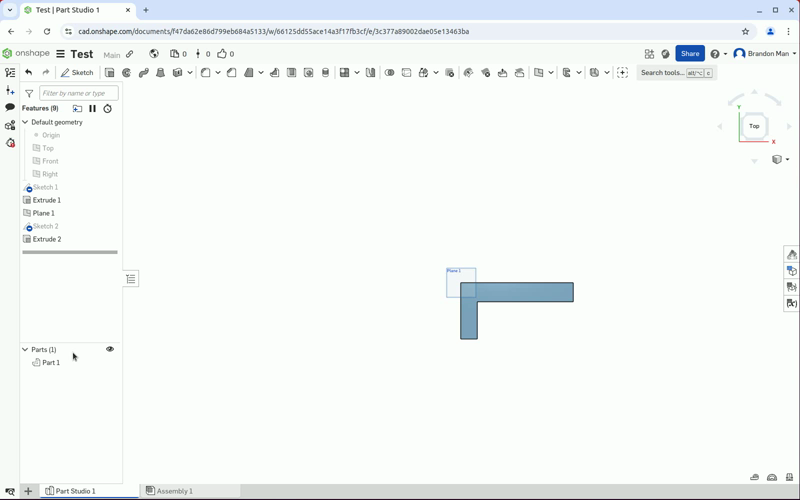
key(y)
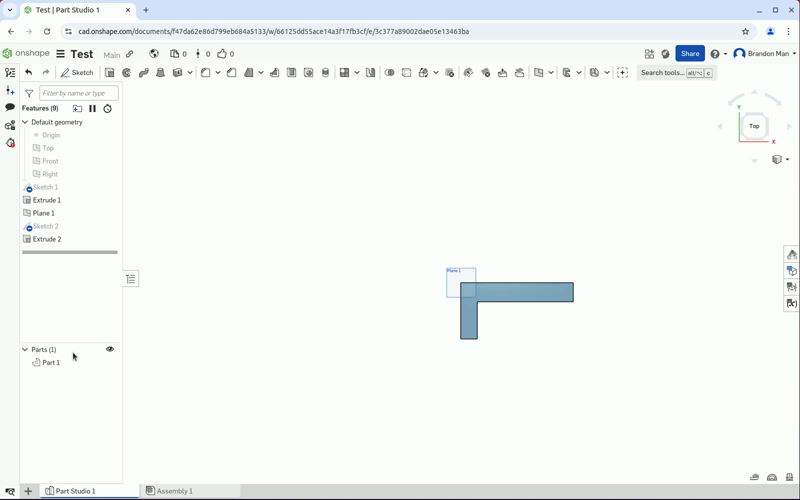
key(shift+p)
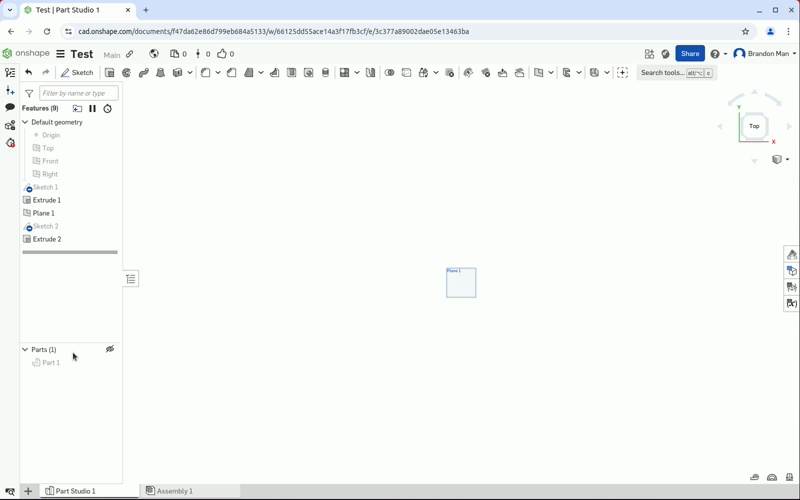
key(space)
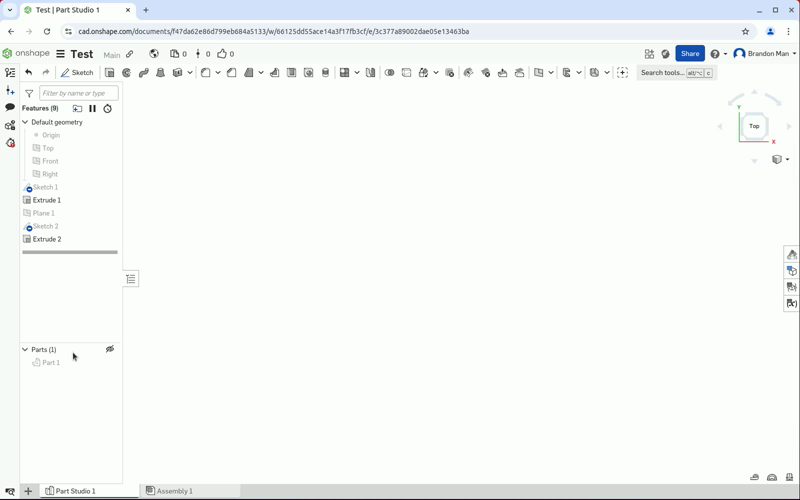
key_down(shift)
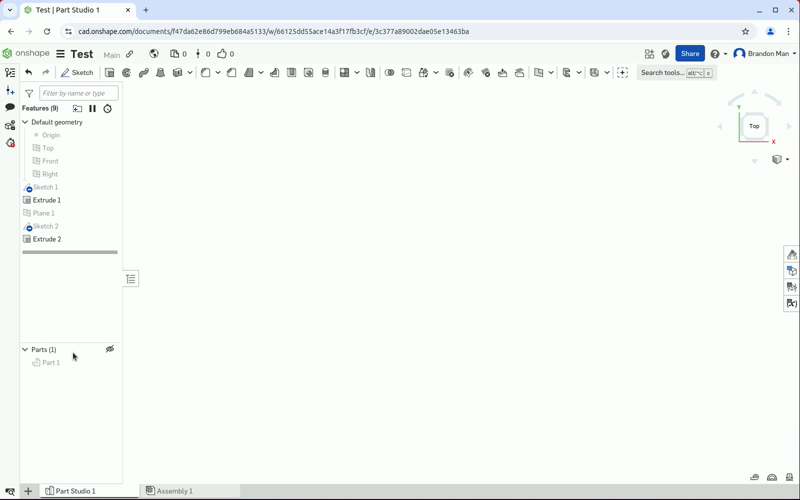
key(up)
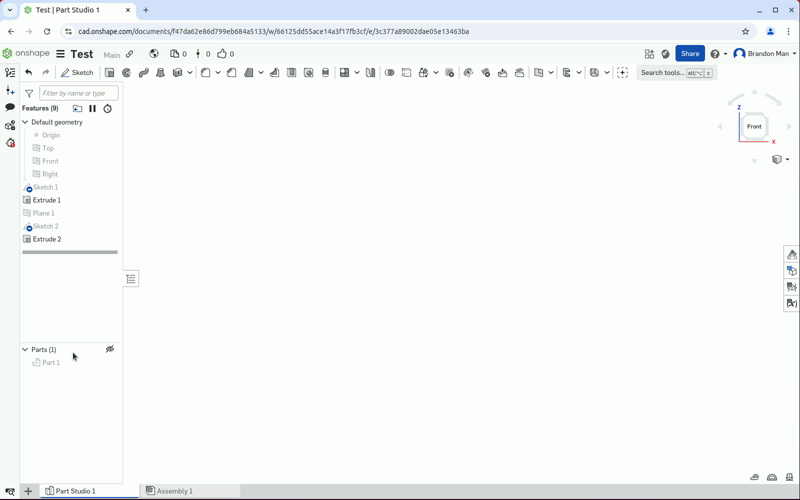
key_up(shift)
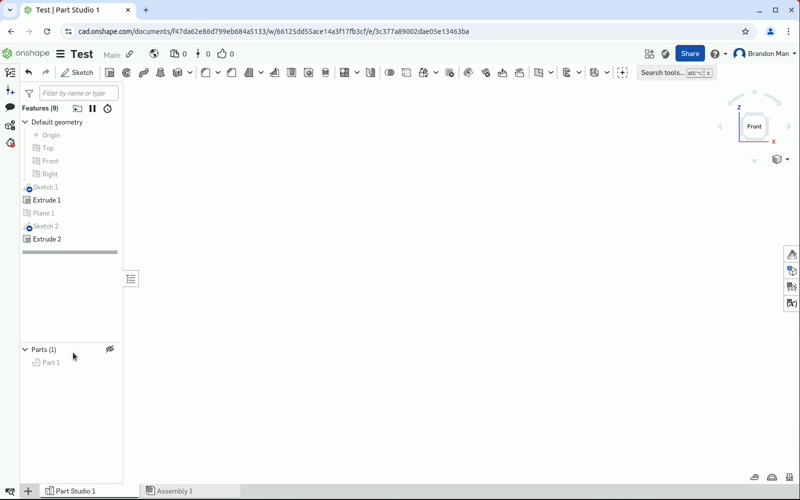
mouse_move(73, 352)
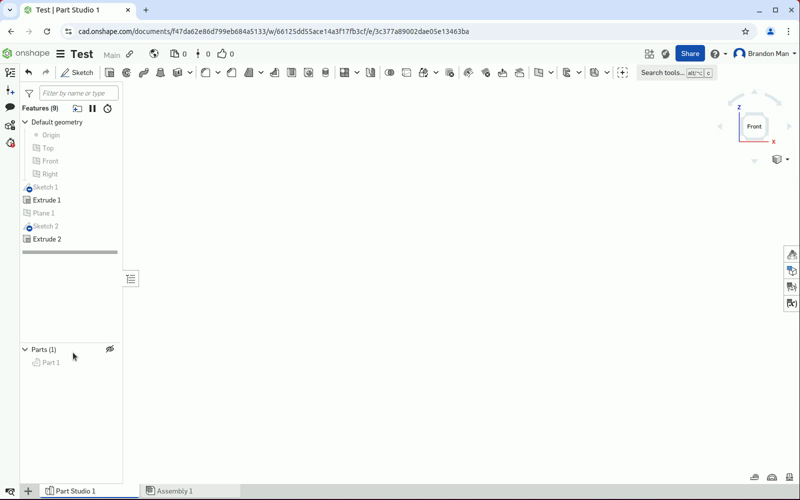
key(shift+y)
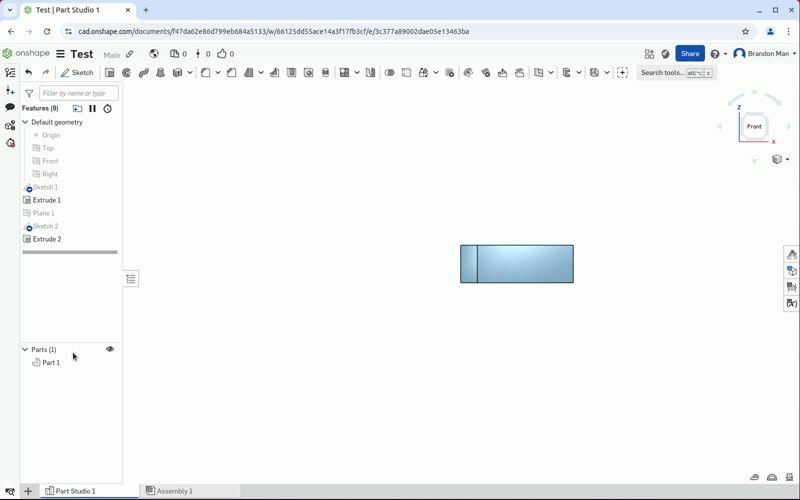
mouse_move(541, 75)
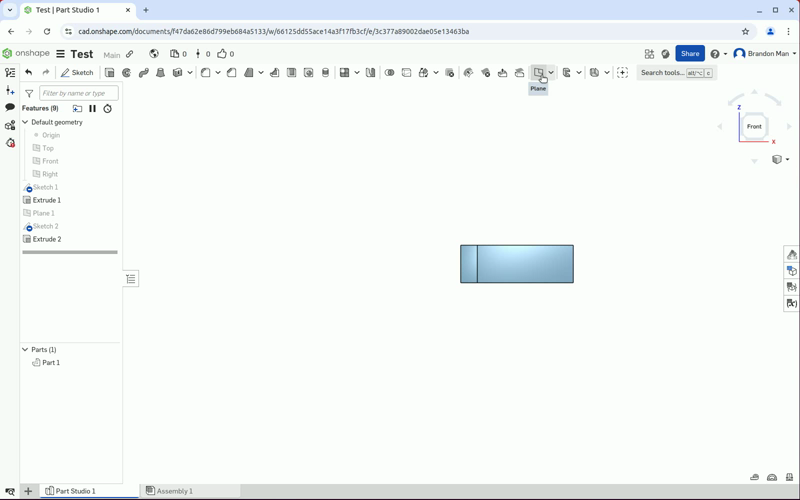
click(541, 75)
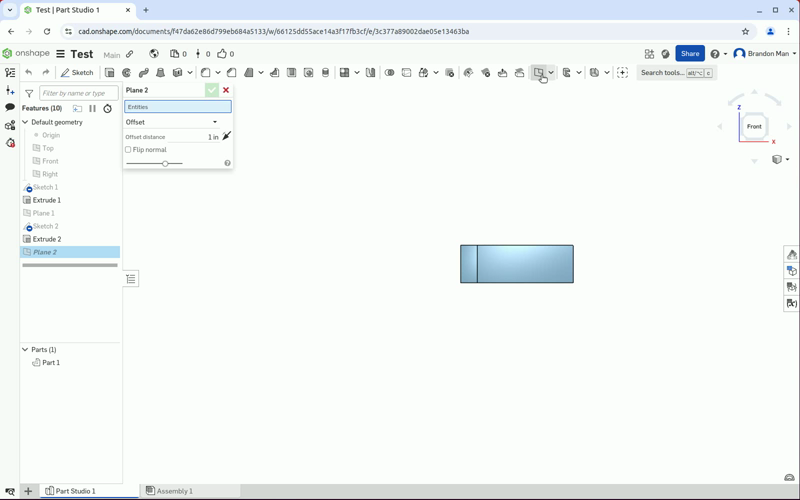
mouse_move(73, 163)
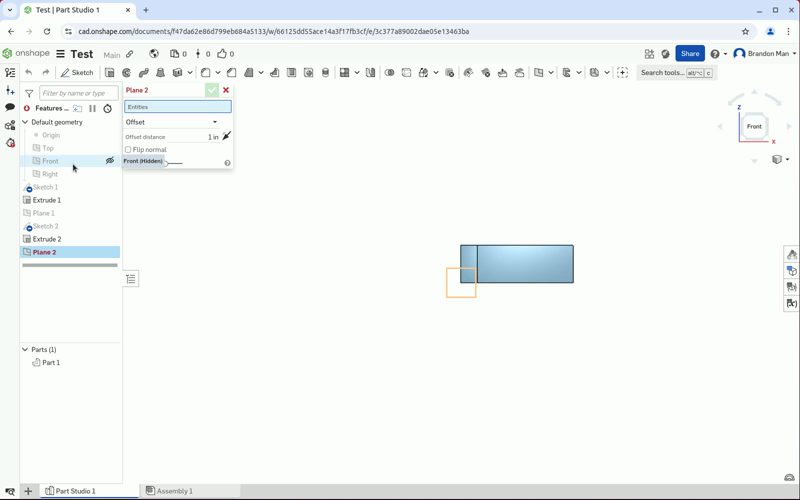
click(73, 163)
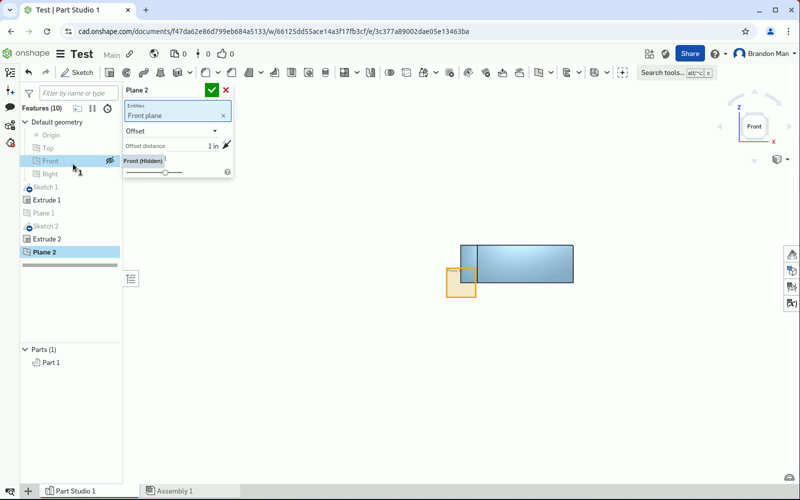
key(tab, 2)
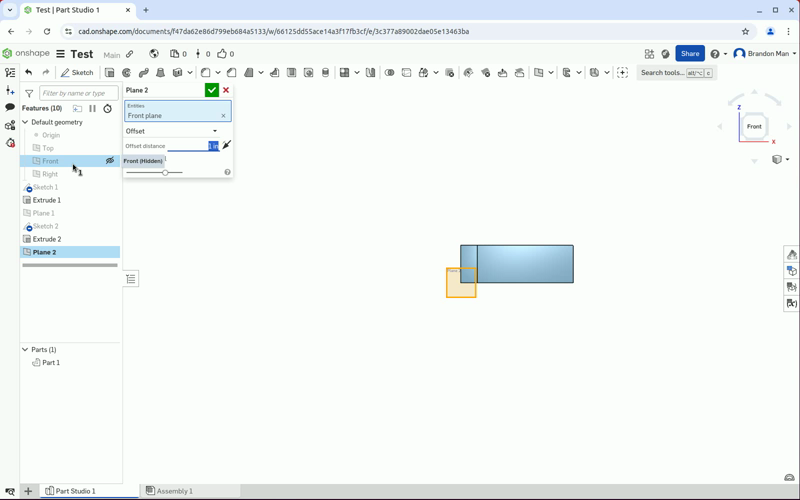
text(3.851)
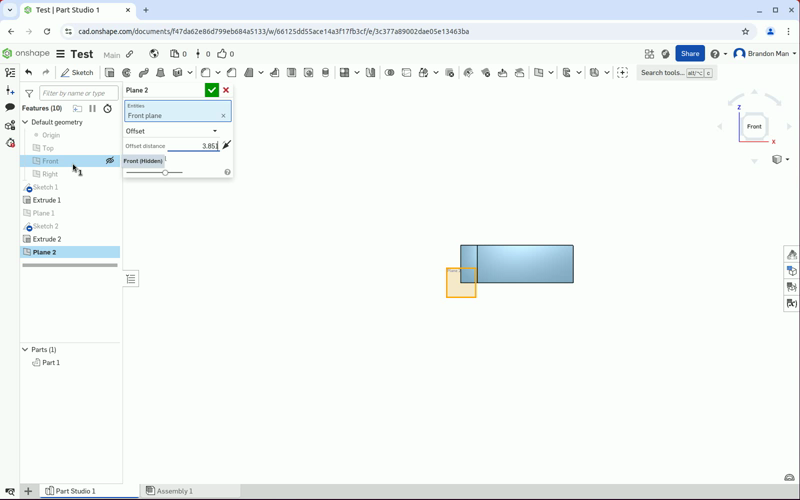
key(enter, 2)
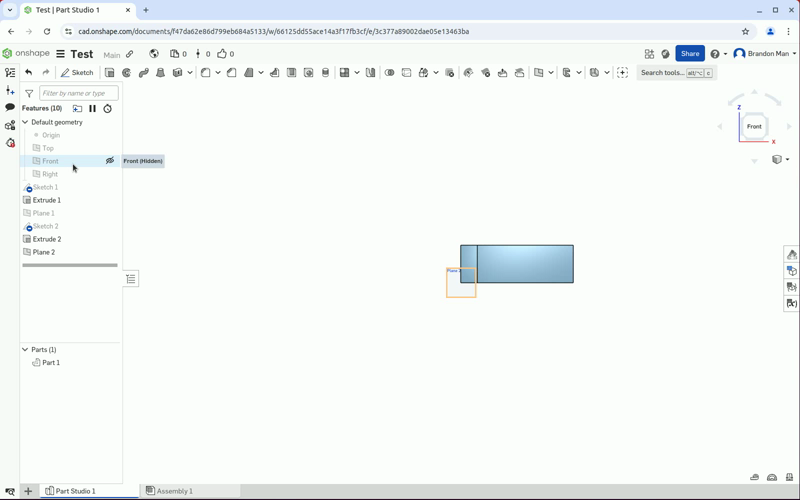
key(shift+s)
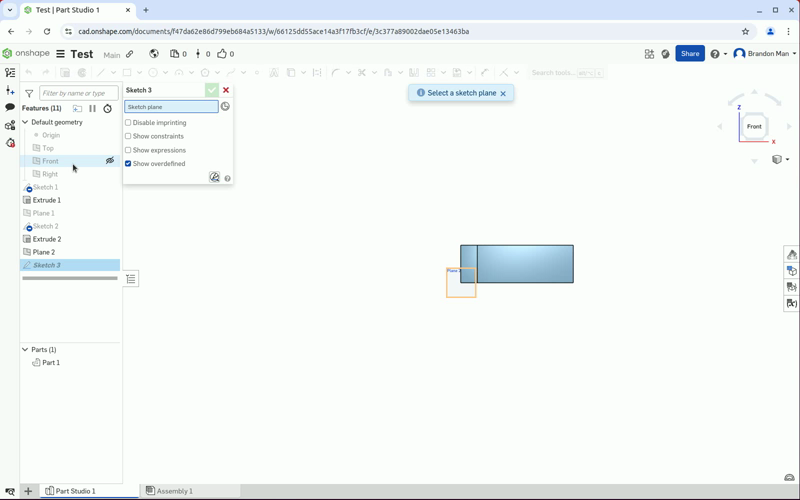
mouse_move(73, 254)
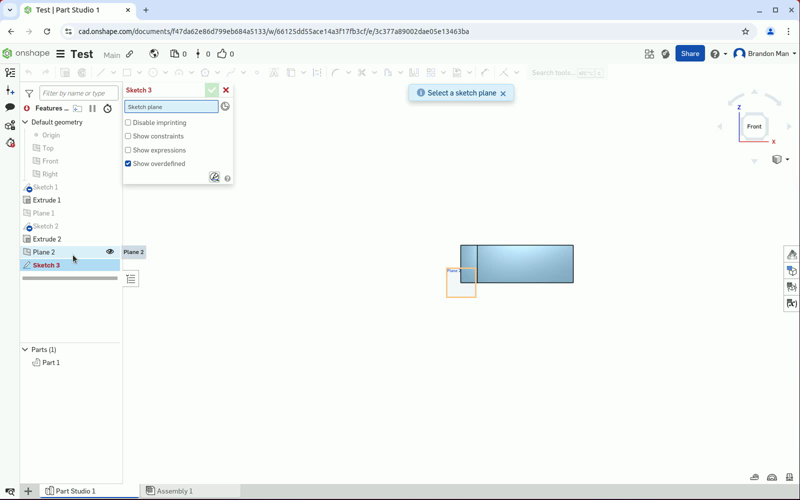
click(73, 254)
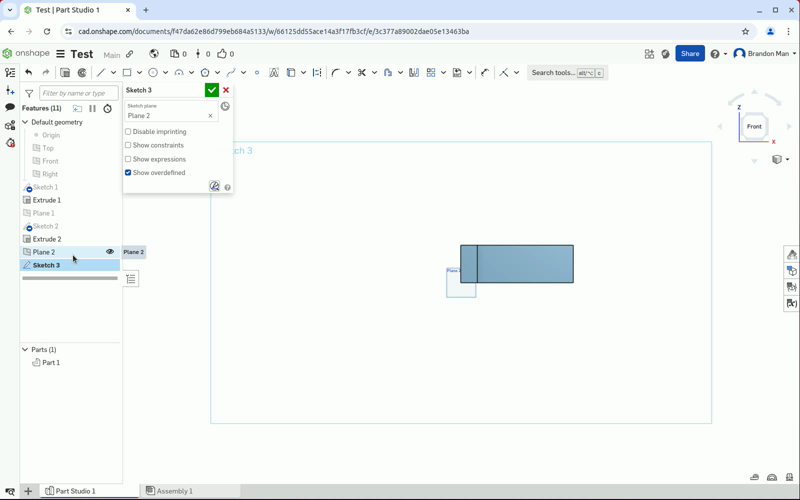
mouse_move(73, 352)
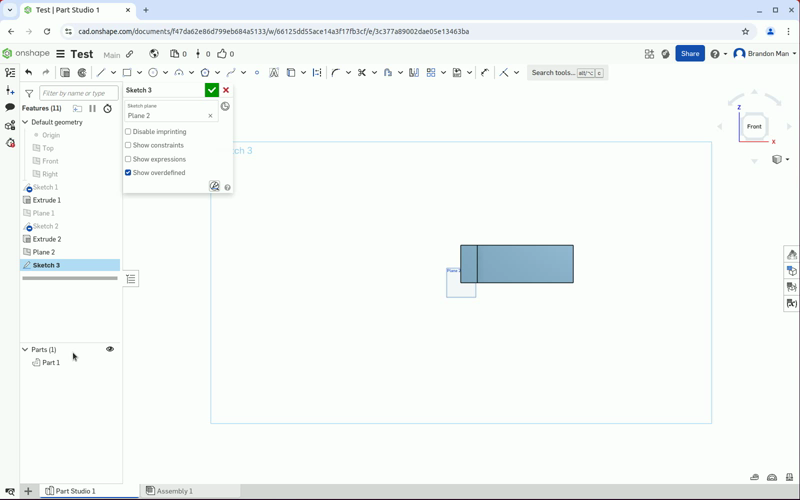
key(y)
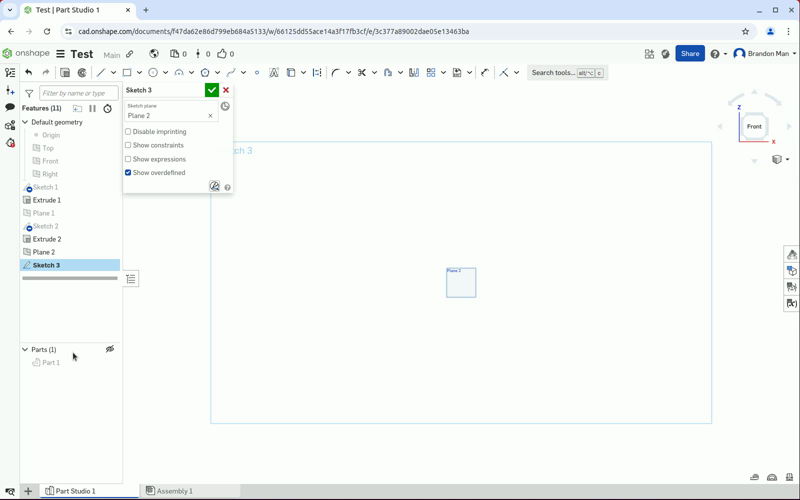
key(l)
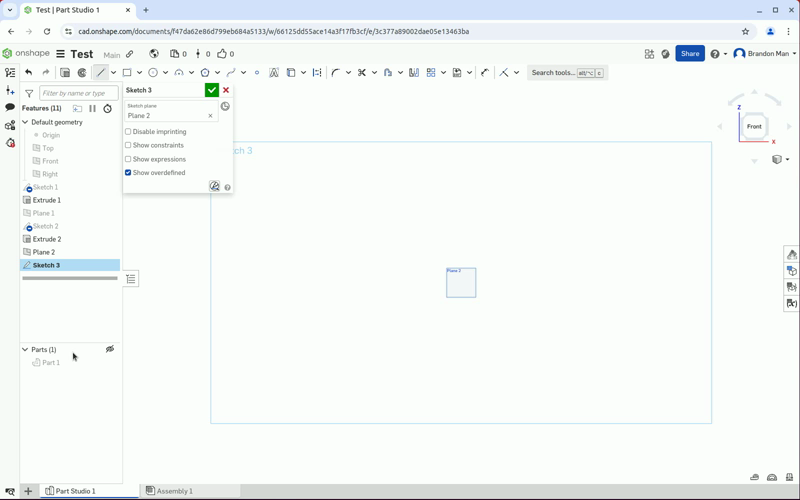
key_down(shift)
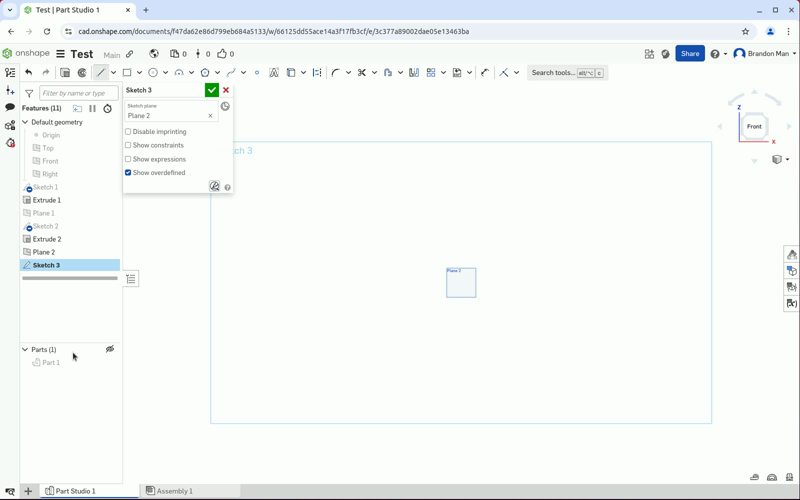
mouse_move(535, 264)
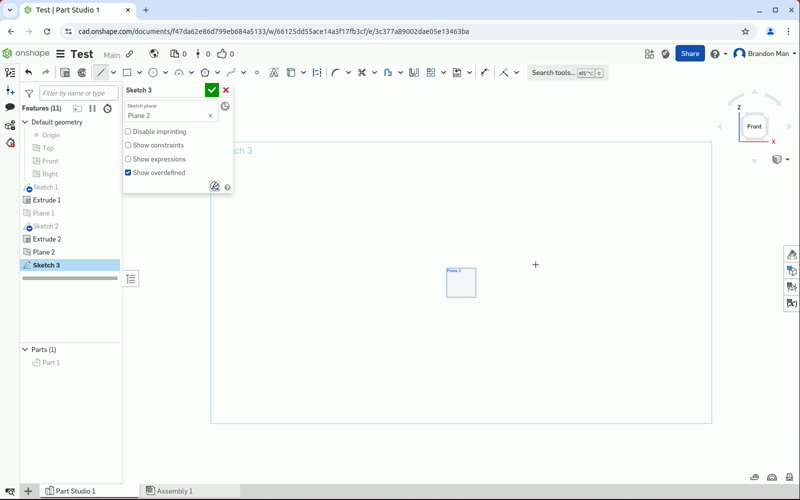
click(535, 264)
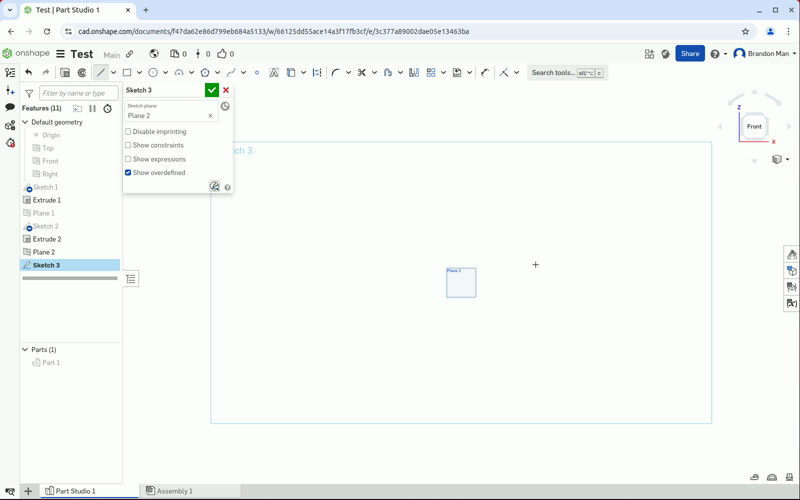
key_up(shift)
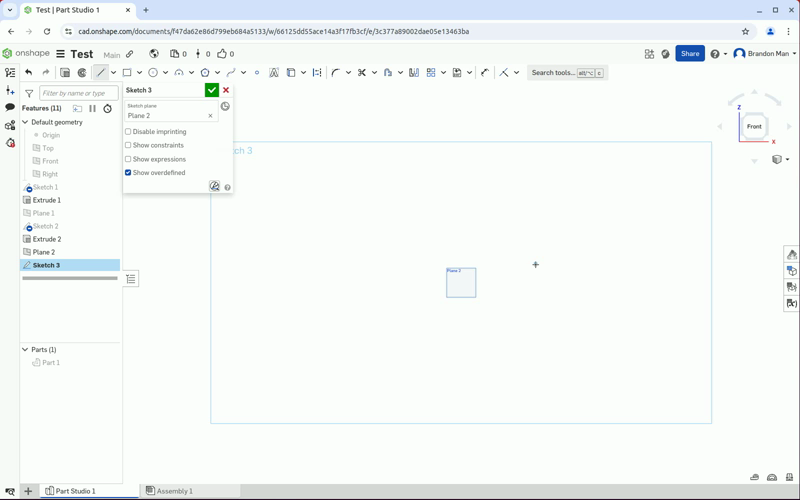
key_down(shift)
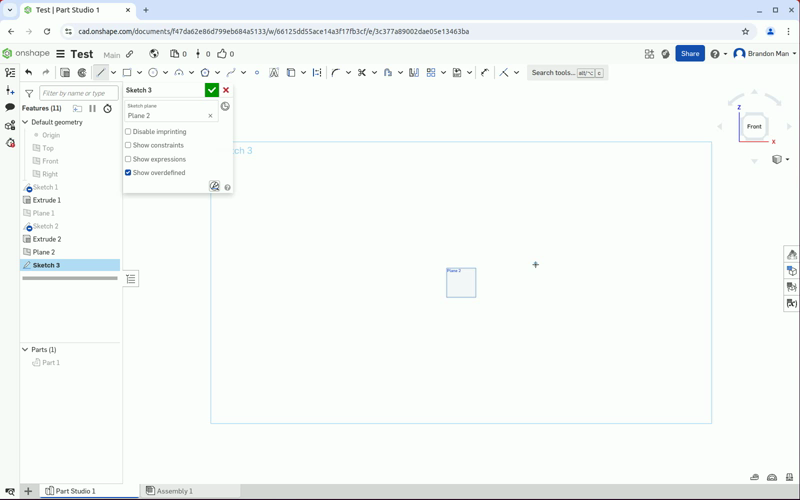
mouse_move(565, 264)
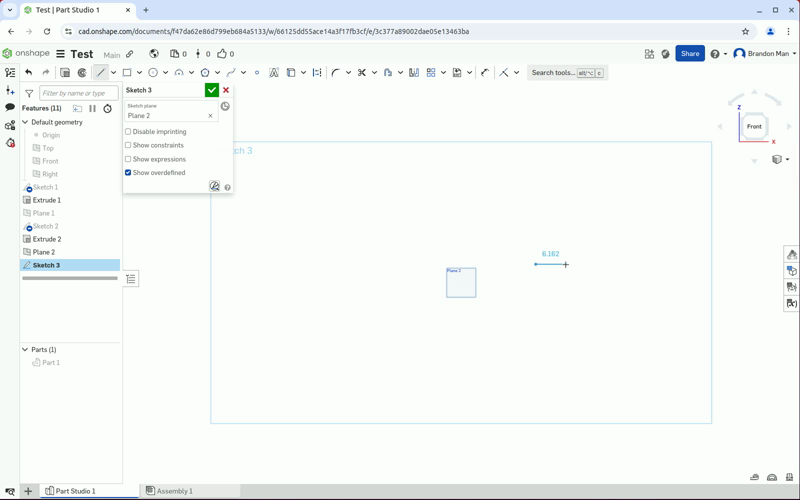
mouse_move(574, 264)
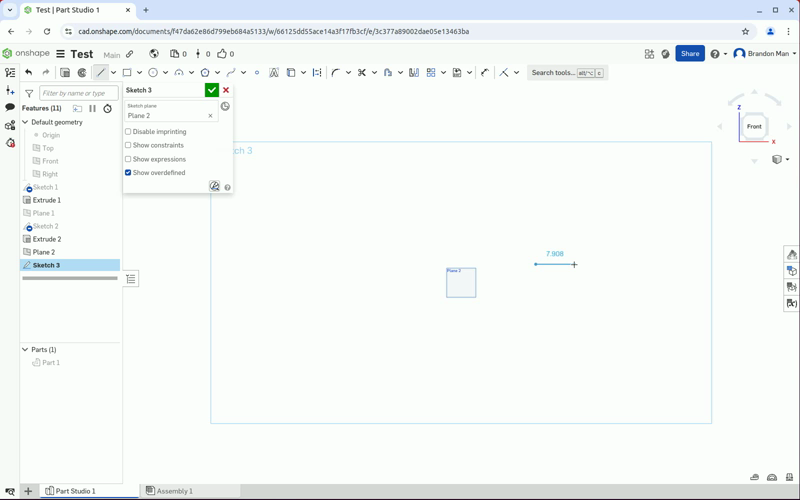
click(574, 264)
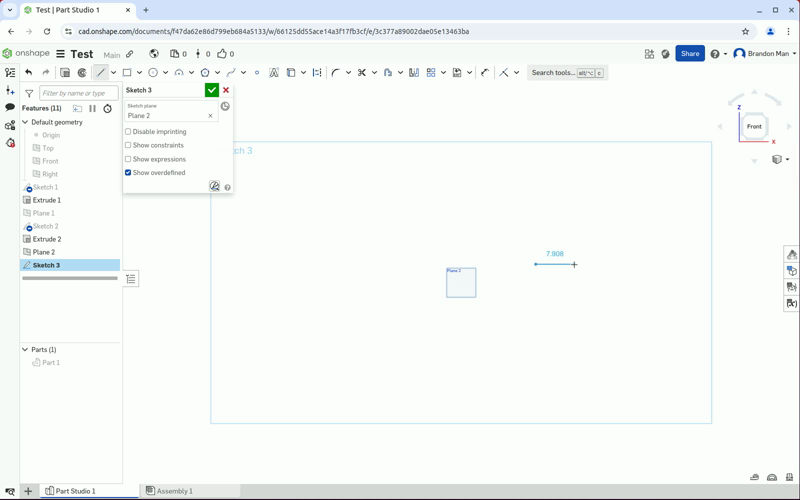
key_up(shift)
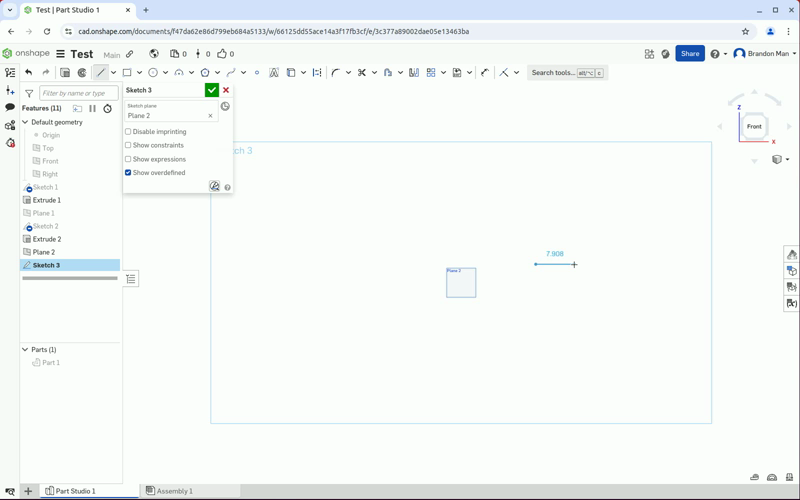
key_down(shift)
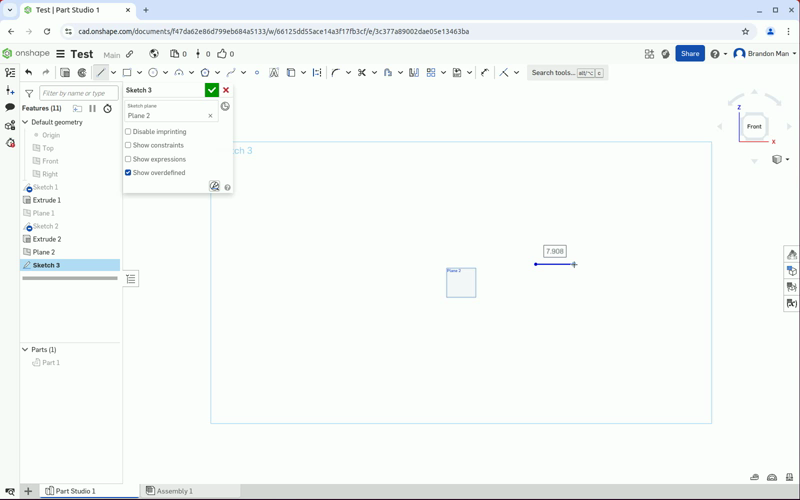
mouse_move(589, 264)
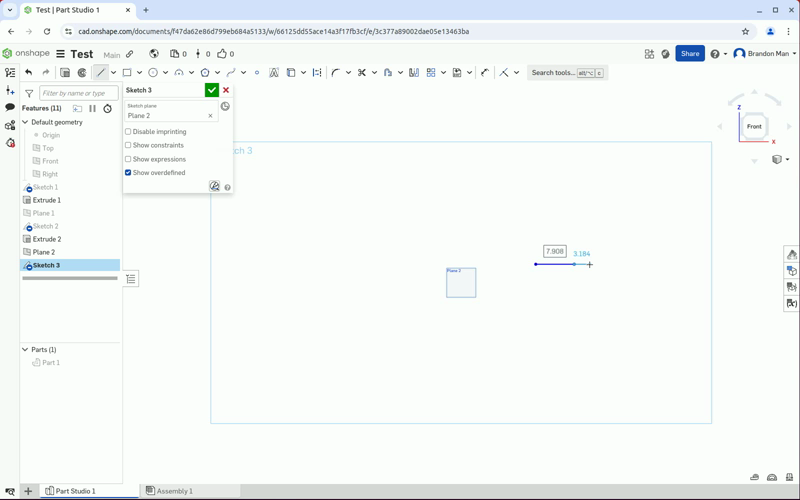
mouse_move(574, 244)
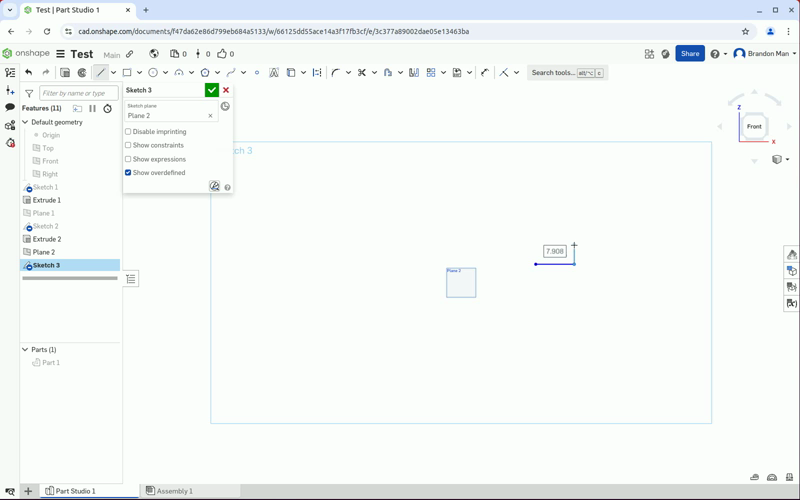
click(574, 244)
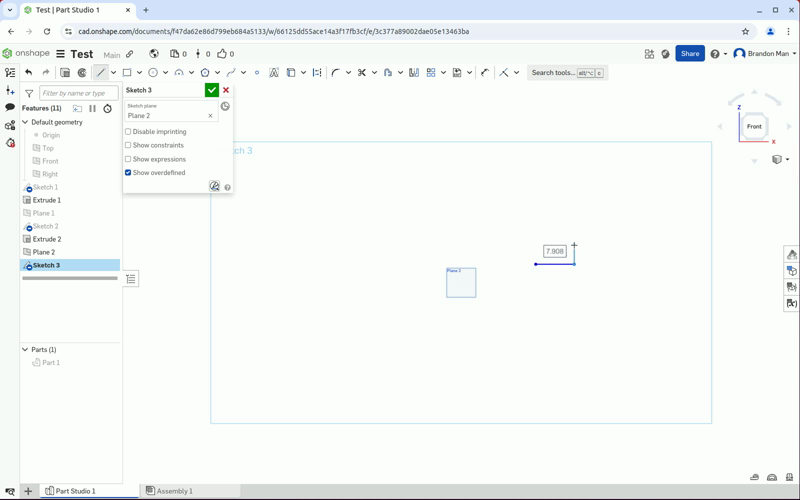
key_up(shift)
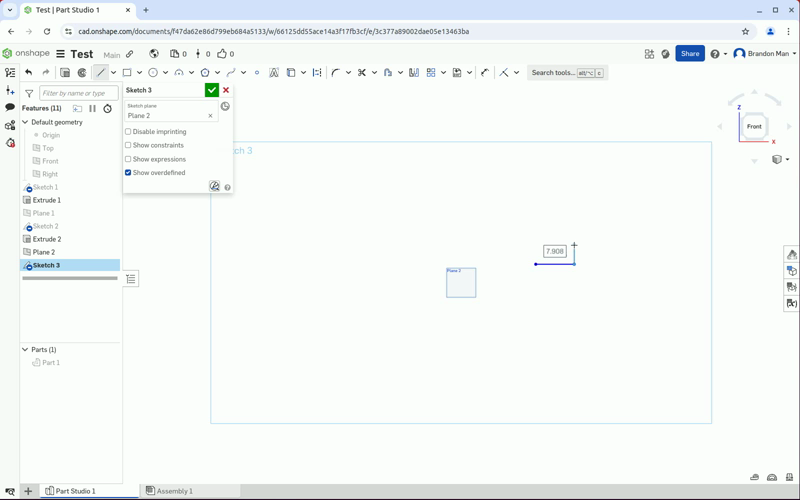
key_down(shift)
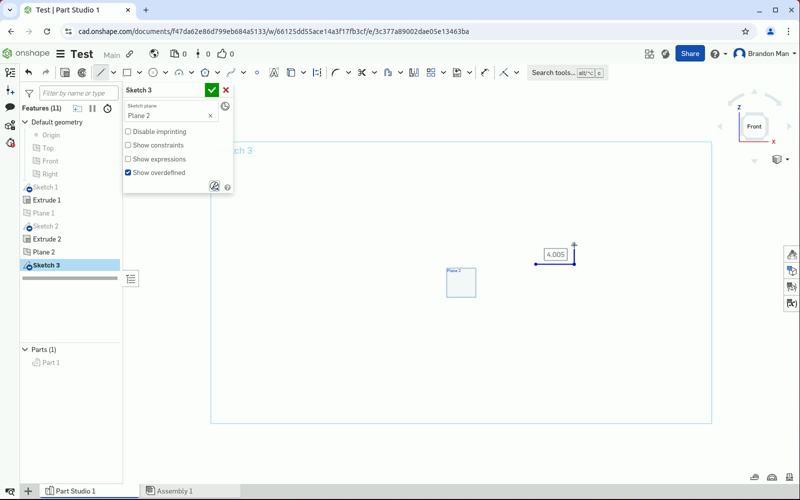
mouse_move(589, 244)
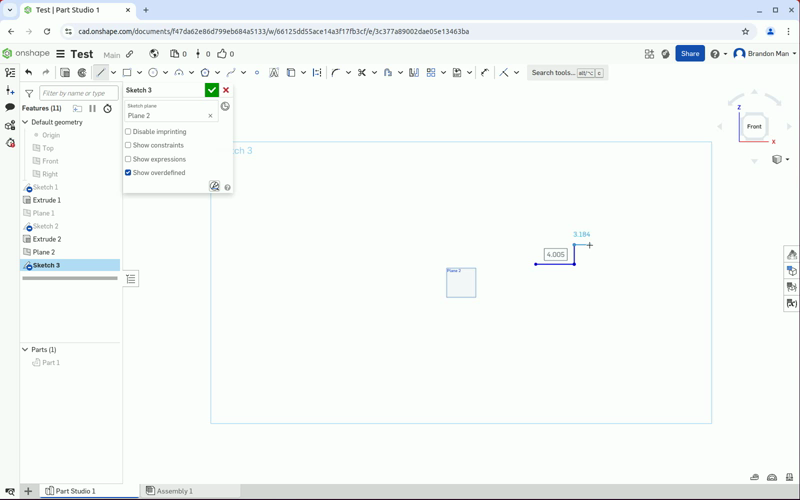
mouse_move(535, 244)
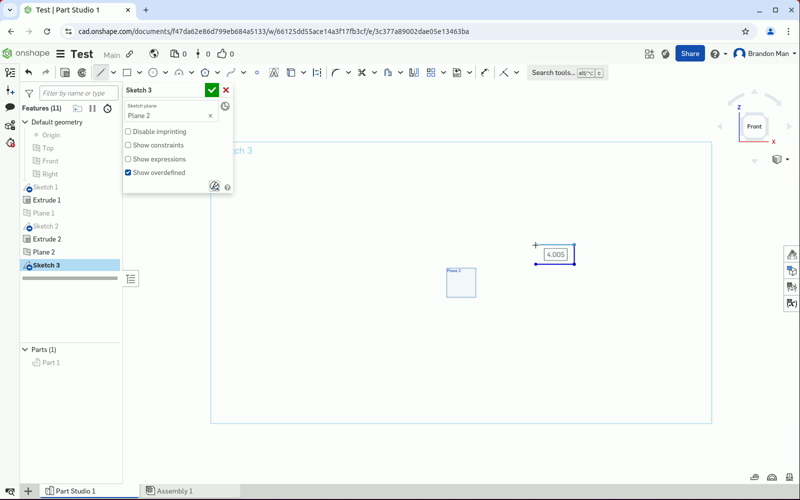
click(535, 244)
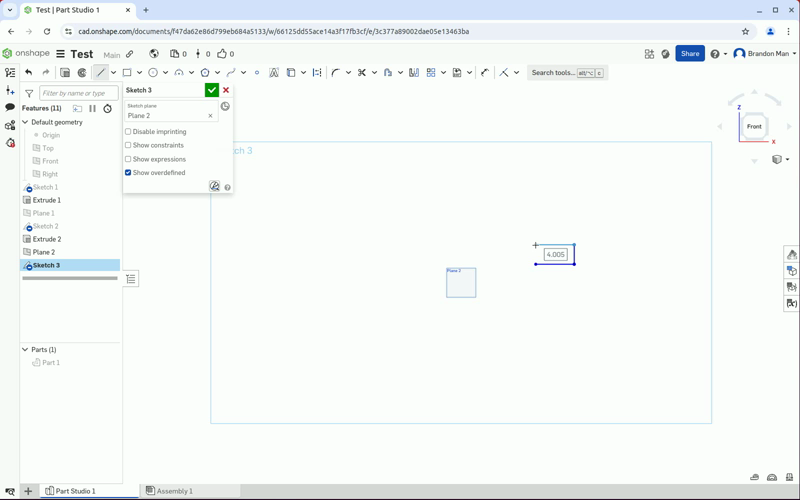
key_up(shift)
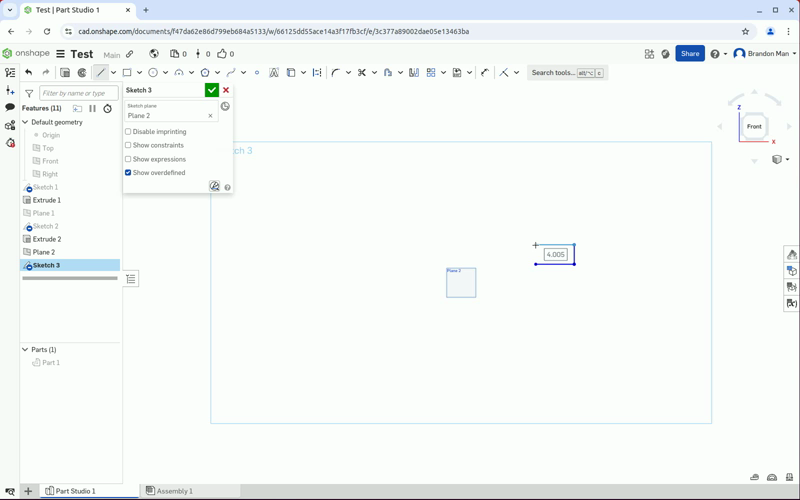
mouse_move(565, 244)
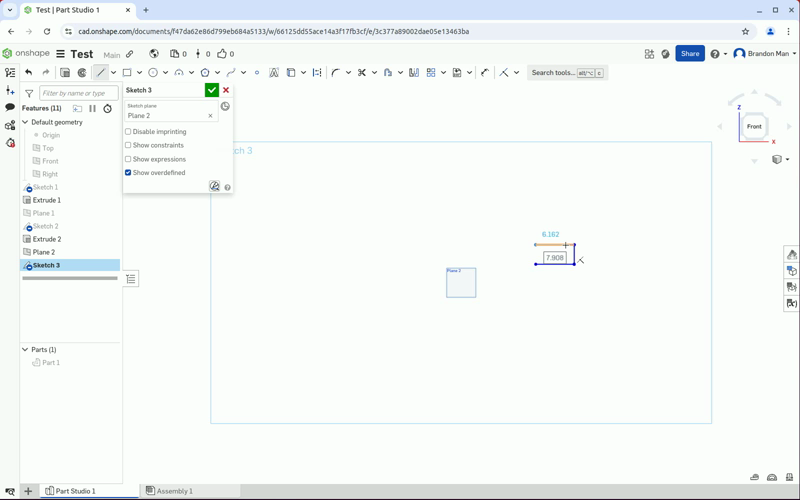
key_down(shift)
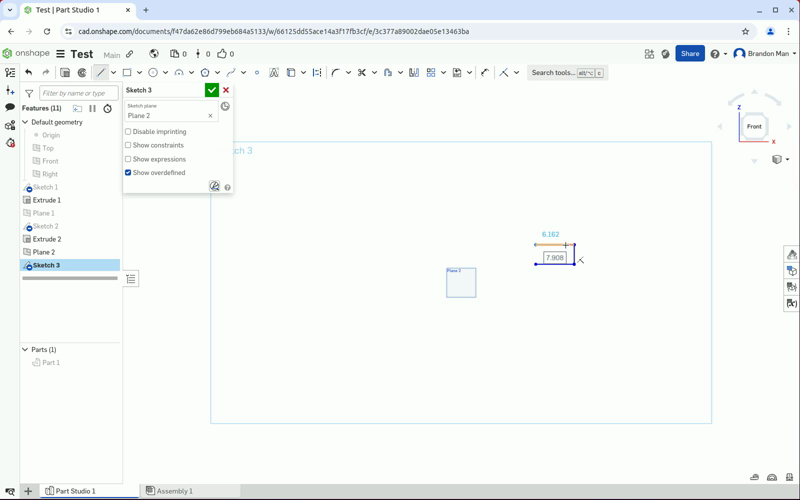
mouse_move(535, 264)
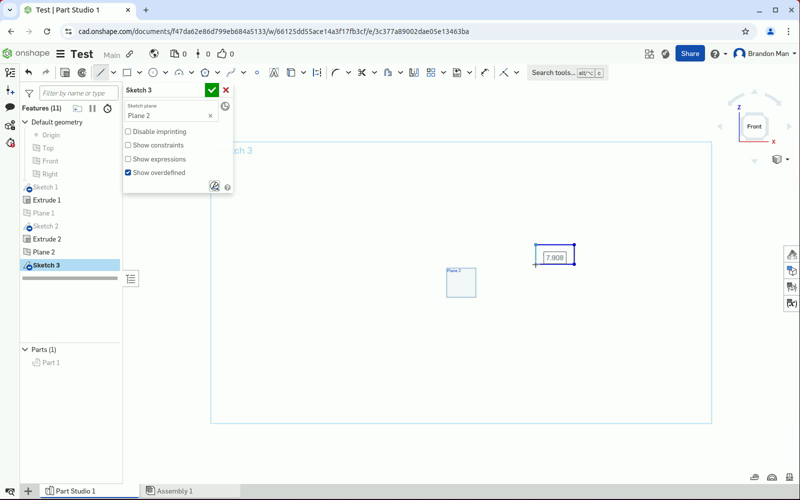
key_up(shift)
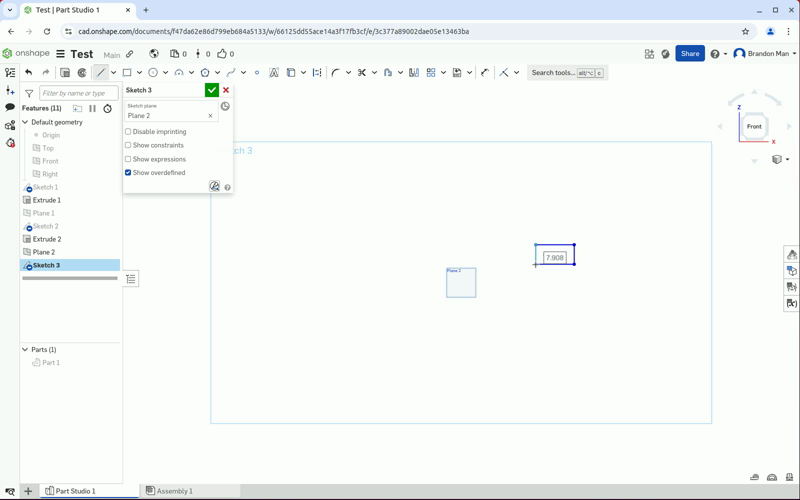
click(535, 264)
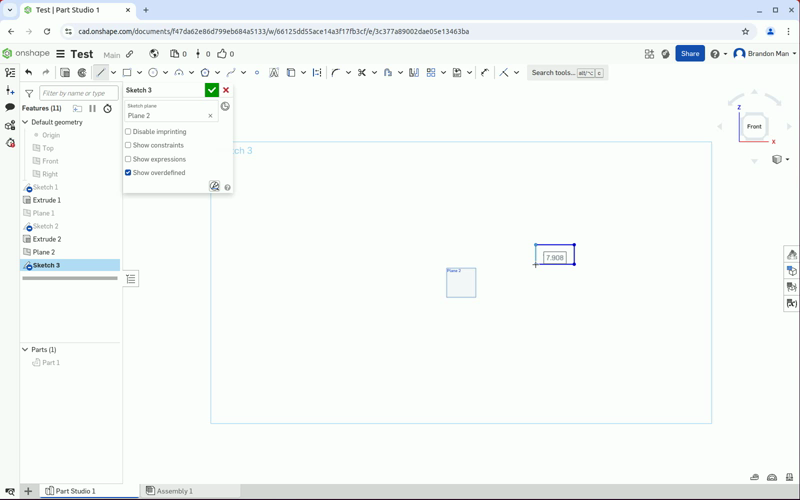
key(esc)
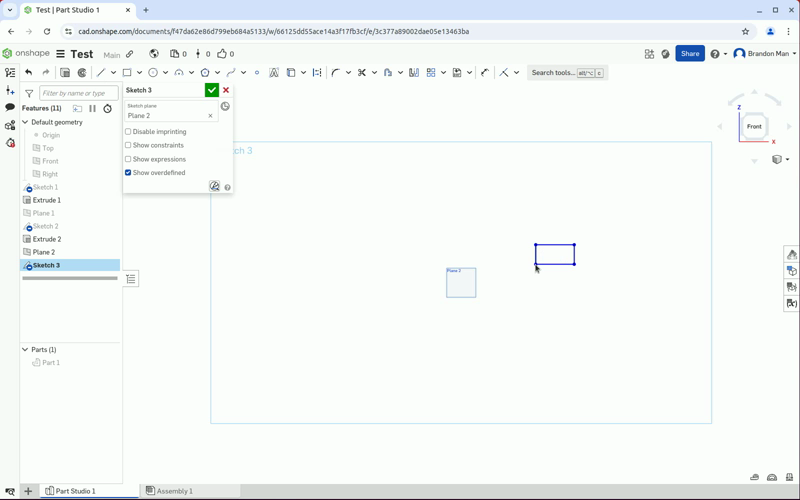
mouse_move(552, 248)
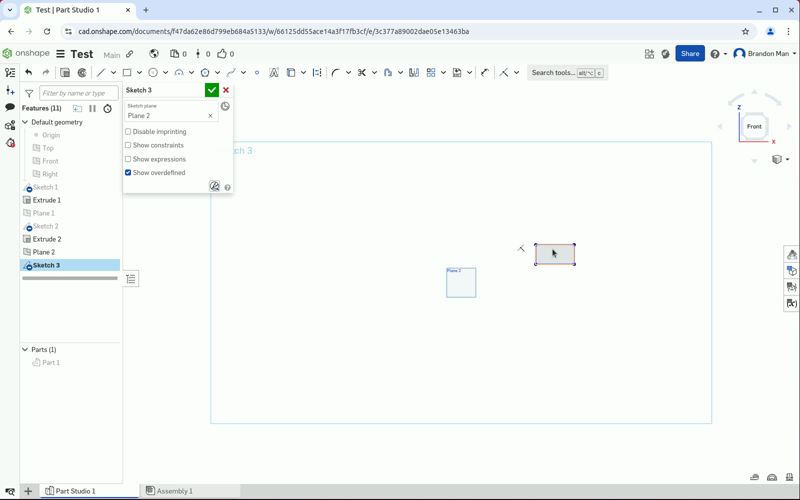
scroll(6)
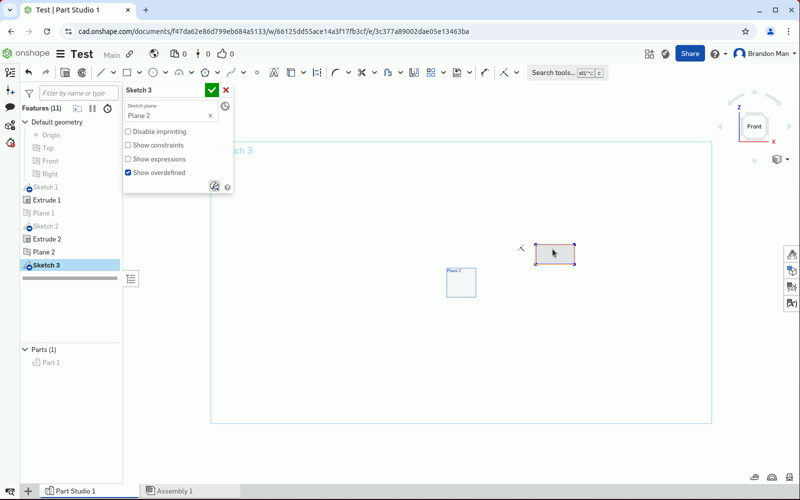
scroll(6)
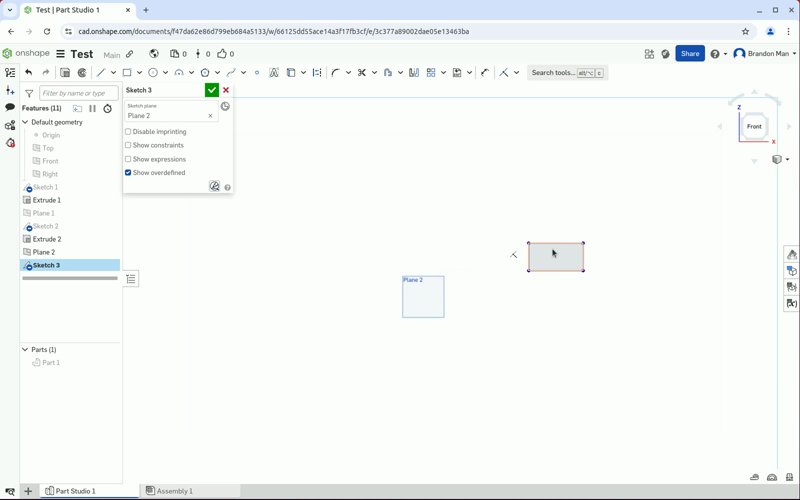
scroll(6)
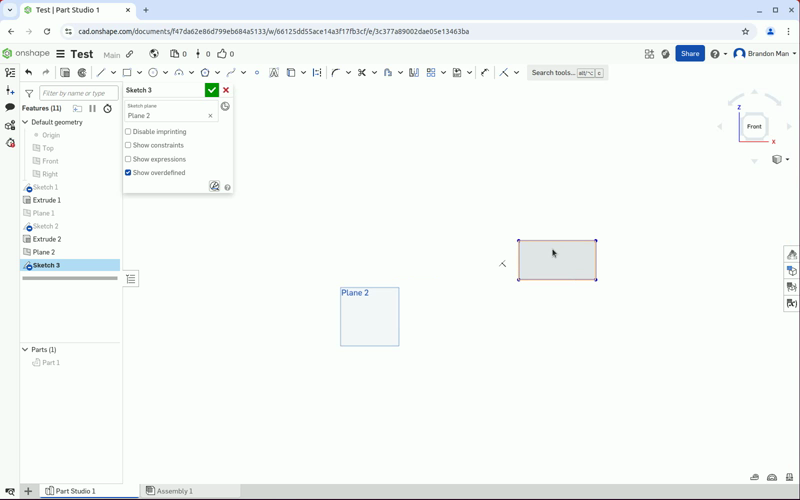
scroll(6)
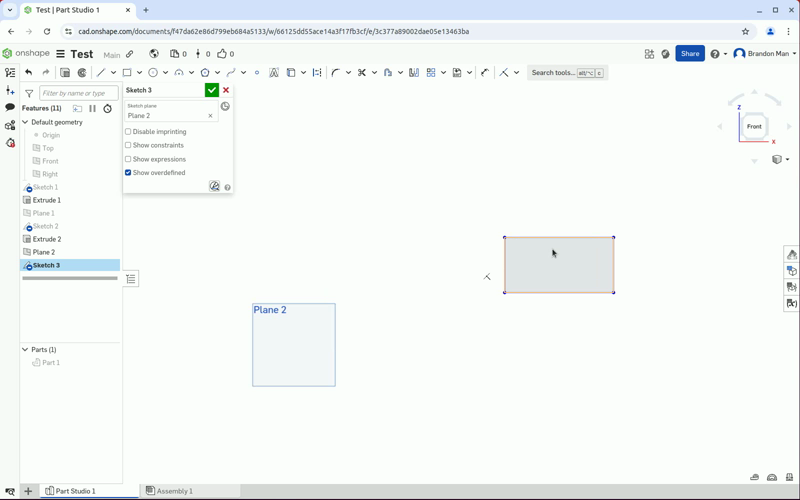
scroll(6)
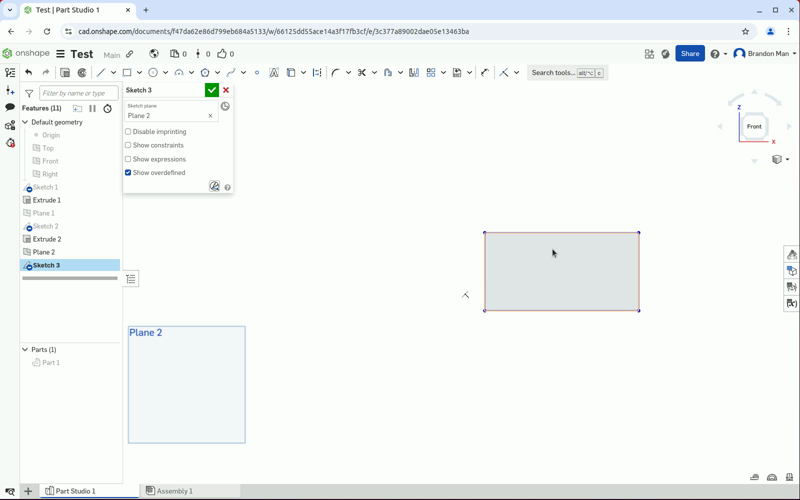
scroll(6)
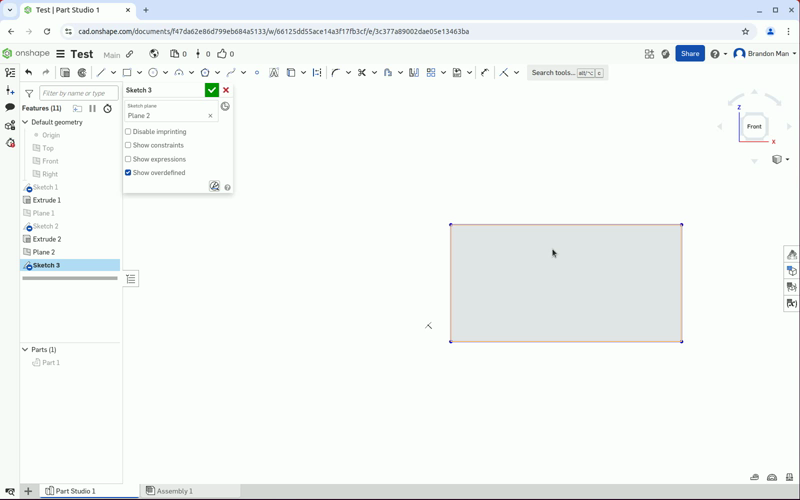
scroll(6)
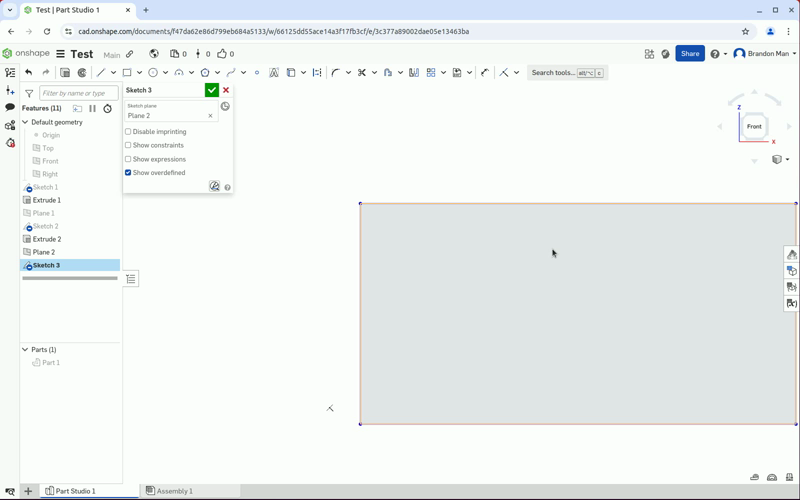
click(552, 248)
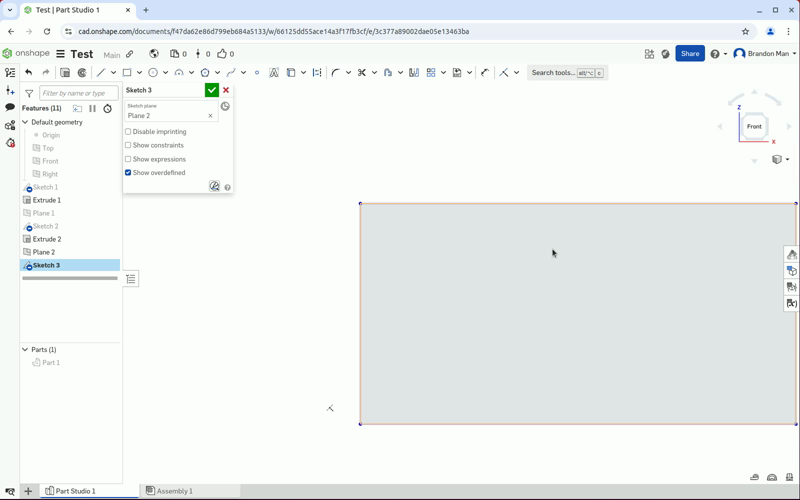
scroll(-6)
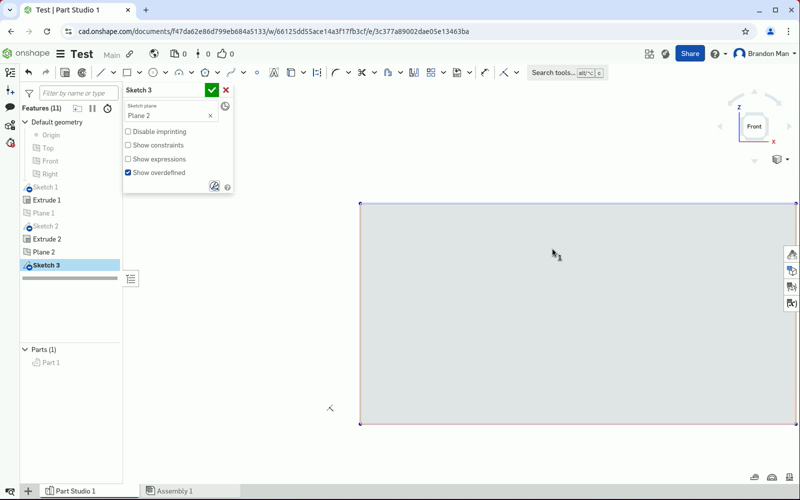
scroll(-6)
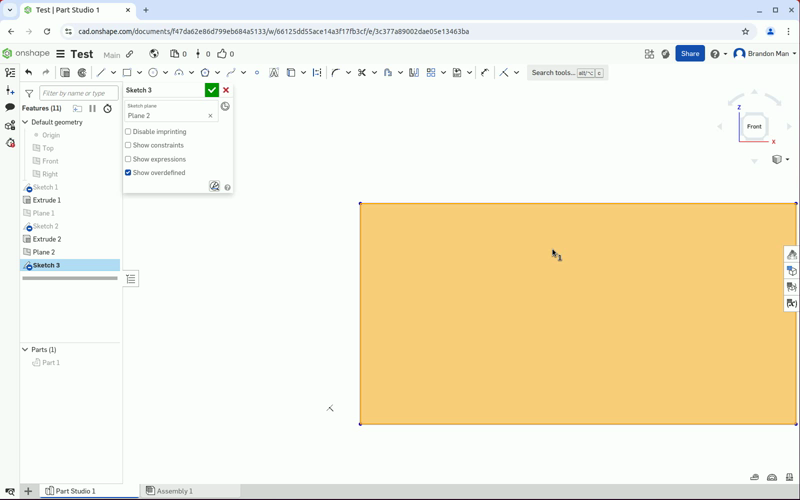
scroll(-6)
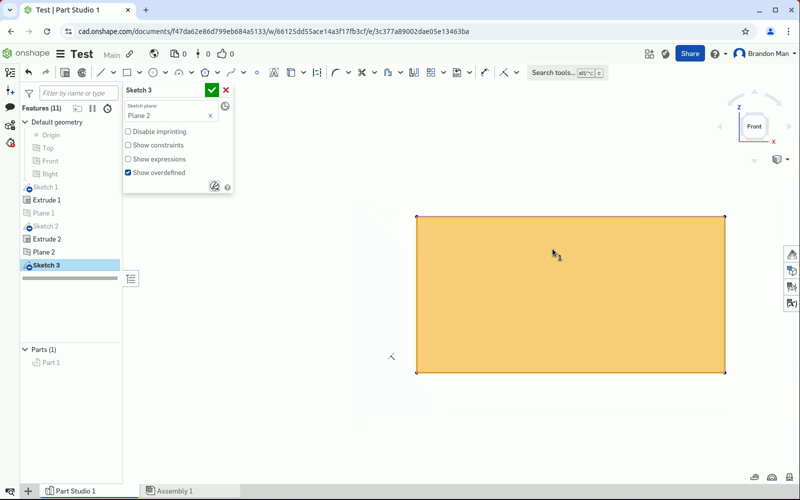
scroll(-6)
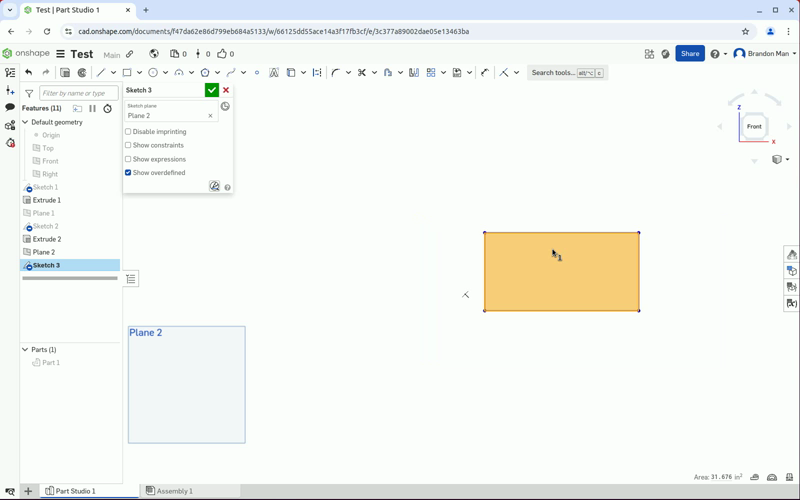
scroll(-6)
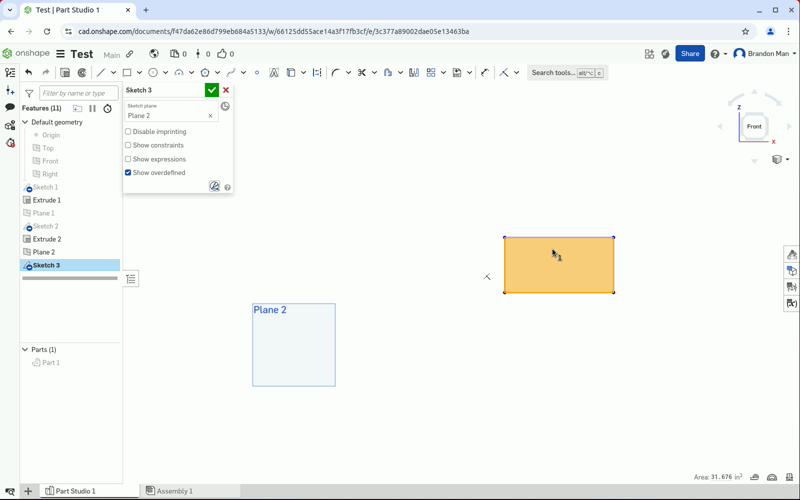
scroll(-6)
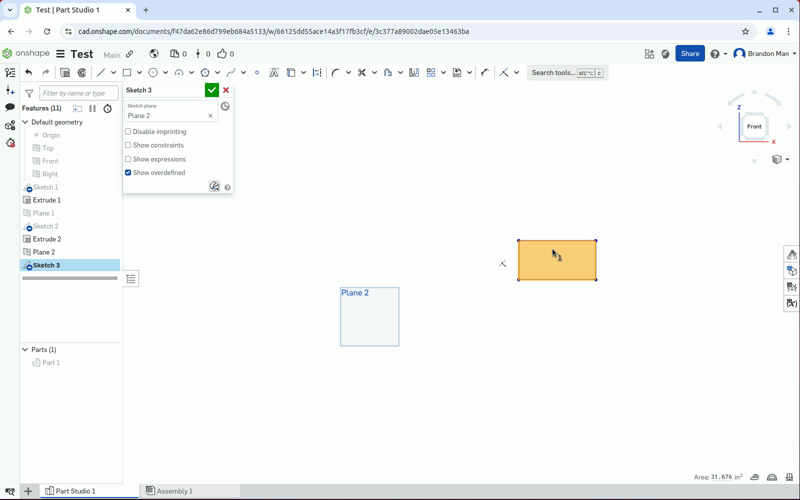
scroll(-6)
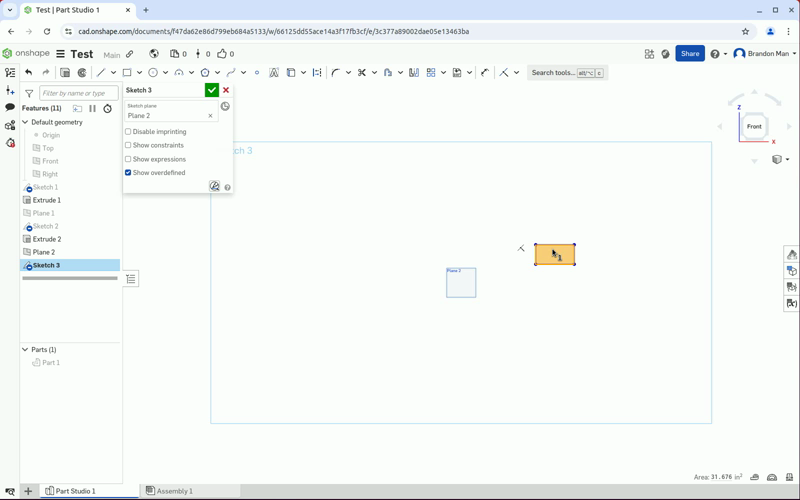
mouse_move(73, 352)
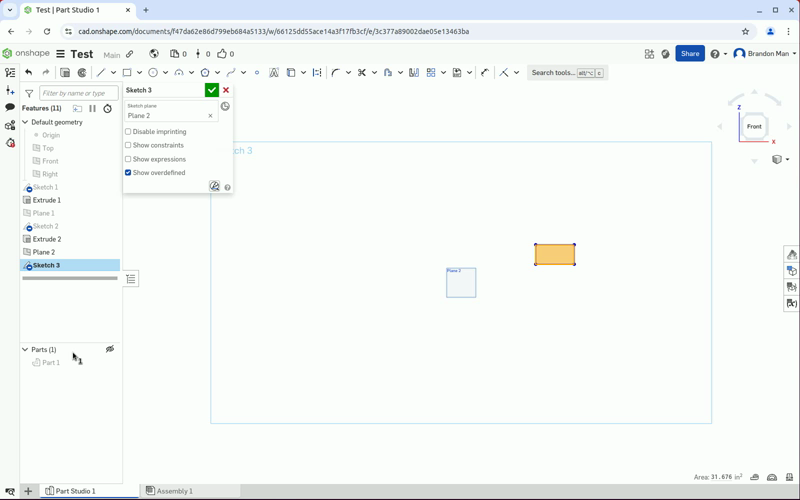
key(shift+y)
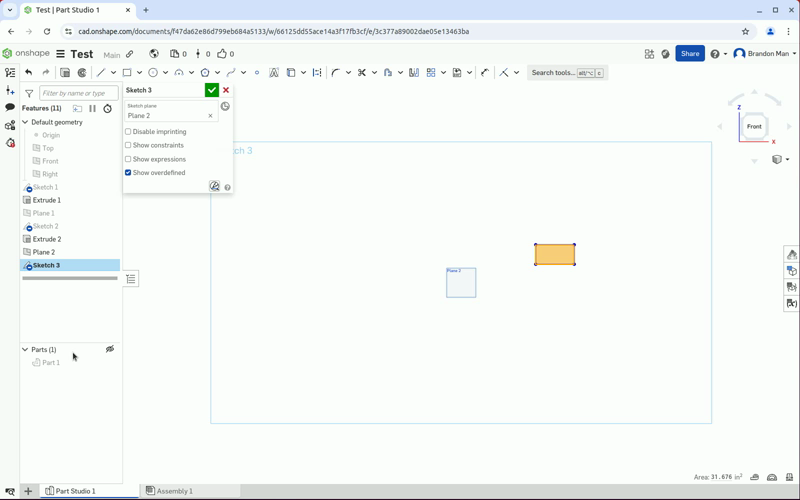
key(shift+e)
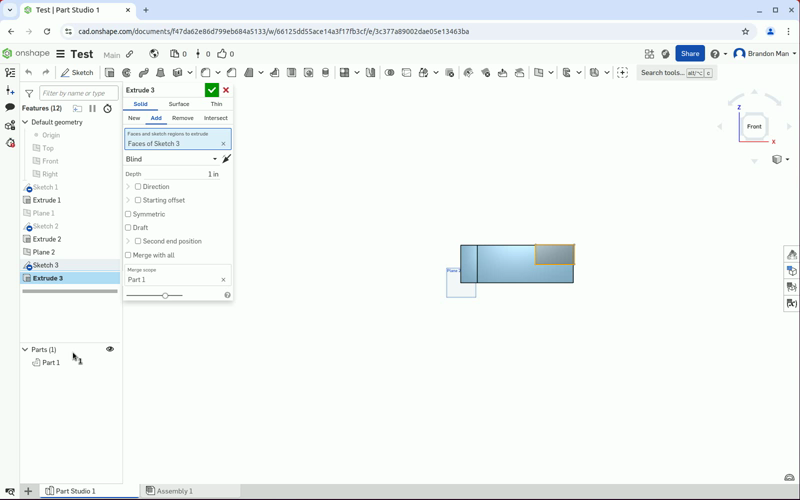
mouse_move(143, 106)
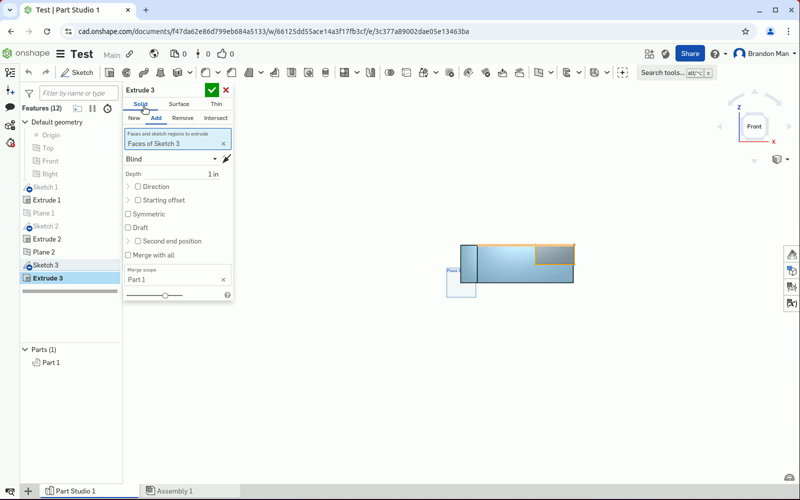
click(143, 106)
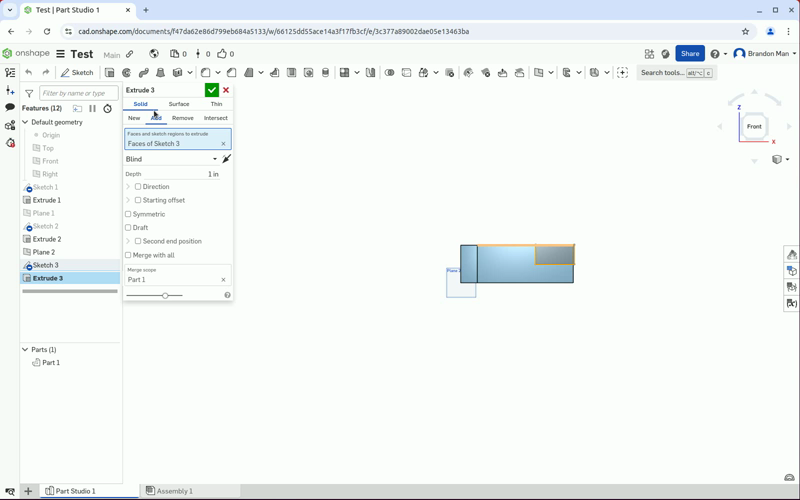
mouse_move(186, 120)
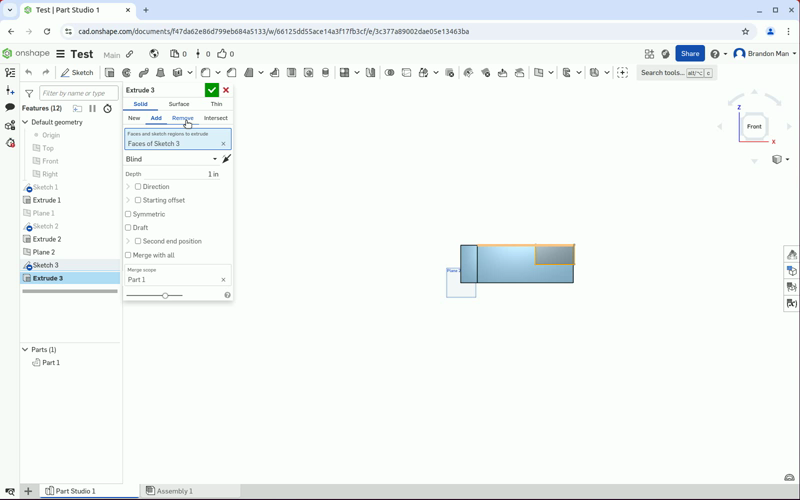
click(186, 120)
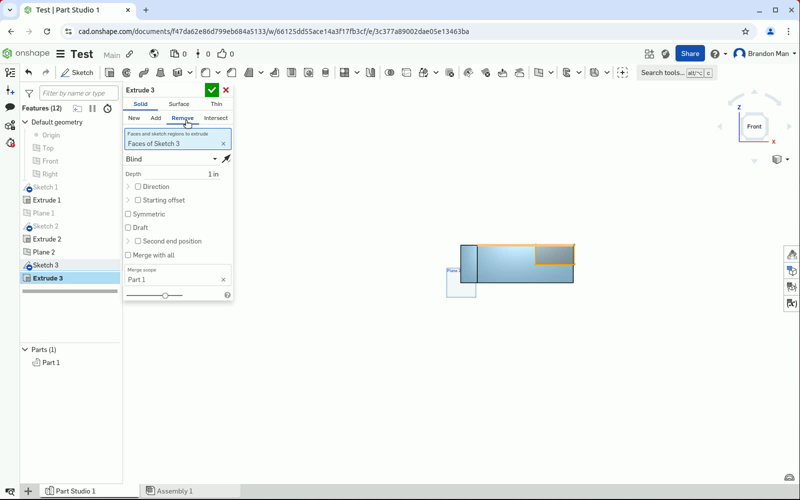
key(tab, 4)
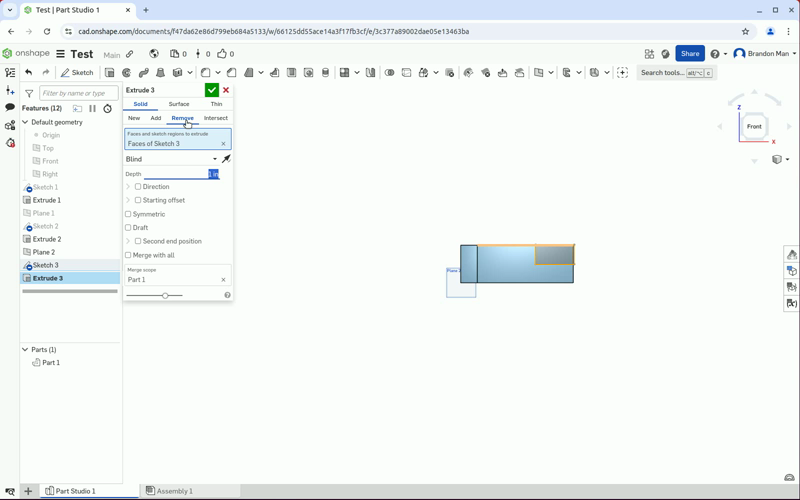
text(3.851)
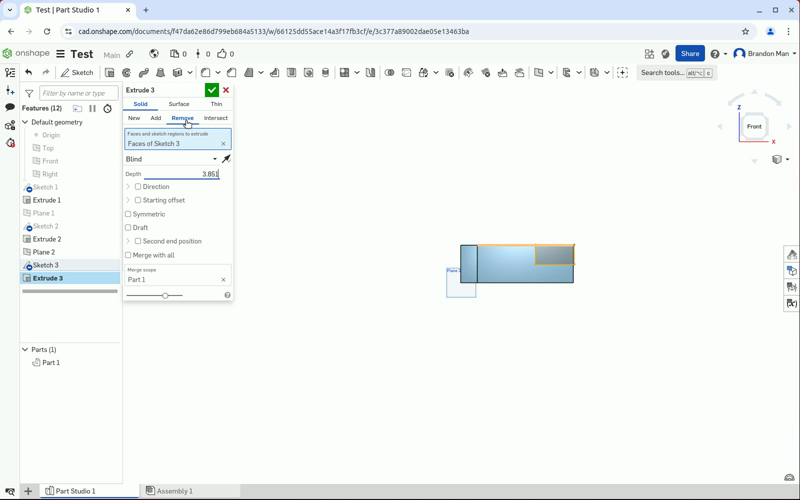
key(tab, 6)
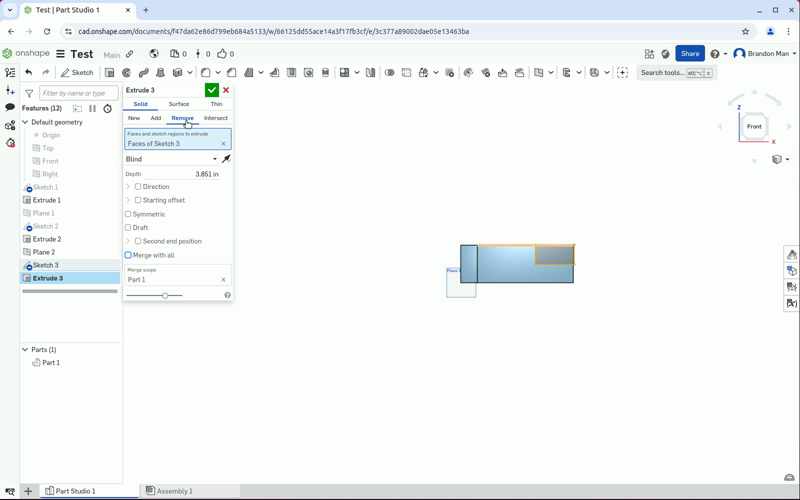
key(space)
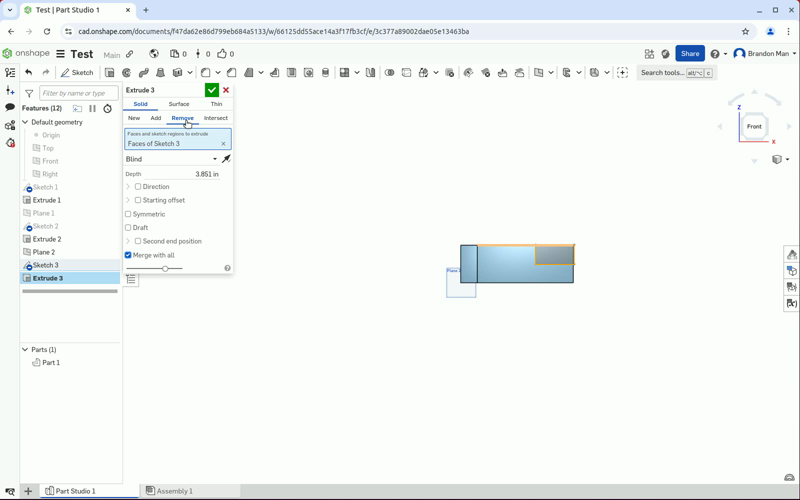
key(enter)
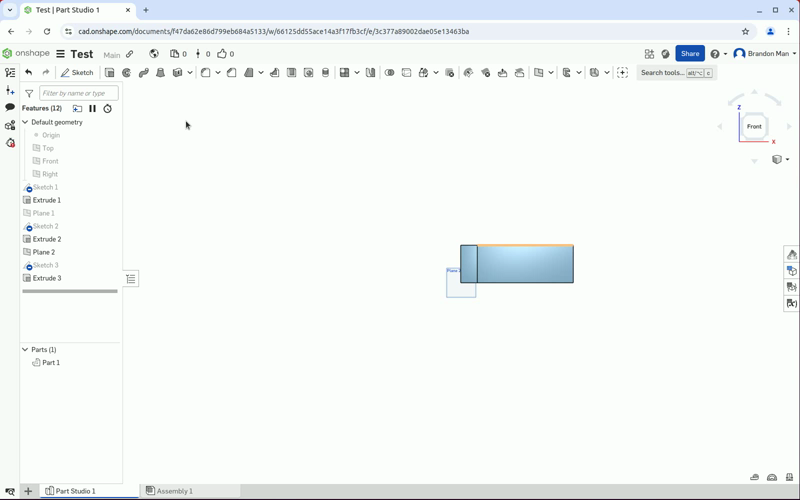
key(shift+h)
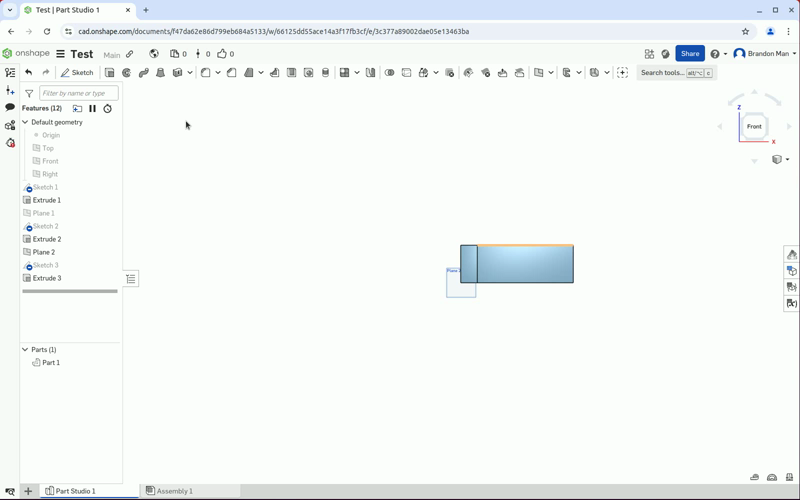
key(shift+h)
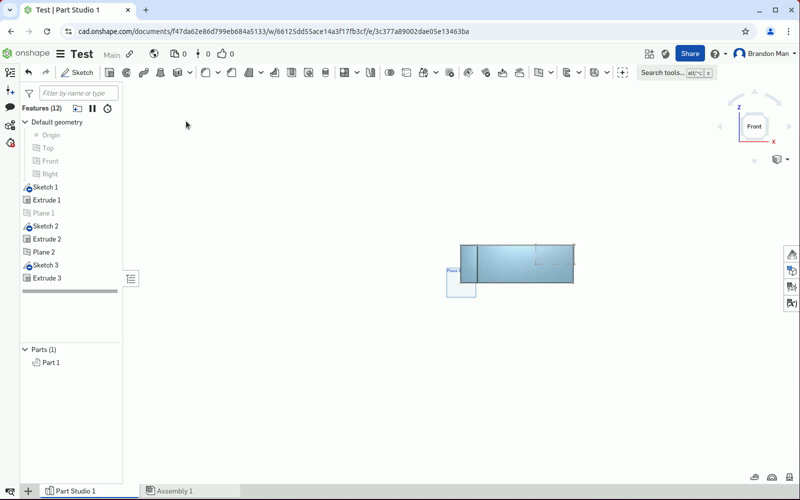
key(shift+7)
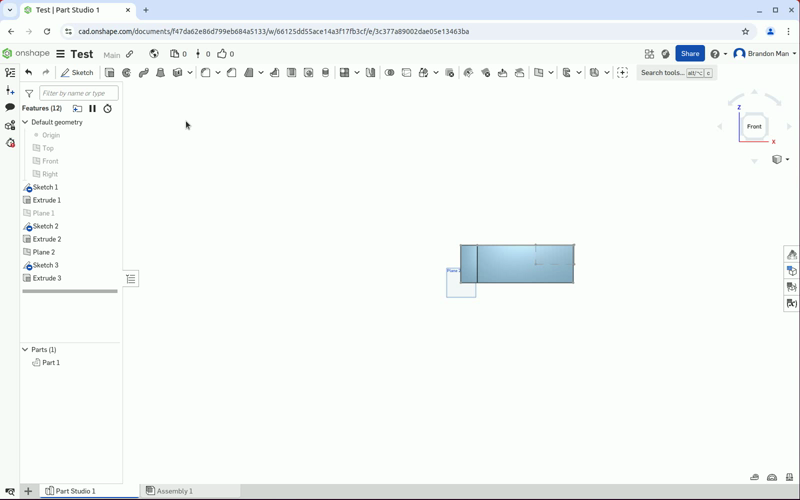
key(left, 2)
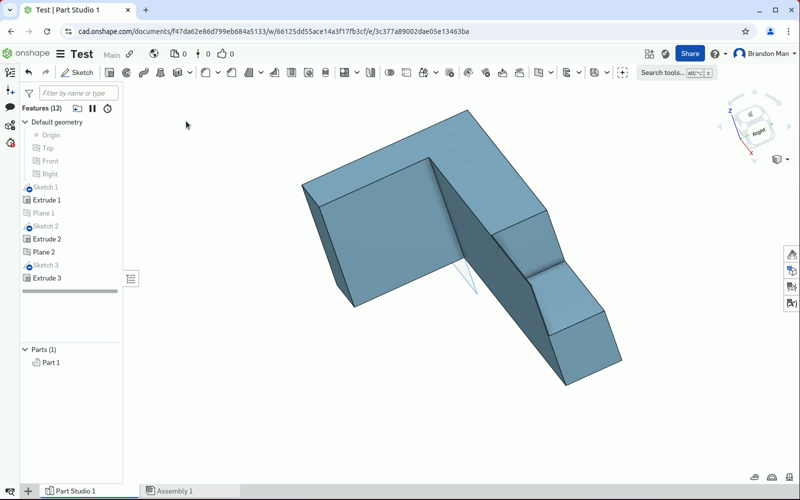
key(down, 2)
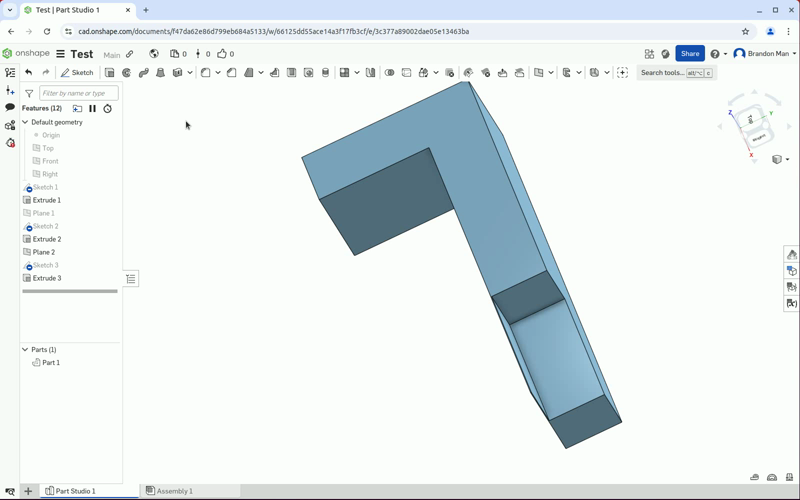
key(up, 2)
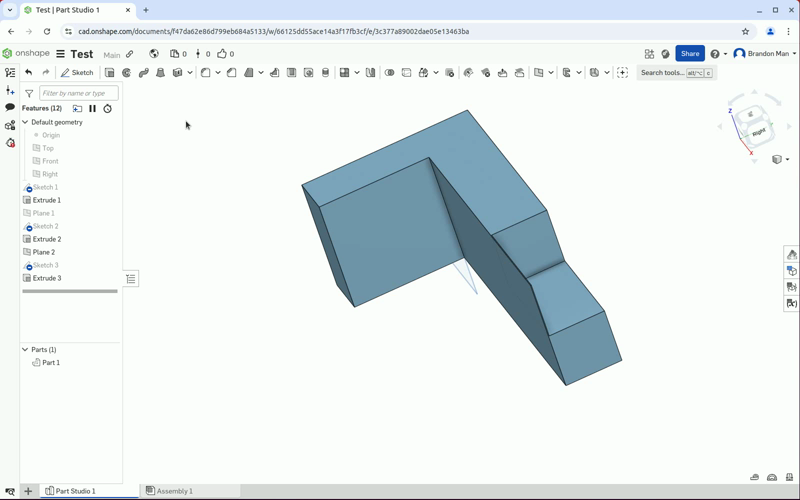
key(right, 2)
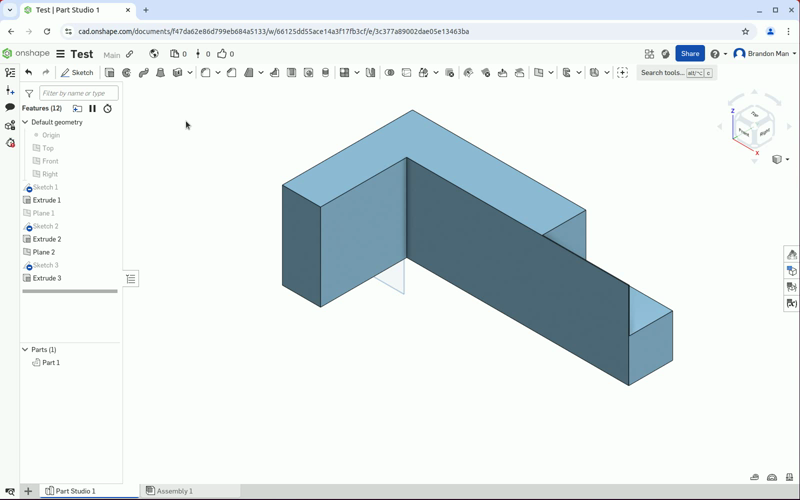
mouse_move(73, 189)
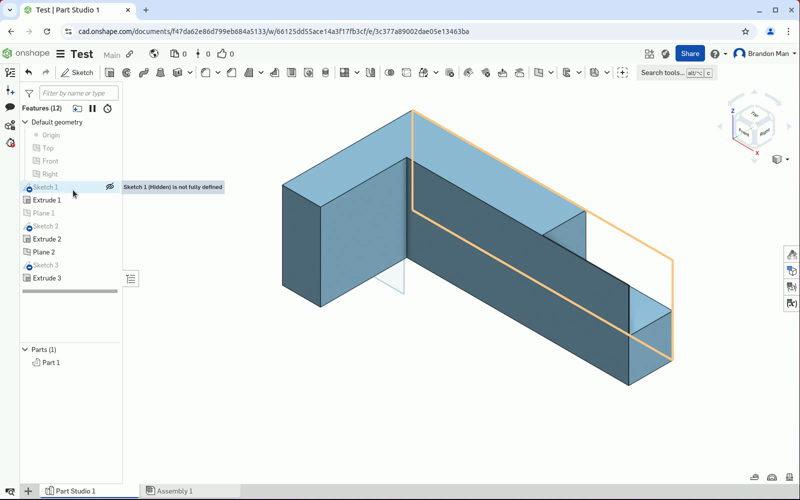
click(73, 189)